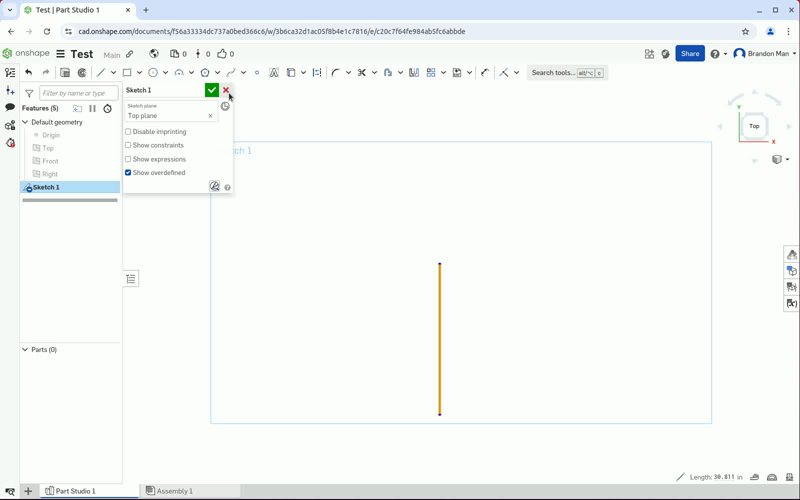
key(shift+h)
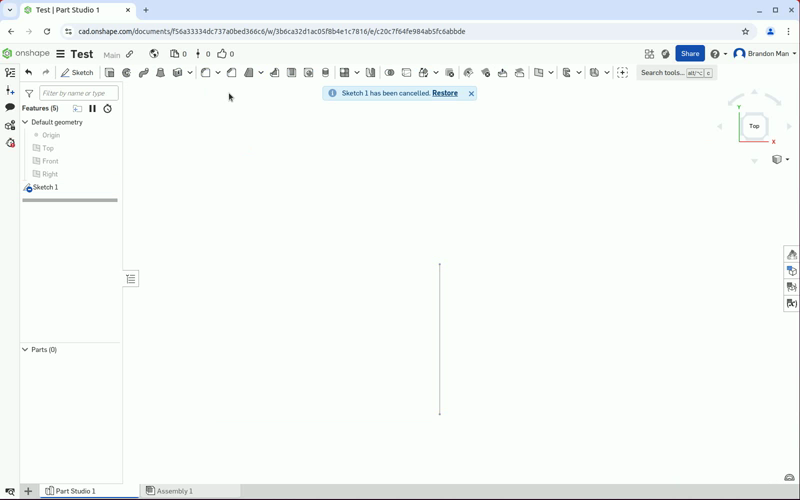
key(shift+s)
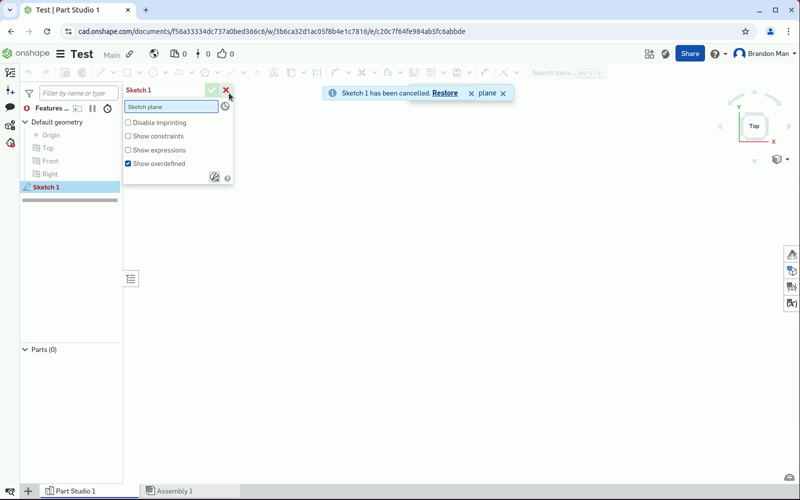
mouse_move(73, 150)
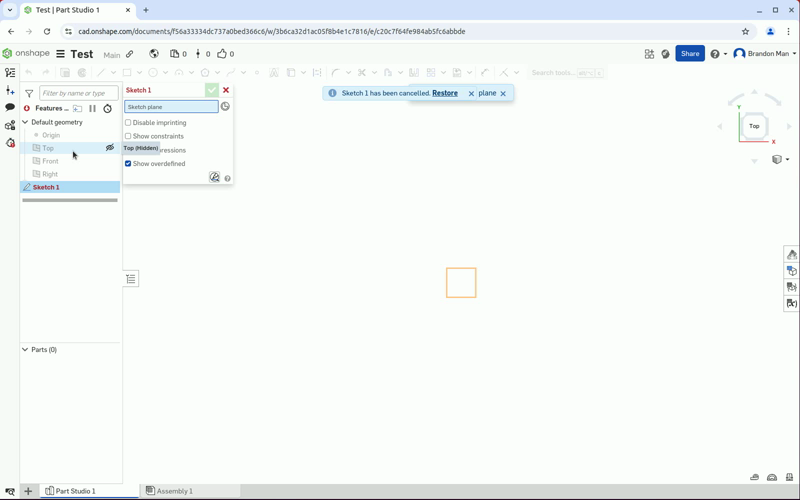
click(73, 150)
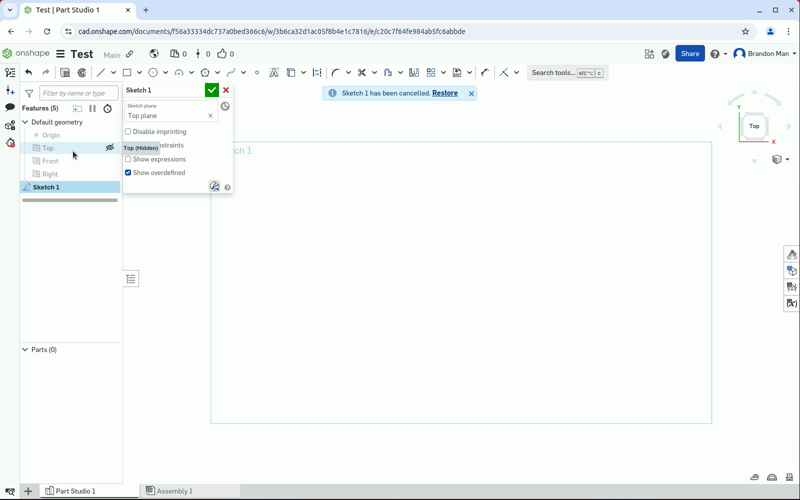
mouse_move(73, 352)
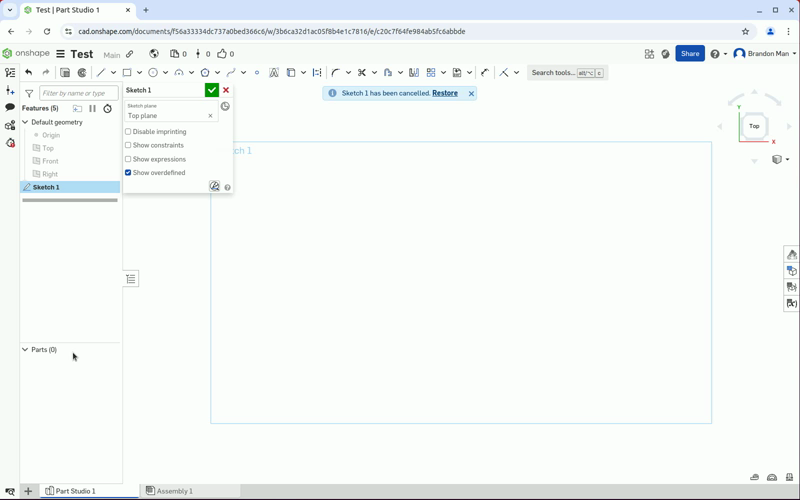
key(y)
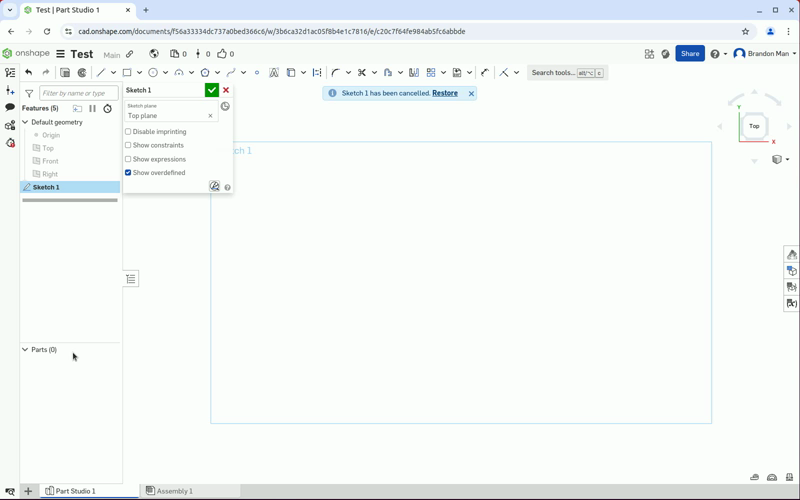
key(l)
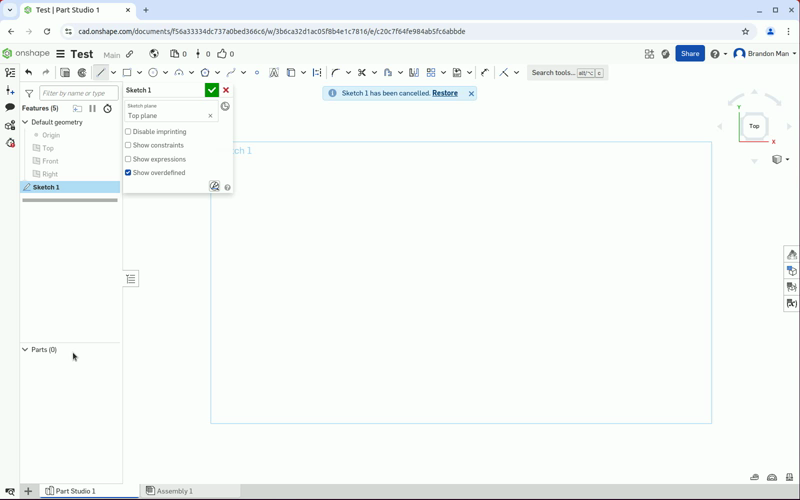
key_down(shift)
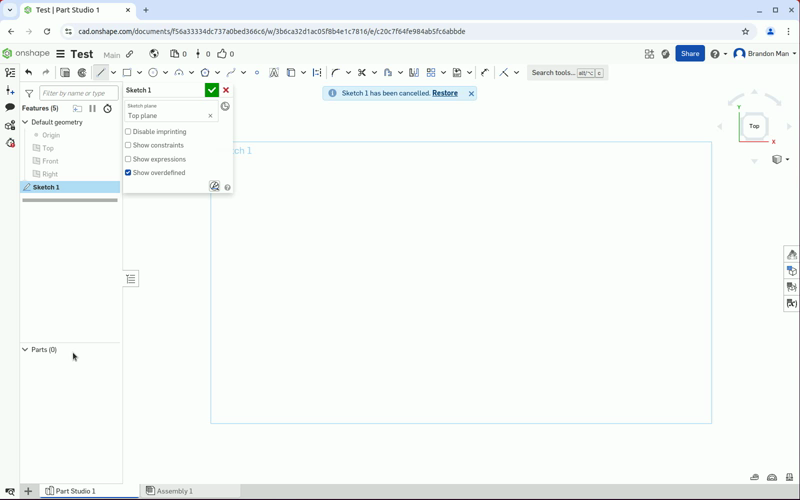
mouse_move(348, 365)
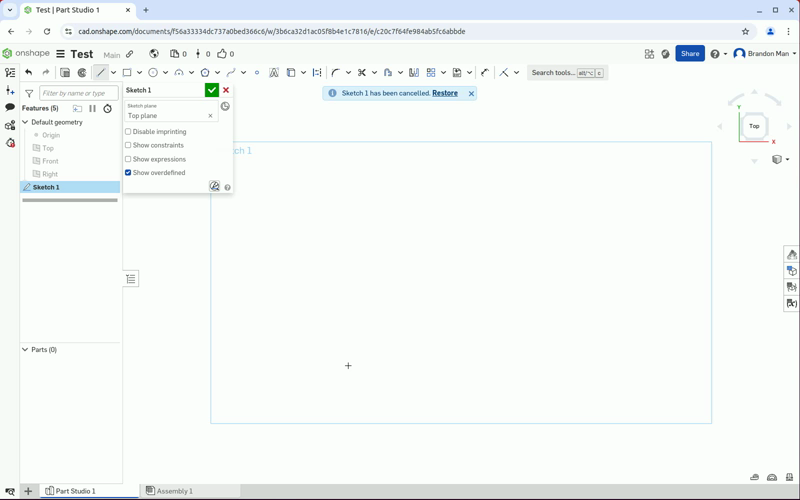
click(348, 365)
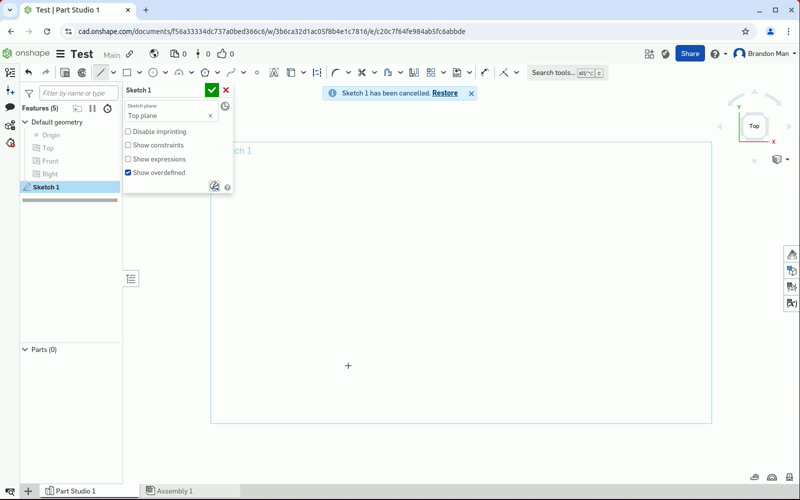
key_up(shift)
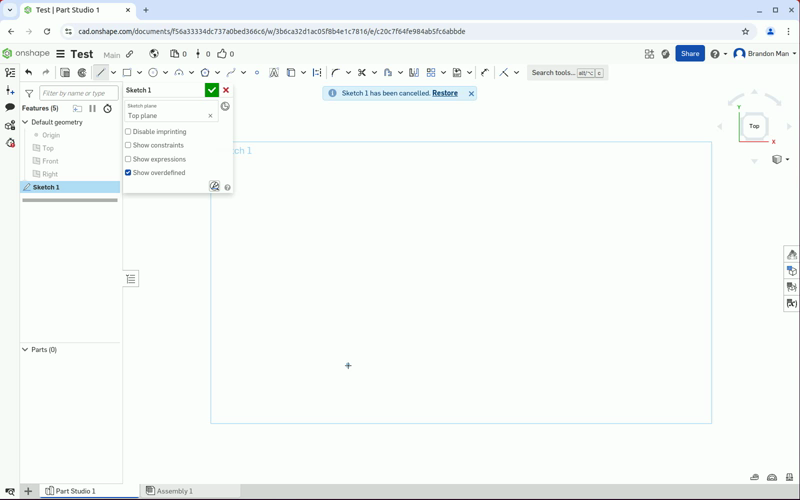
key_down(shift)
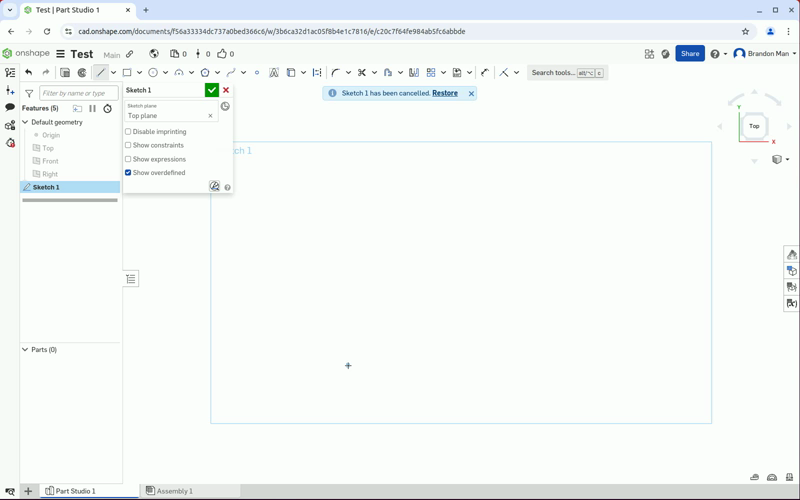
mouse_move(572, 365)
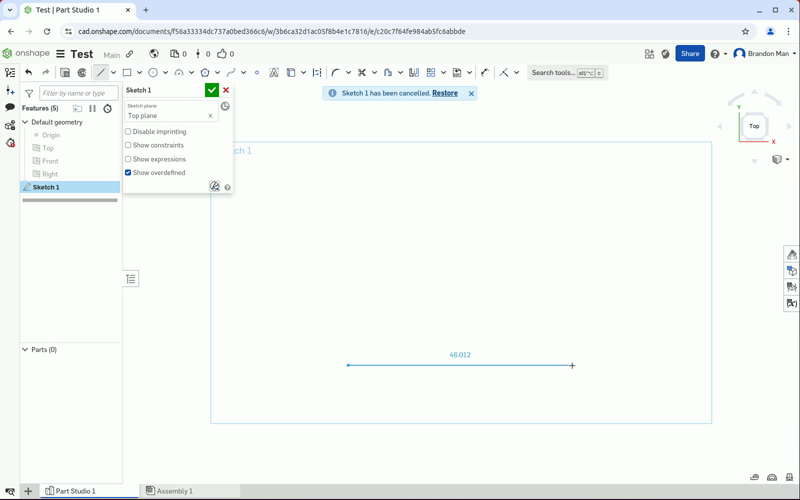
click(572, 365)
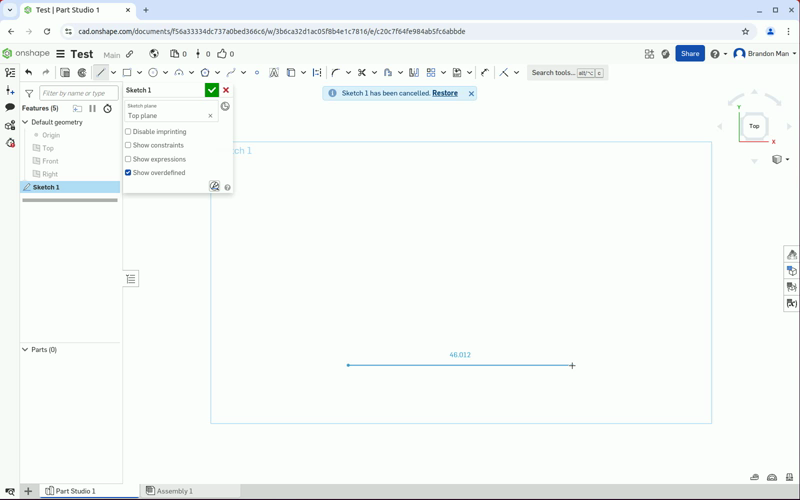
key_up(shift)
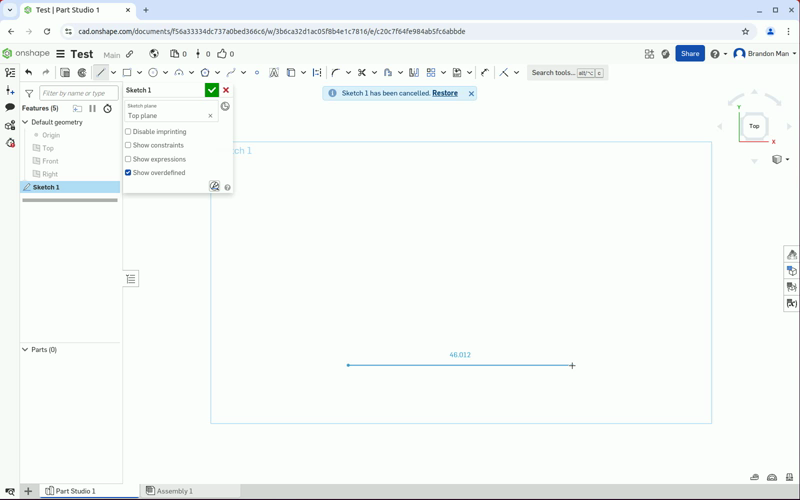
key_down(shift)
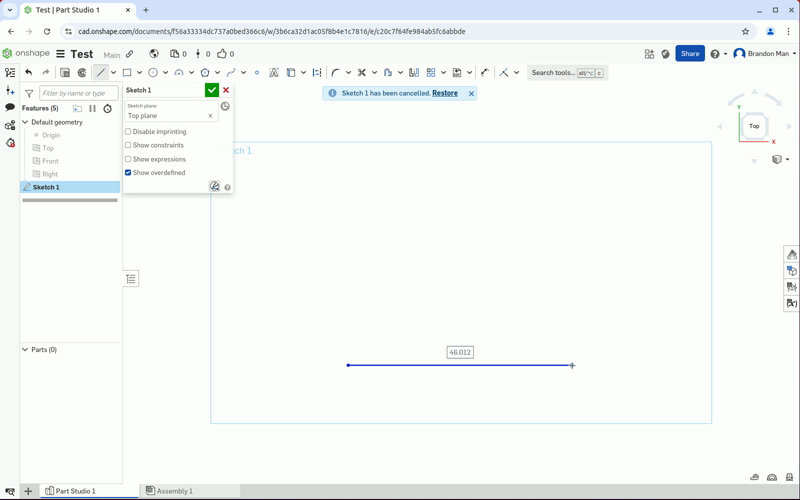
mouse_move(572, 202)
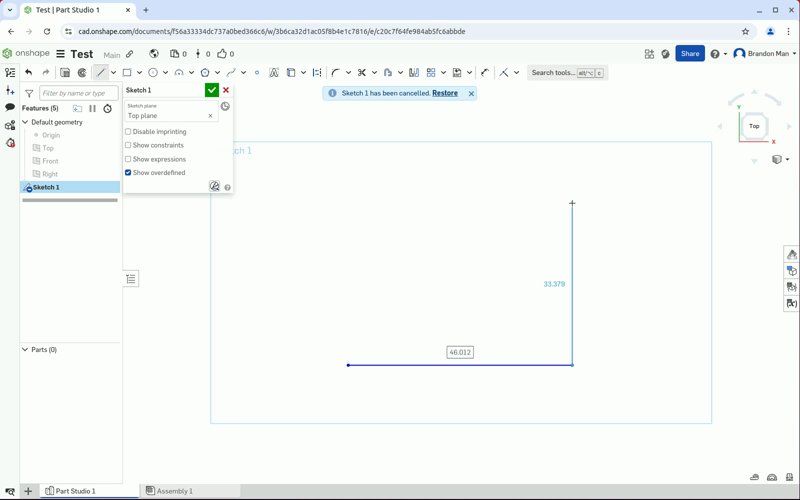
click(572, 202)
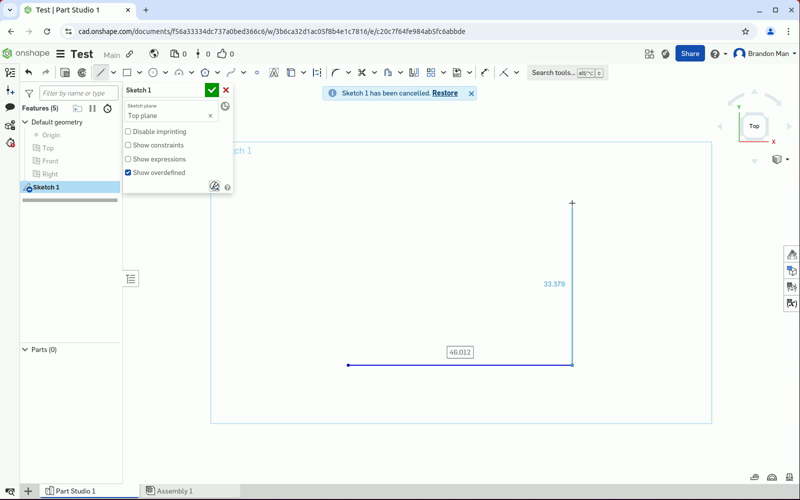
key_up(shift)
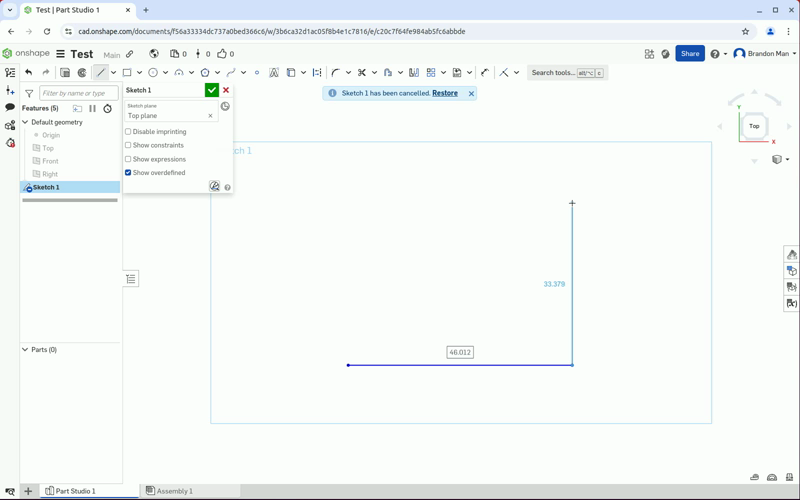
key_down(shift)
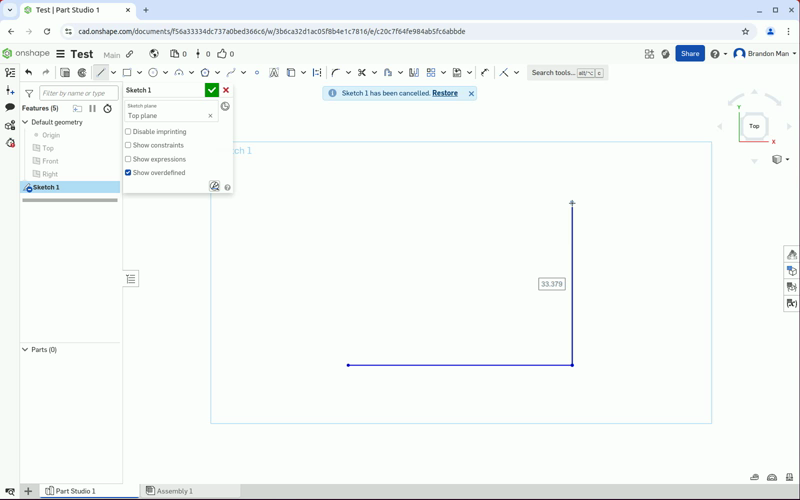
mouse_move(348, 202)
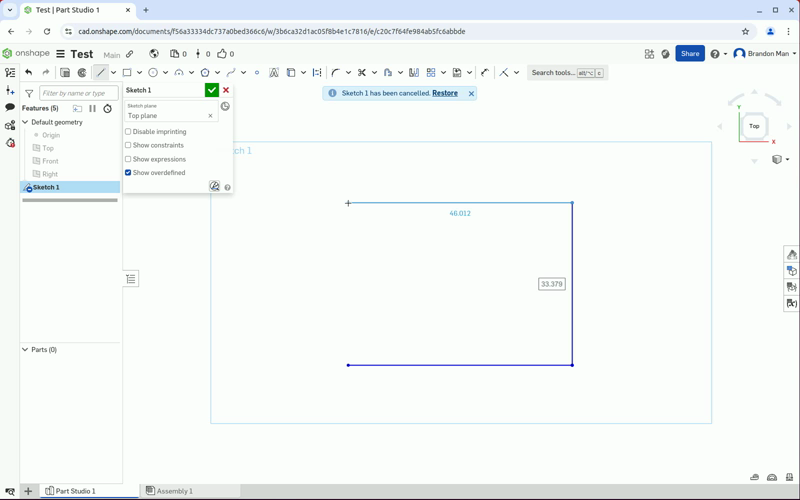
click(348, 202)
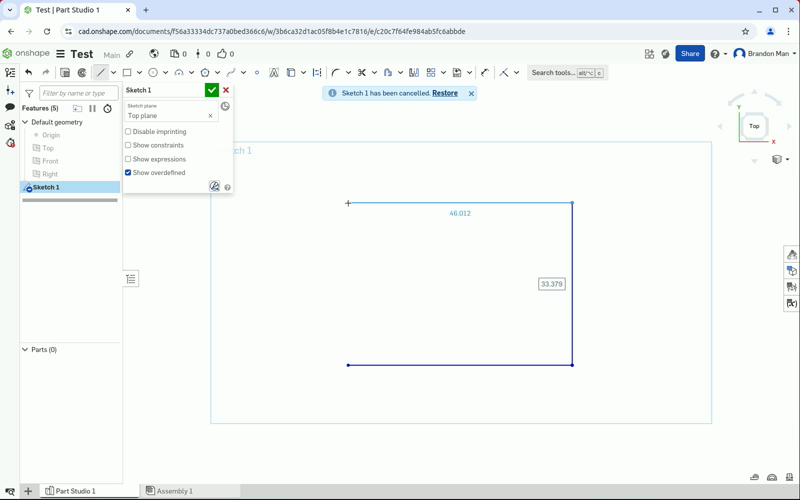
key_up(shift)
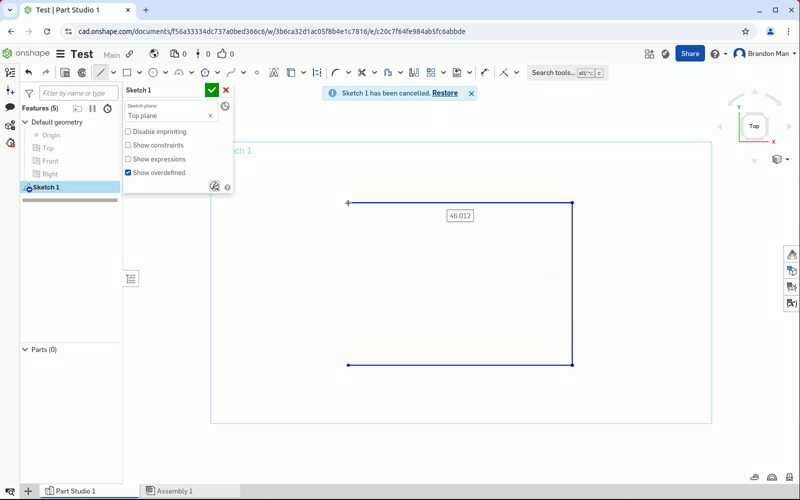
key_down(shift)
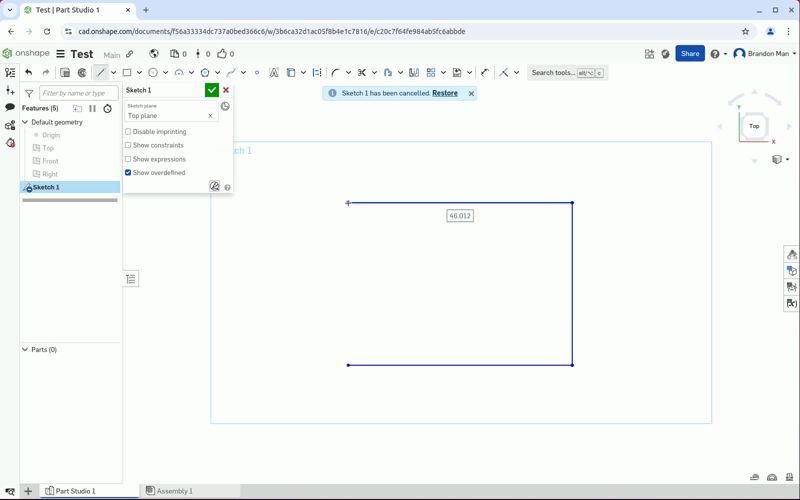
mouse_move(348, 365)
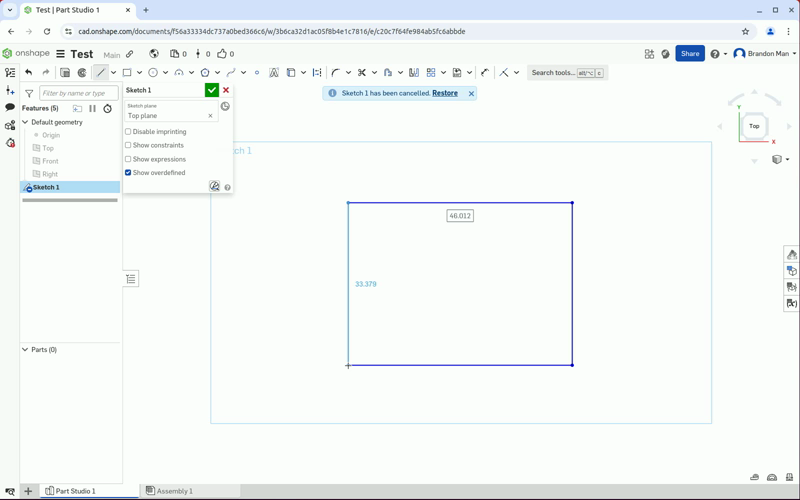
key_up(shift)
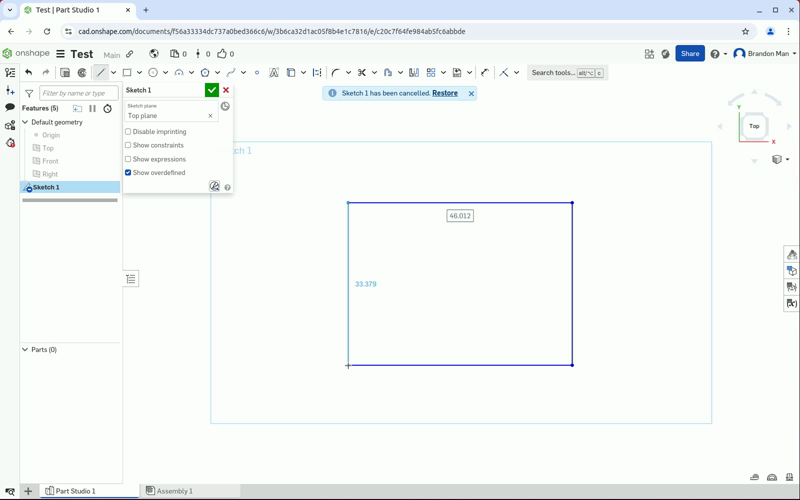
click(348, 365)
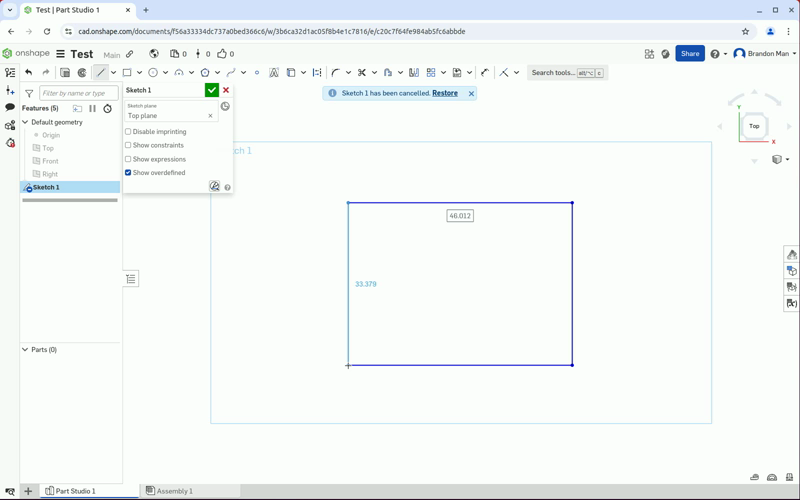
key(esc)
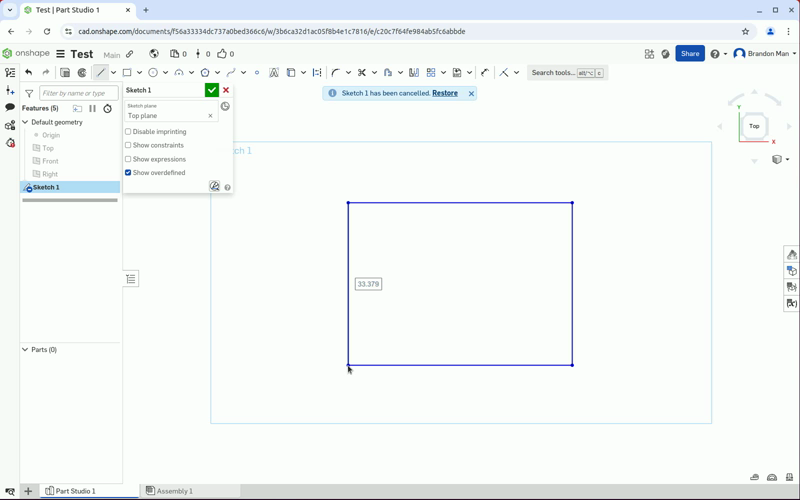
key(l)
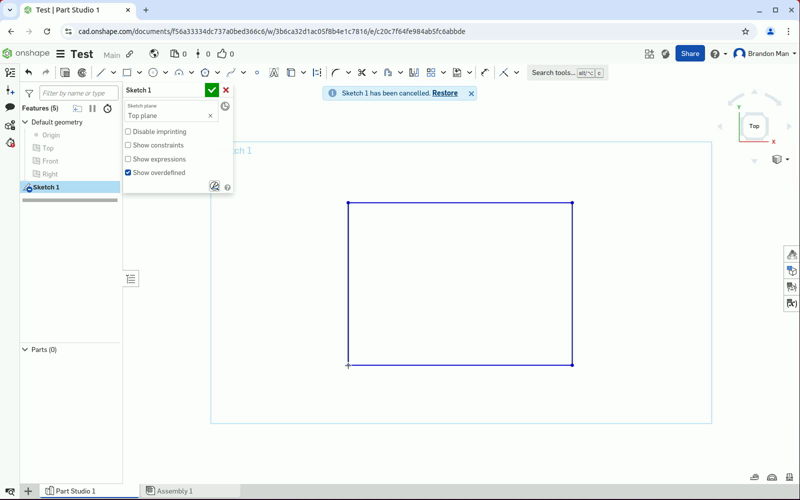
key_down(shift)
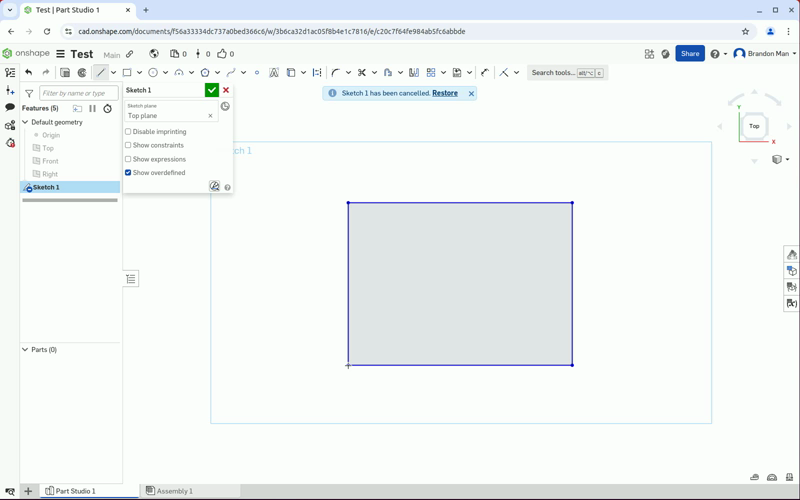
mouse_move(350, 362)
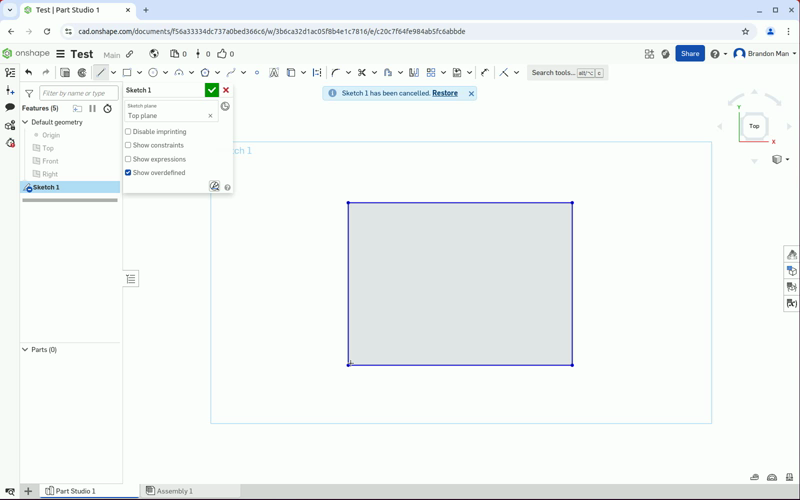
scroll(6)
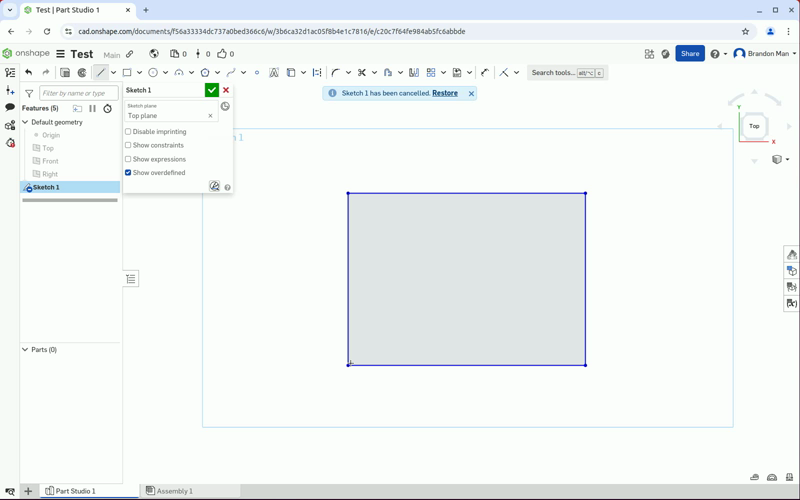
scroll(6)
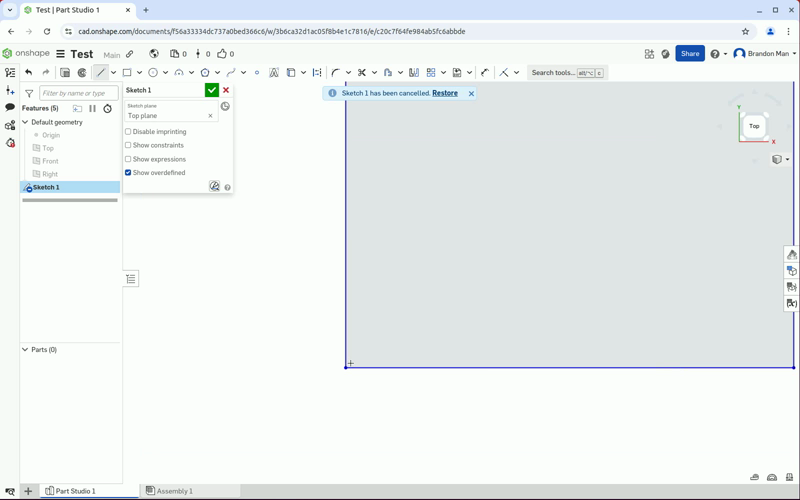
scroll(6)
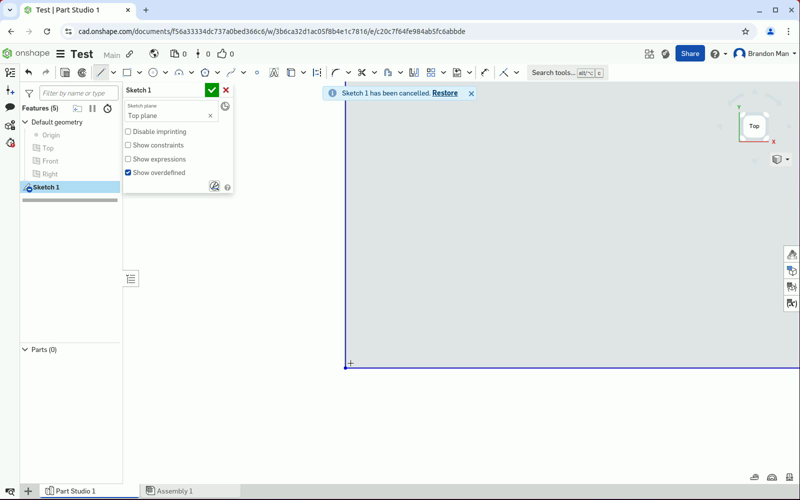
scroll(6)
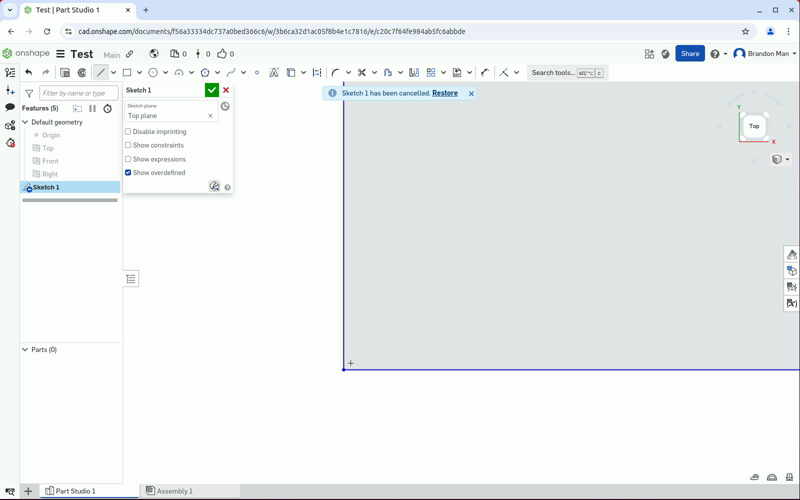
scroll(6)
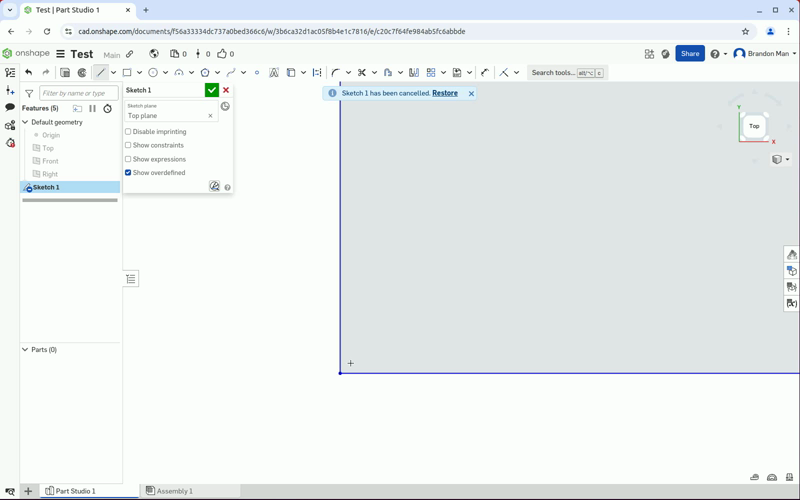
scroll(6)
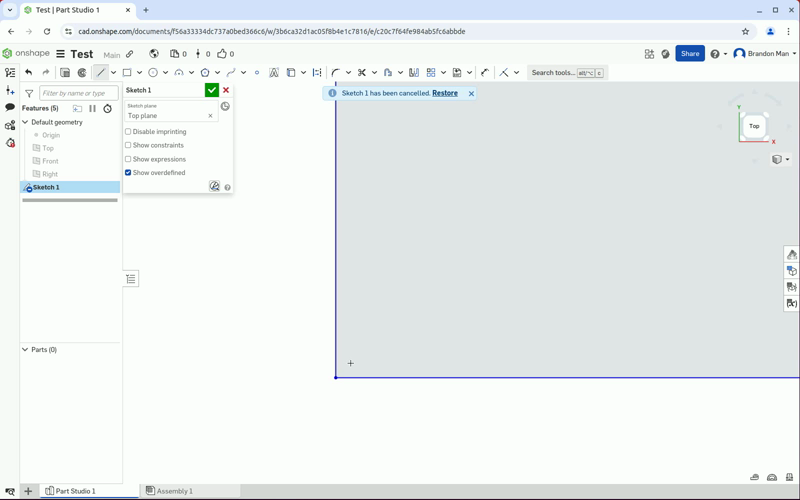
scroll(6)
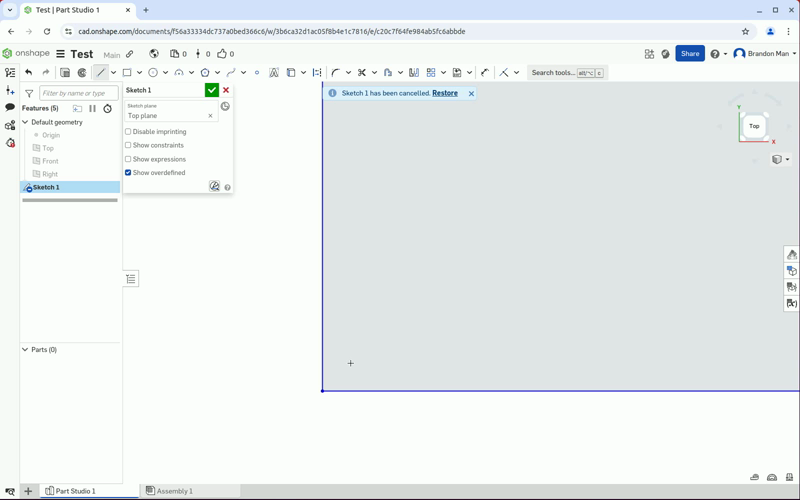
click(350, 362)
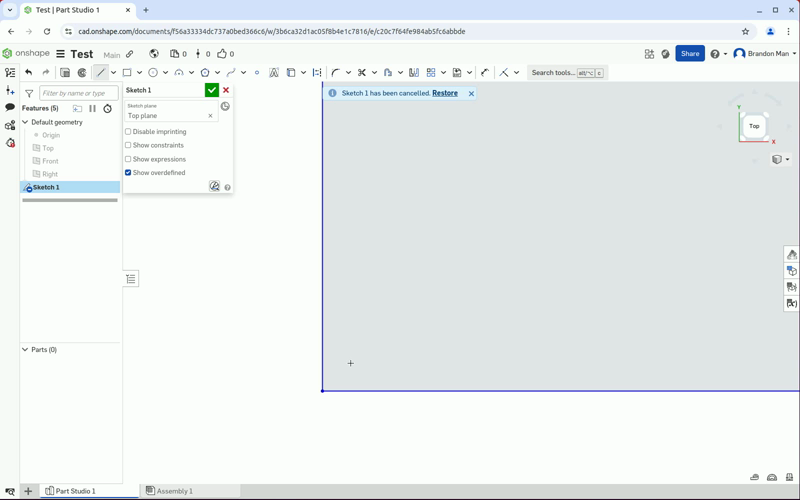
scroll(-6)
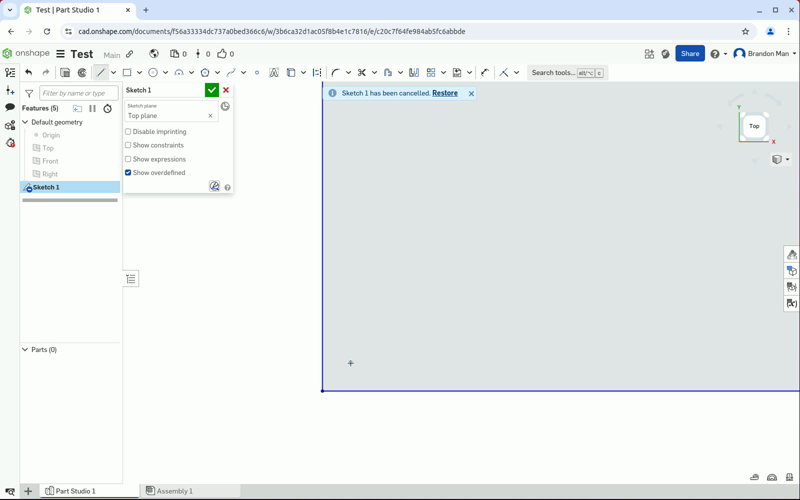
scroll(-6)
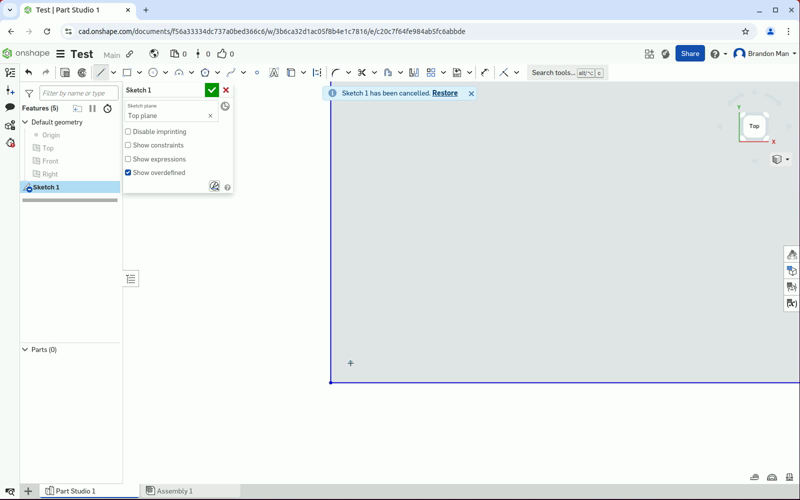
scroll(-6)
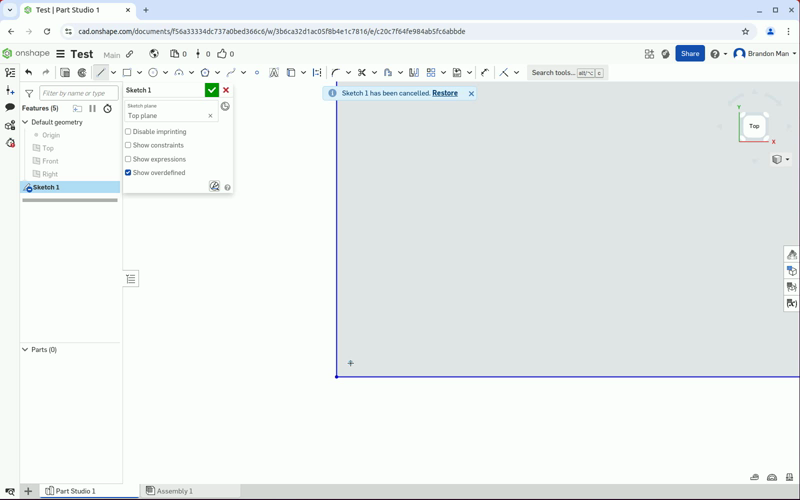
scroll(-6)
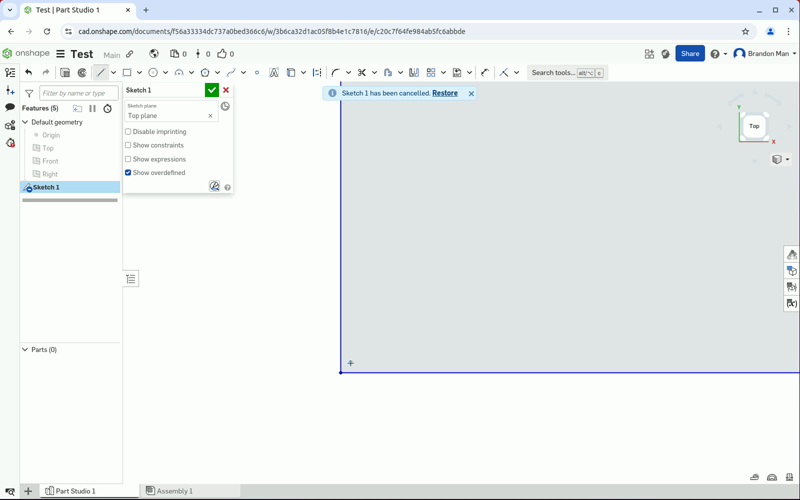
scroll(-6)
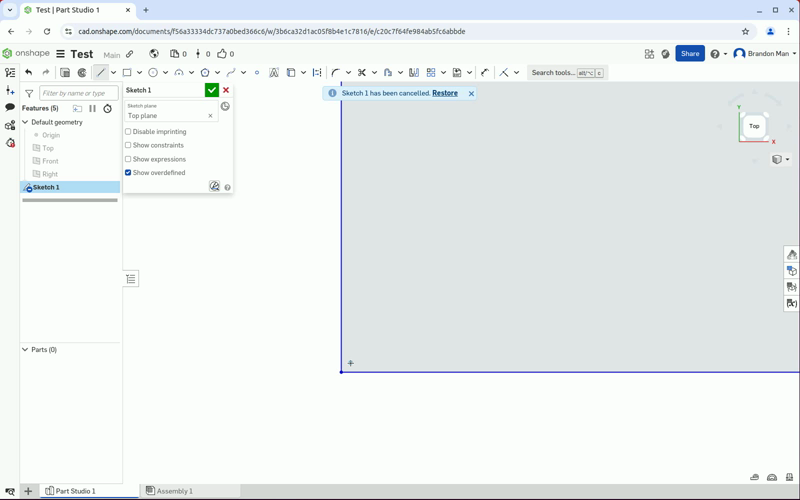
scroll(-6)
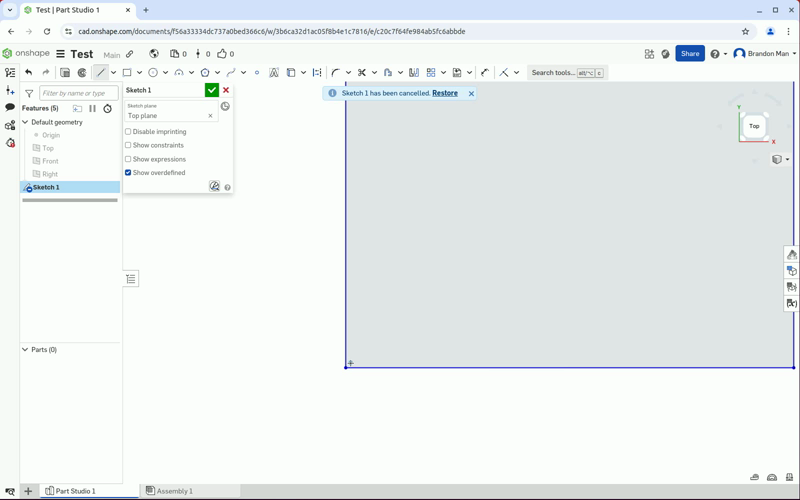
scroll(-6)
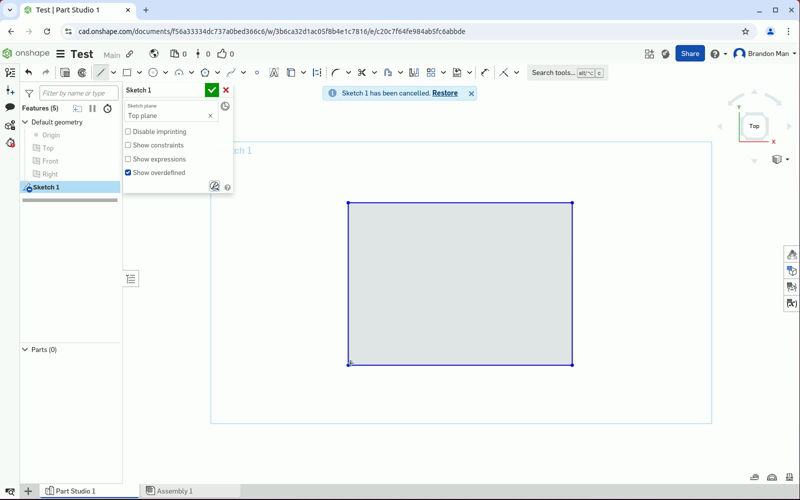
key_up(shift)
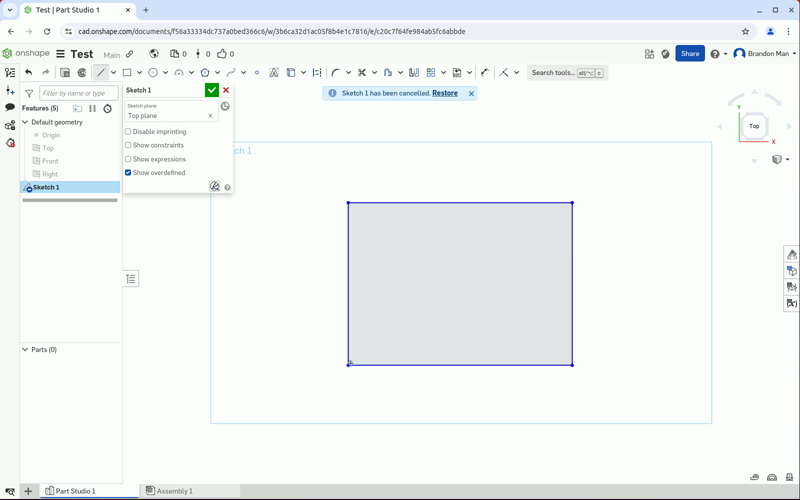
key_down(shift)
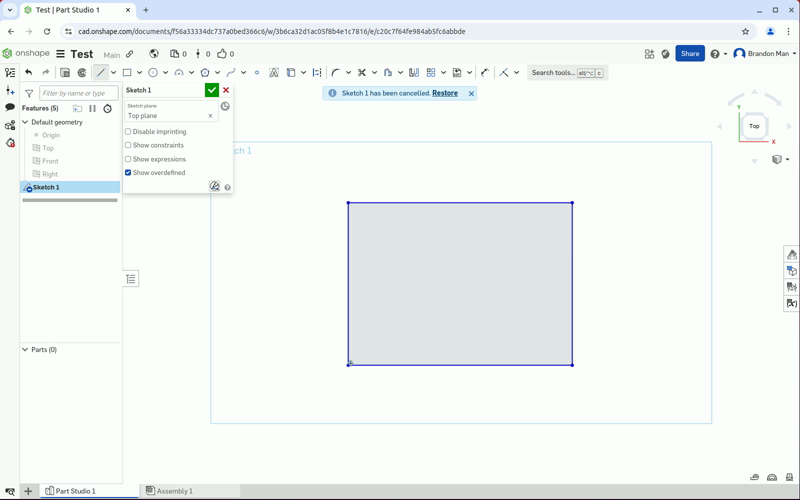
mouse_move(569, 362)
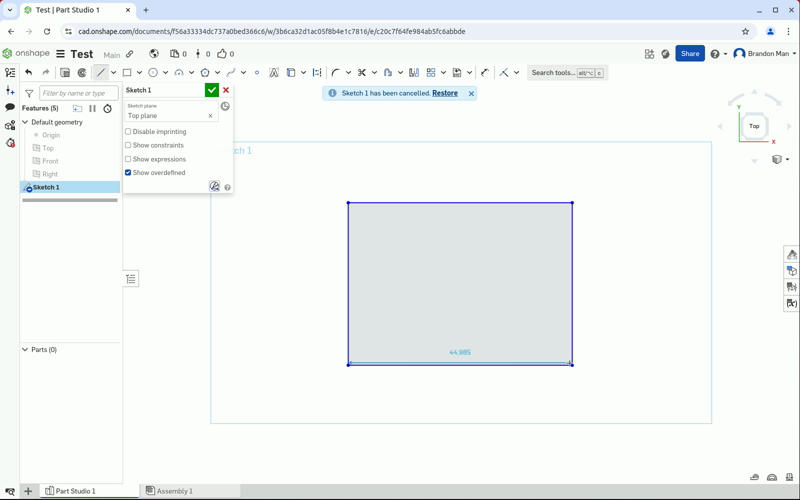
scroll(6)
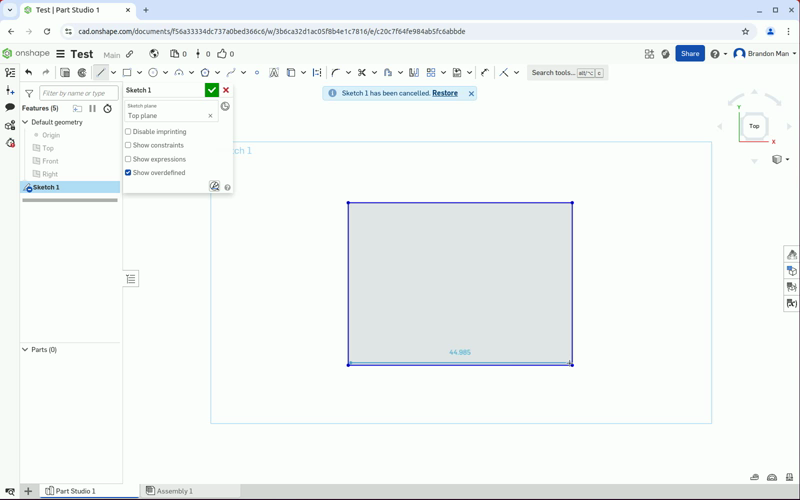
scroll(6)
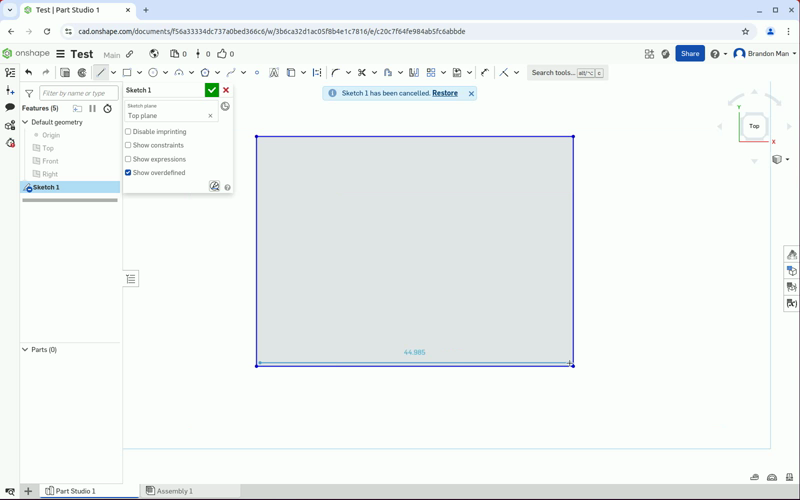
scroll(6)
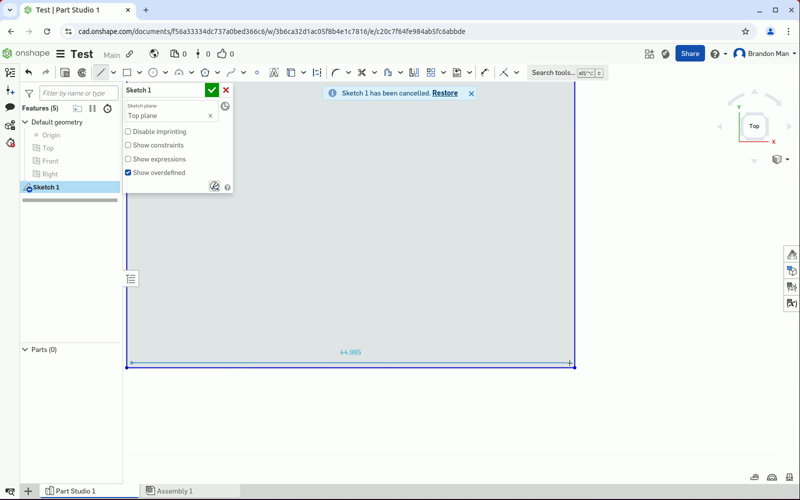
scroll(6)
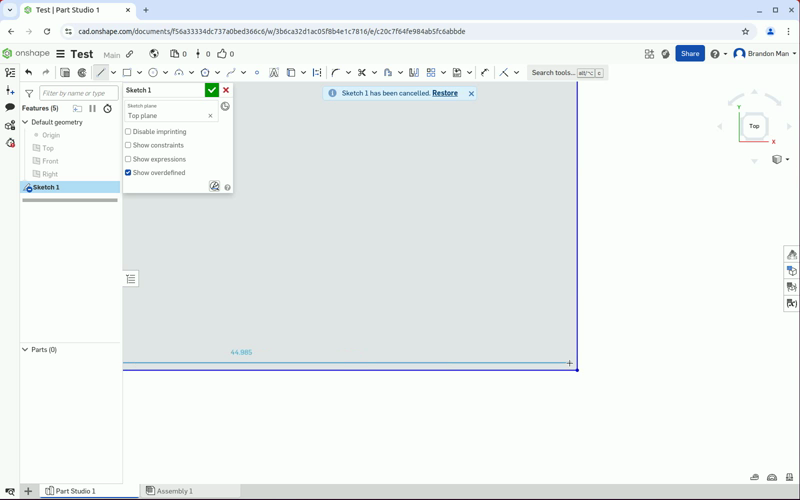
scroll(6)
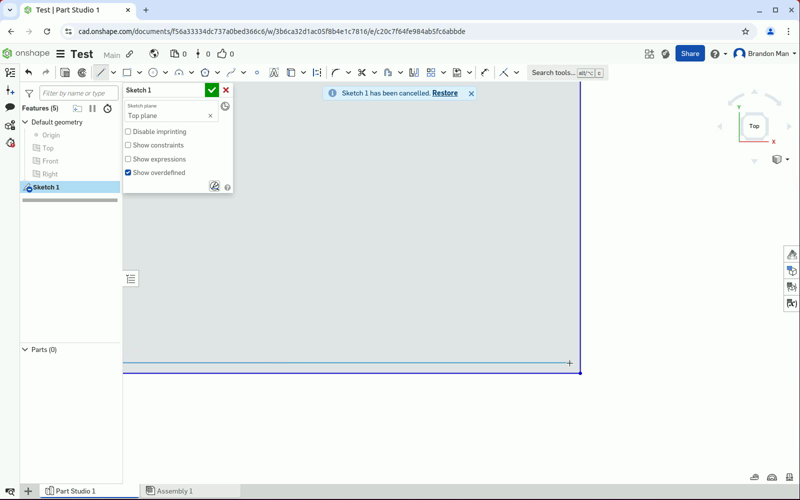
scroll(6)
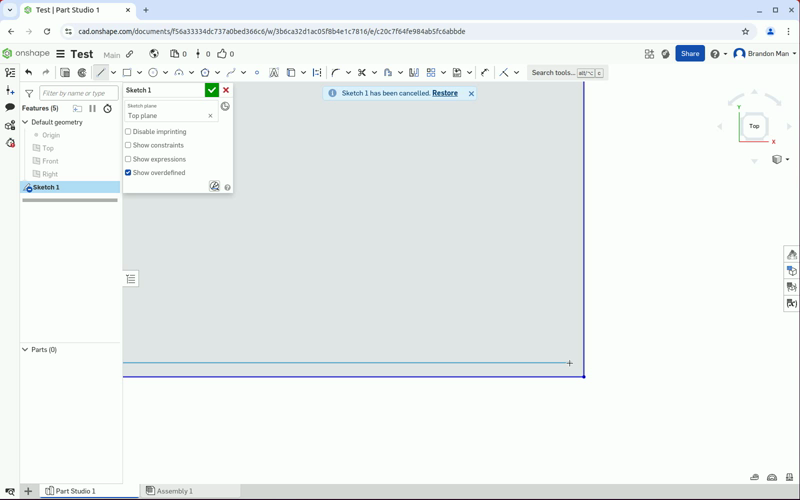
scroll(6)
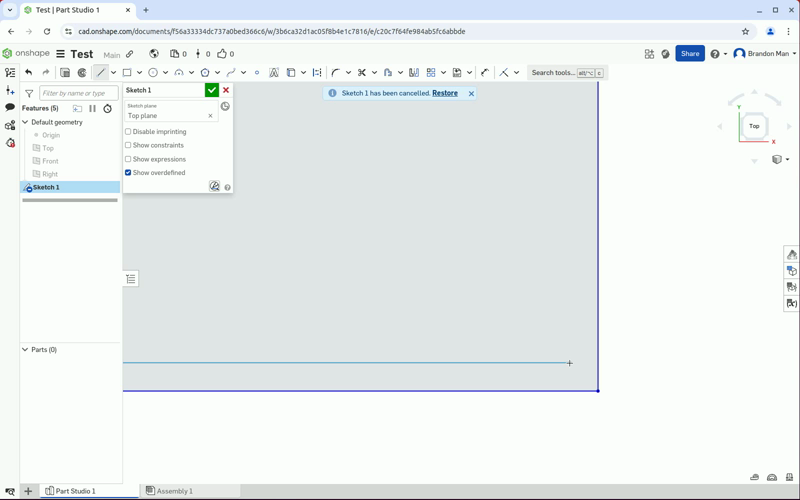
click(569, 362)
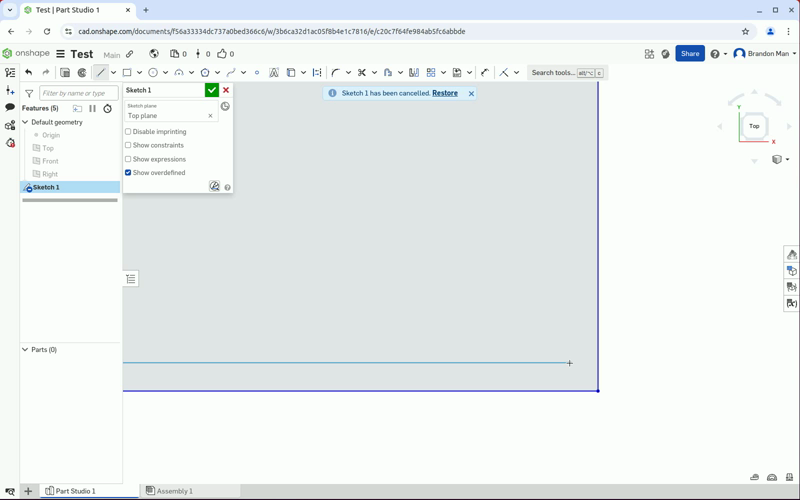
scroll(-6)
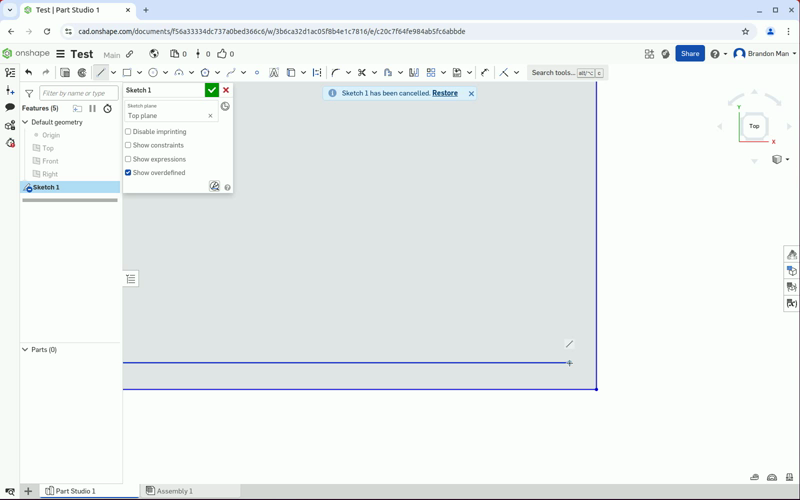
scroll(-6)
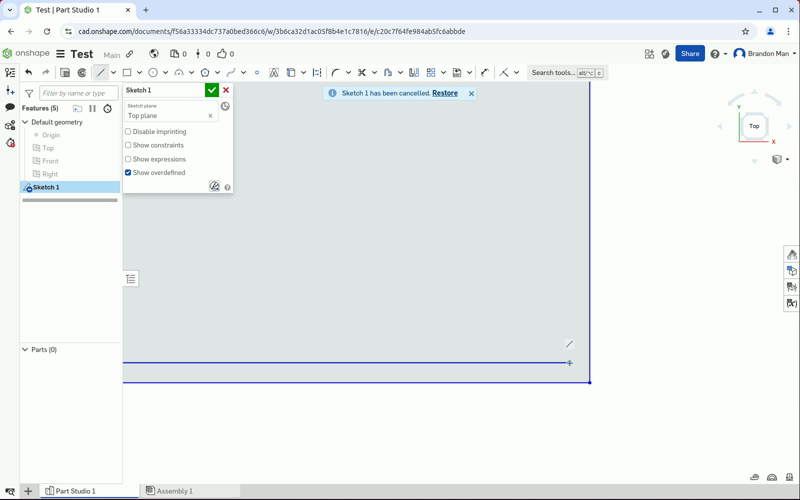
scroll(-6)
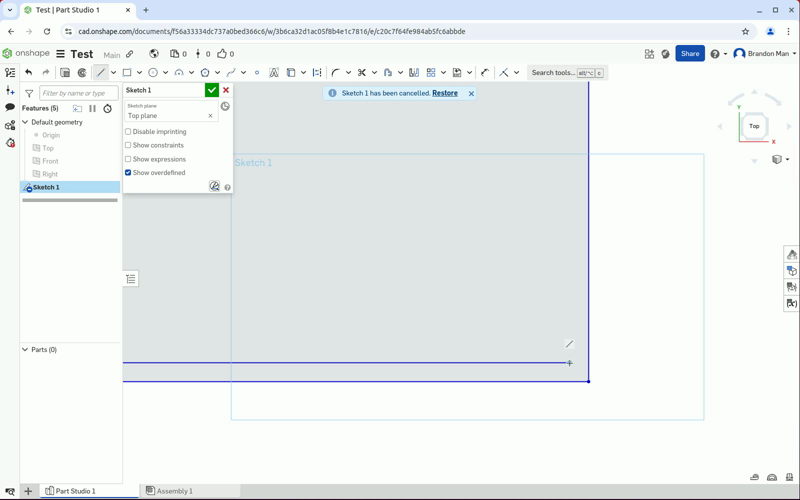
scroll(-6)
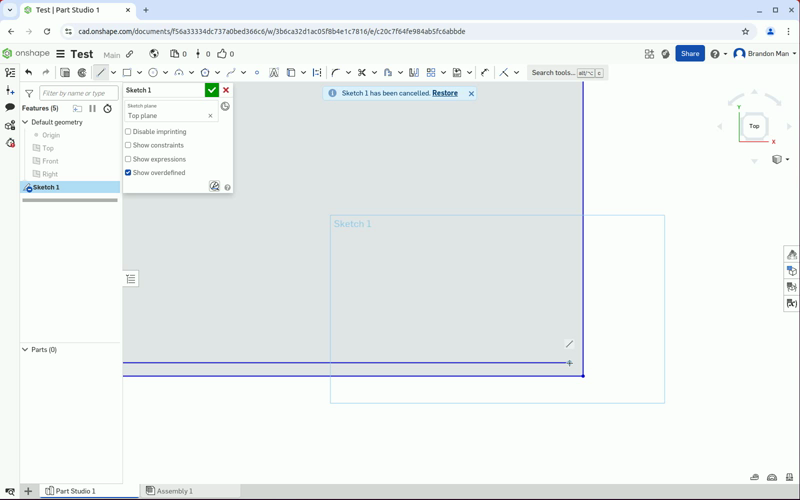
scroll(-6)
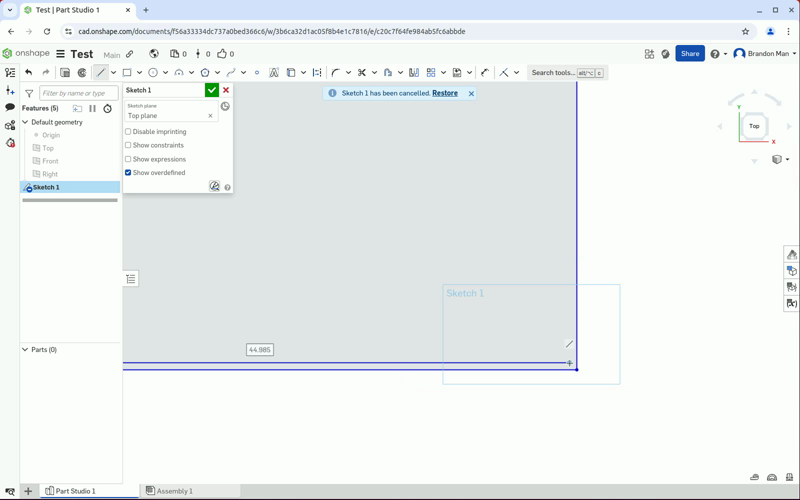
scroll(-6)
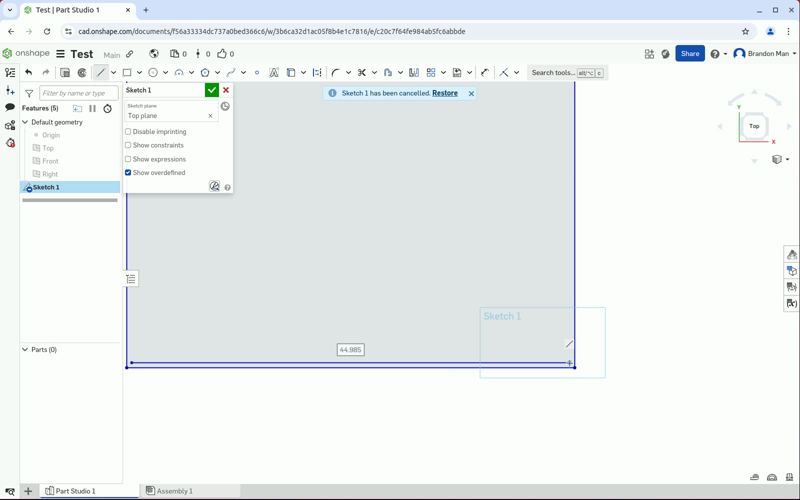
scroll(-6)
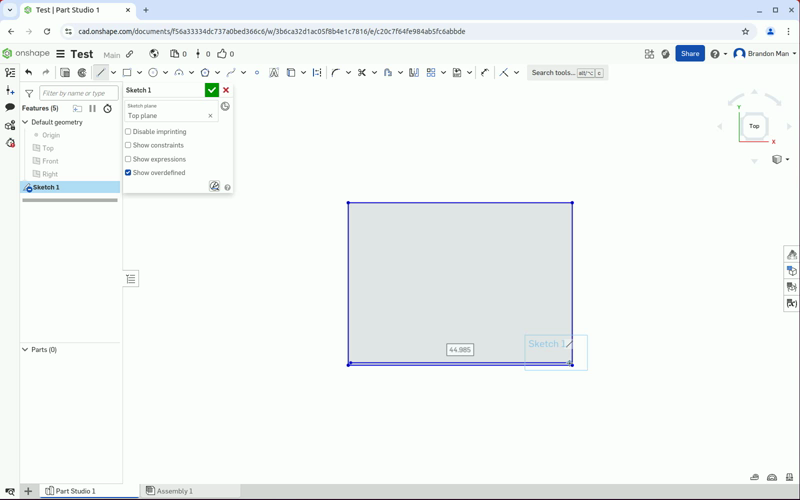
key_up(shift)
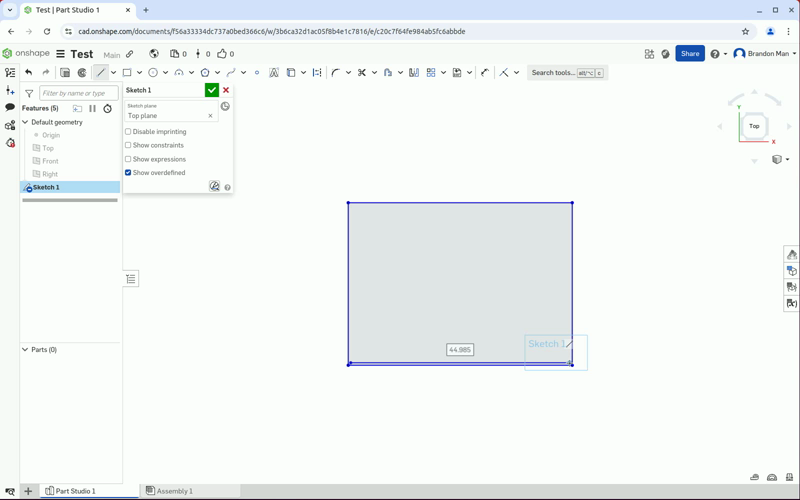
key_down(shift)
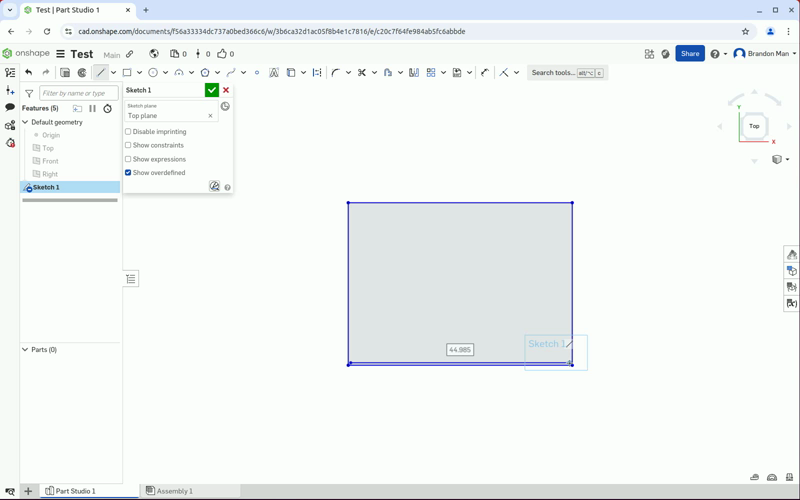
mouse_move(569, 204)
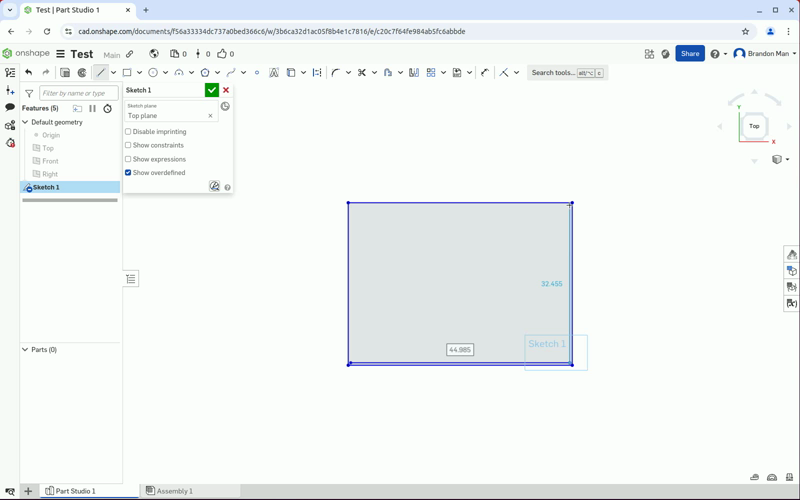
scroll(6)
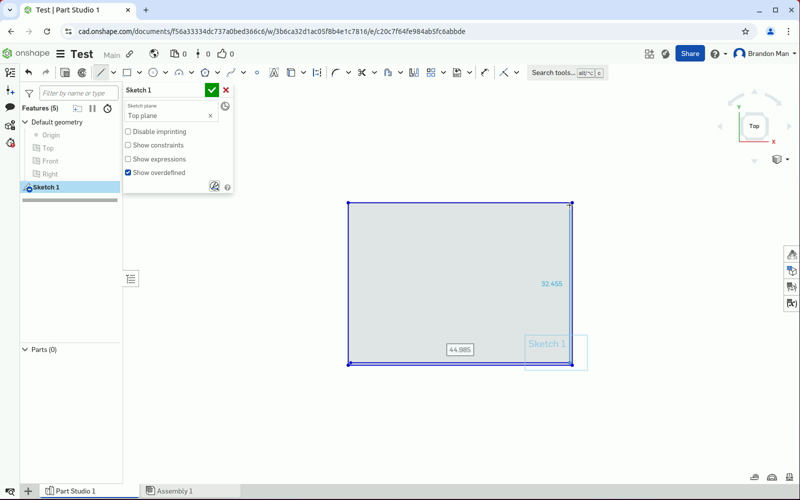
scroll(6)
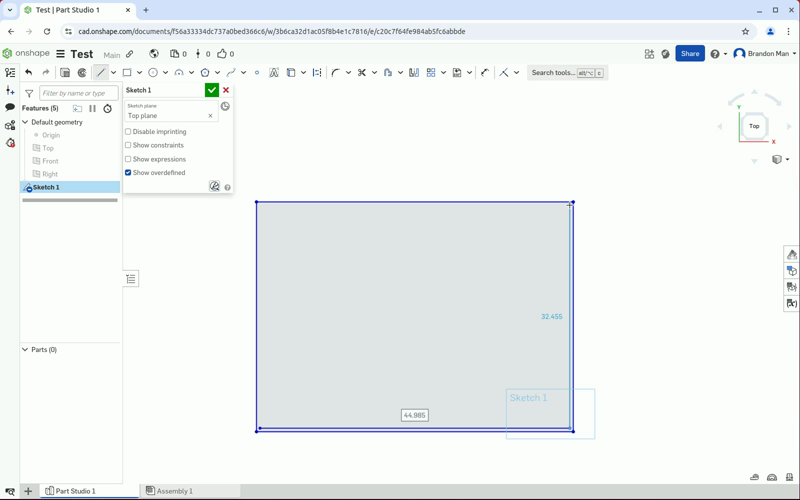
scroll(6)
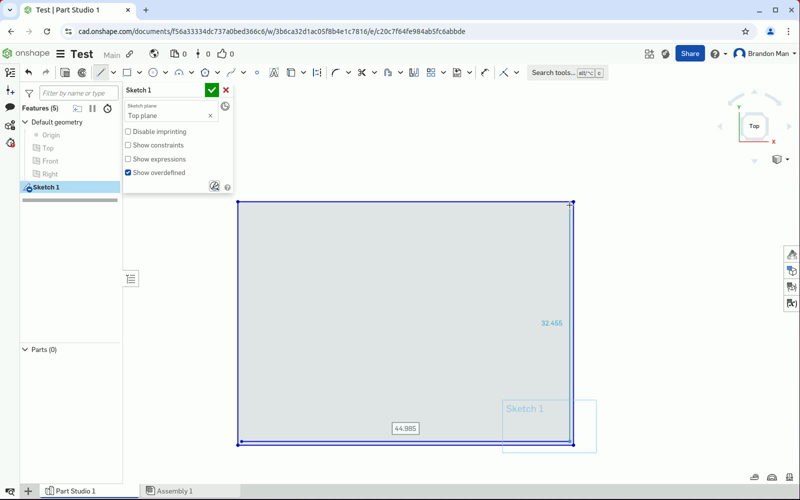
scroll(6)
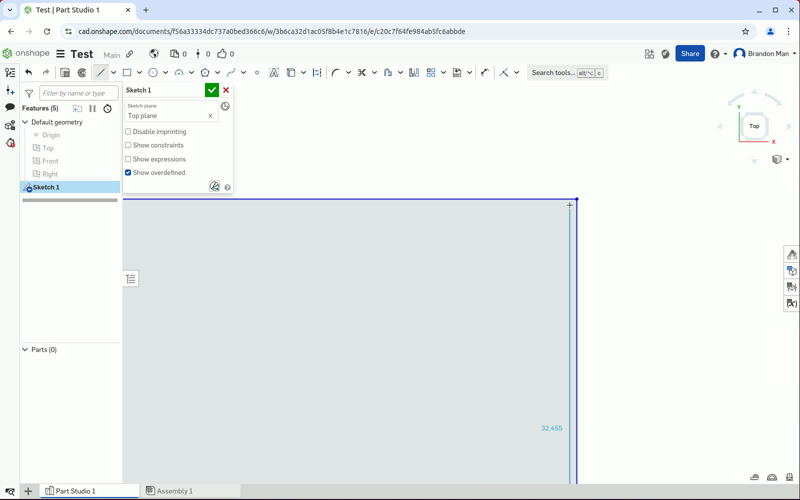
scroll(6)
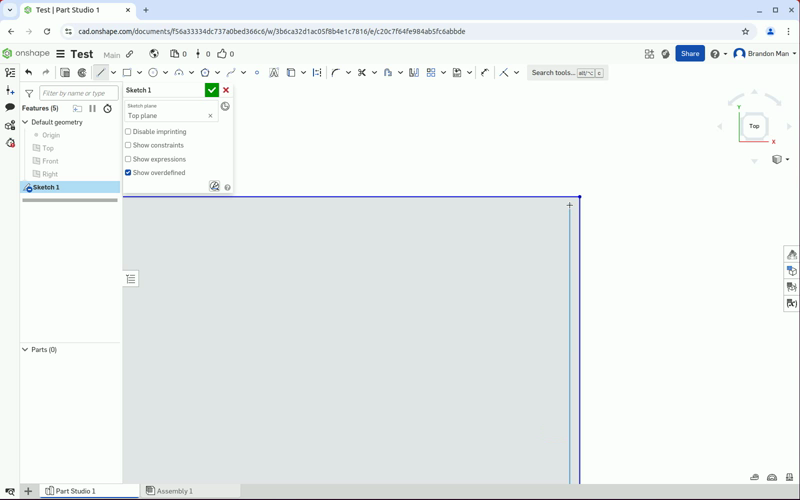
scroll(6)
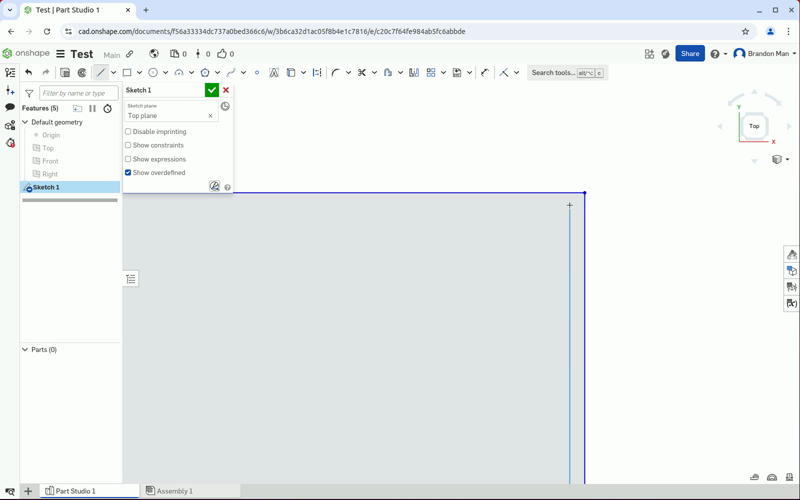
scroll(6)
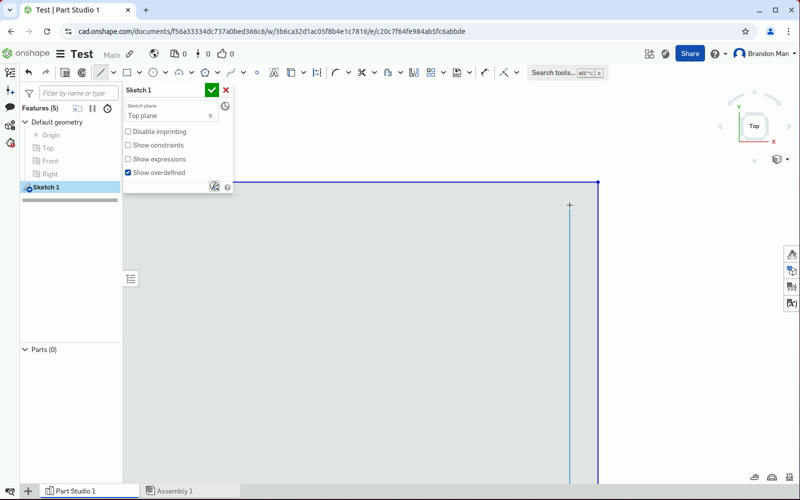
click(569, 204)
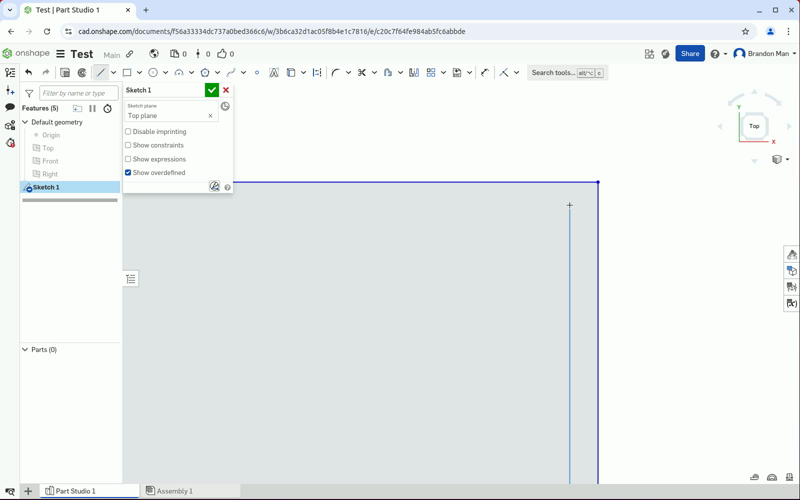
scroll(-6)
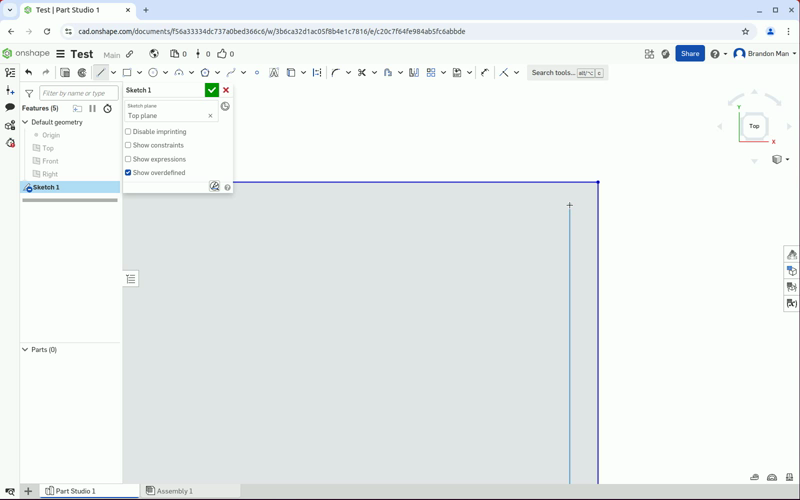
scroll(-6)
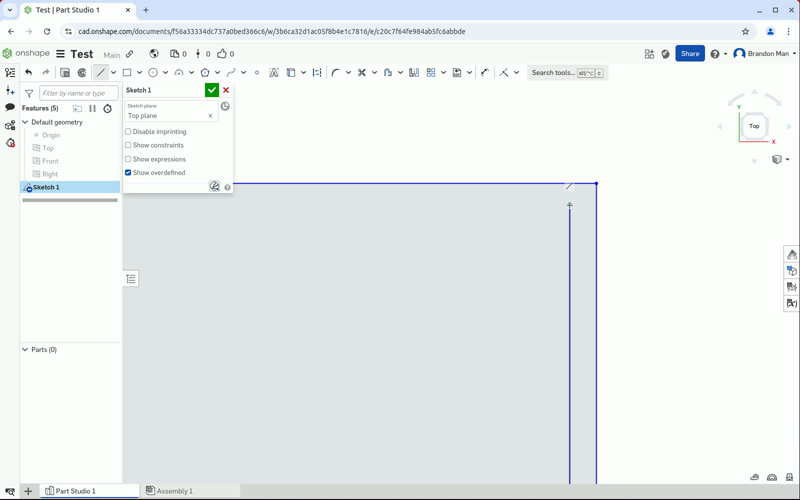
scroll(-6)
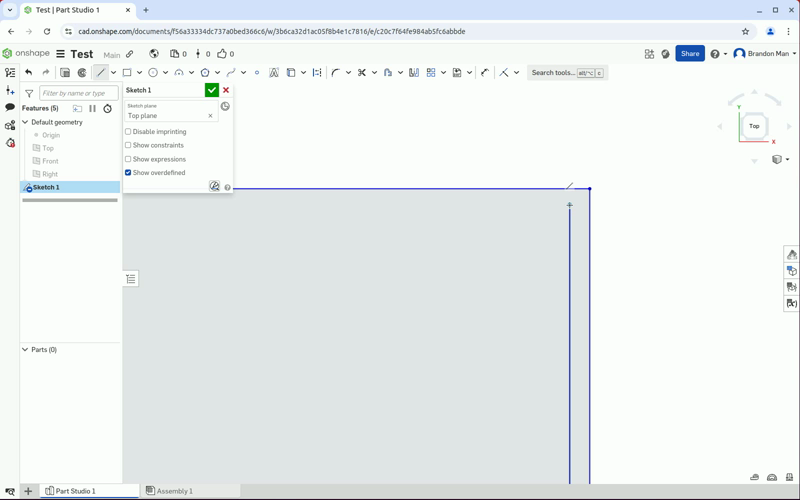
scroll(-6)
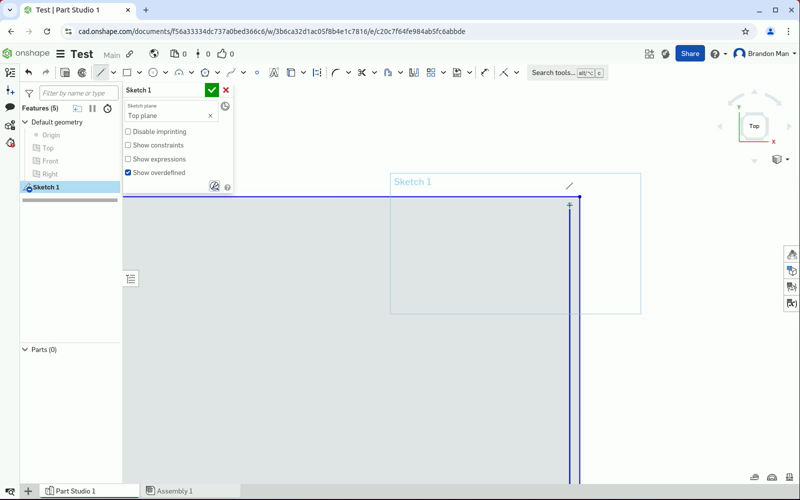
scroll(-6)
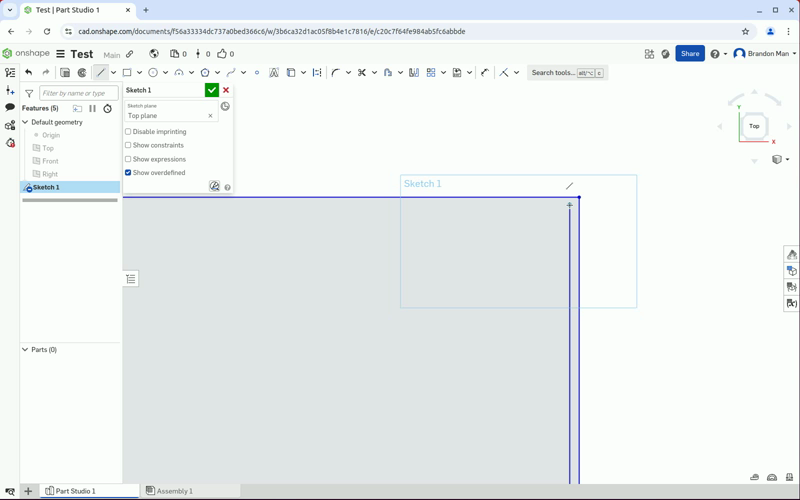
scroll(-6)
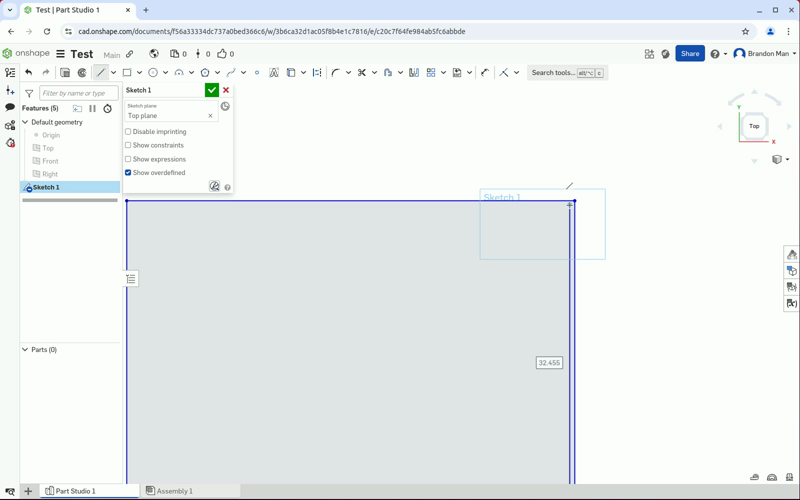
scroll(-6)
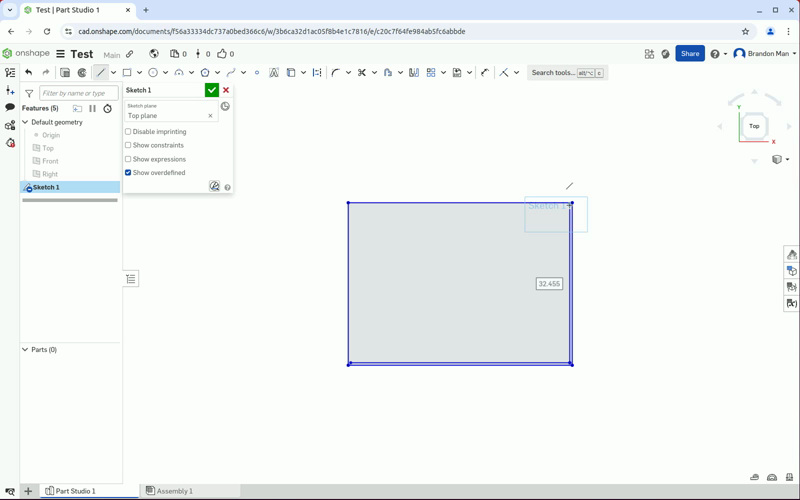
key_up(shift)
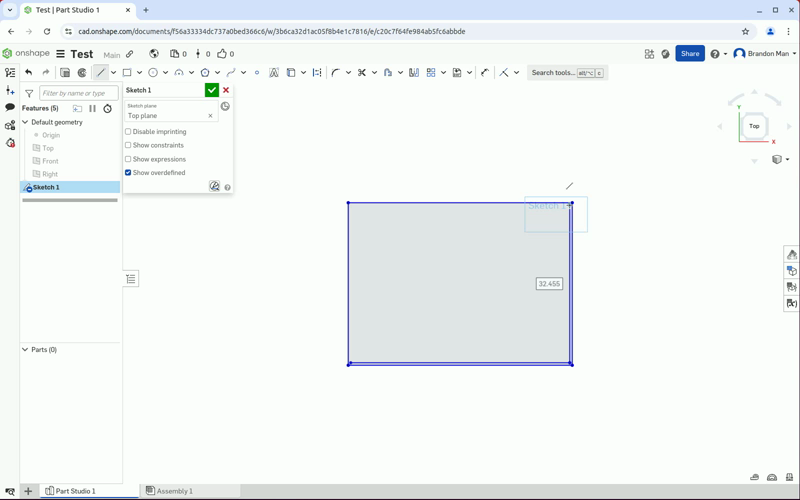
key_down(shift)
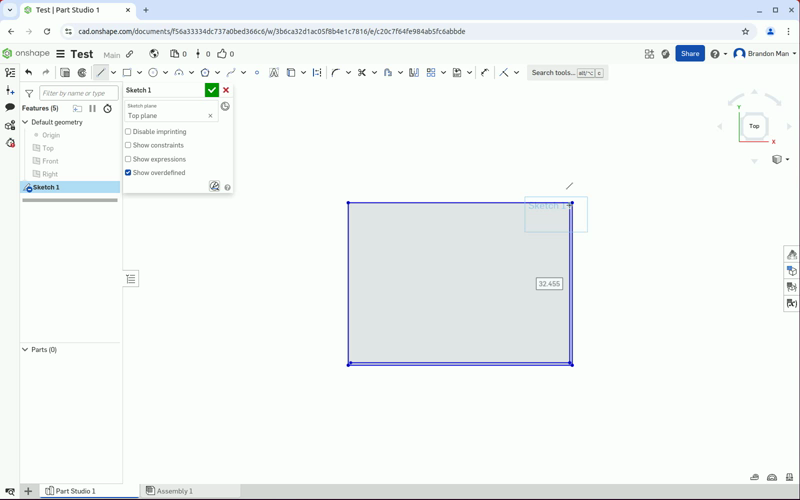
mouse_move(350, 204)
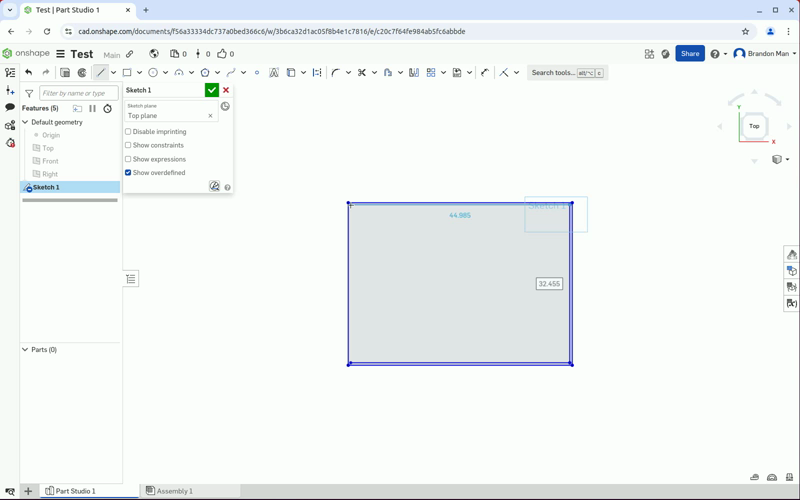
scroll(6)
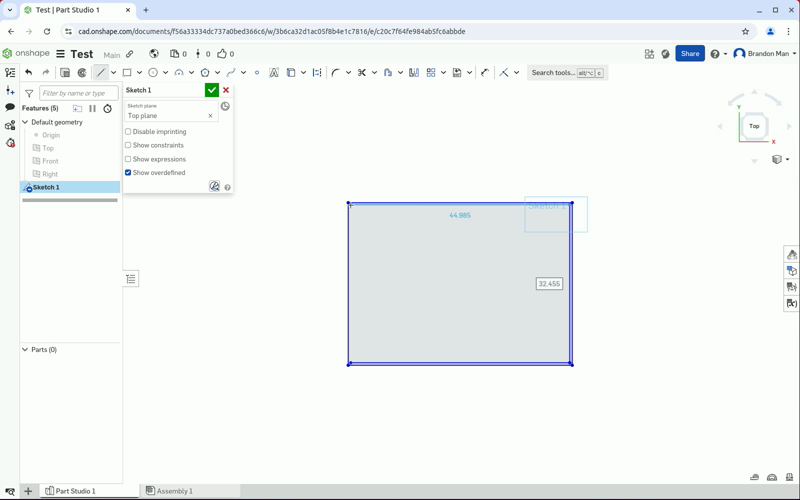
scroll(6)
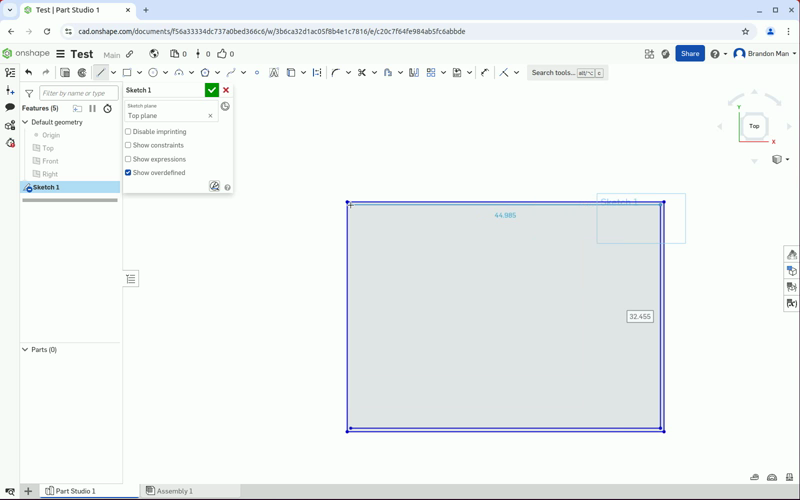
scroll(6)
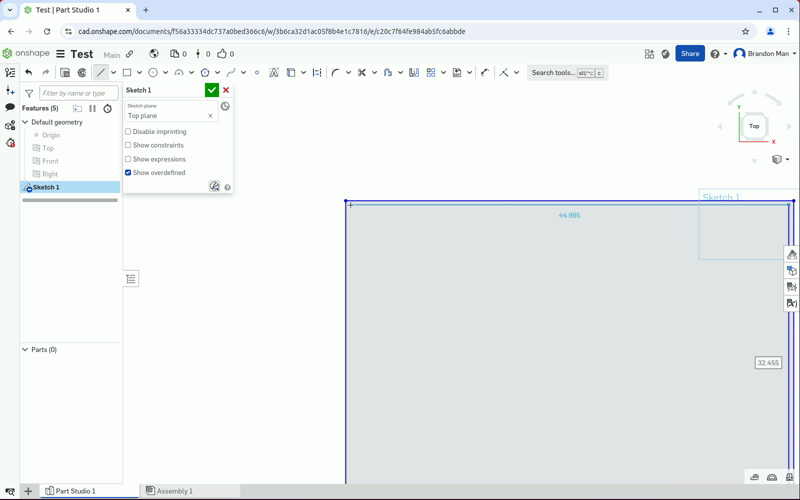
scroll(6)
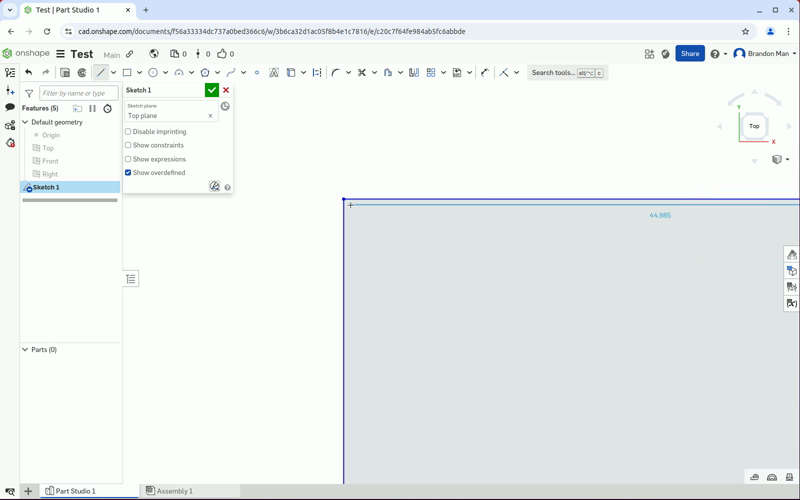
scroll(6)
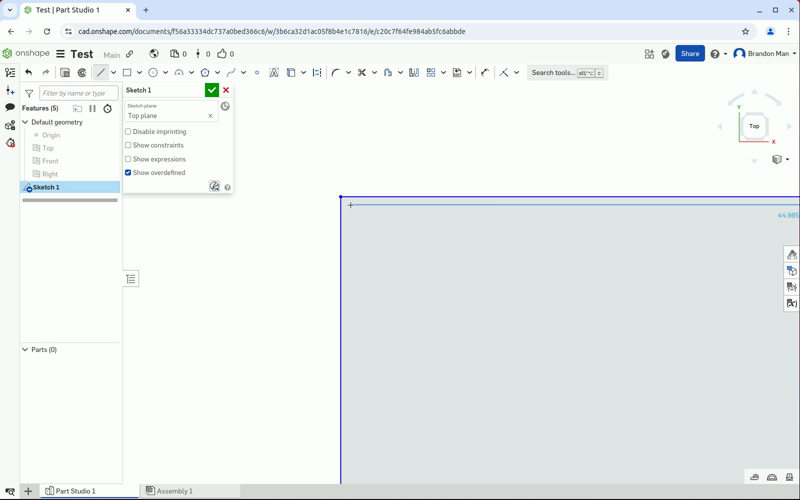
scroll(6)
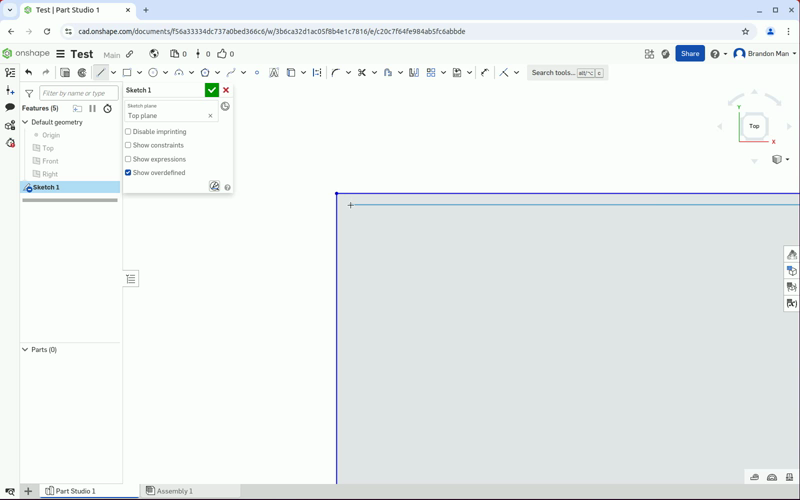
scroll(6)
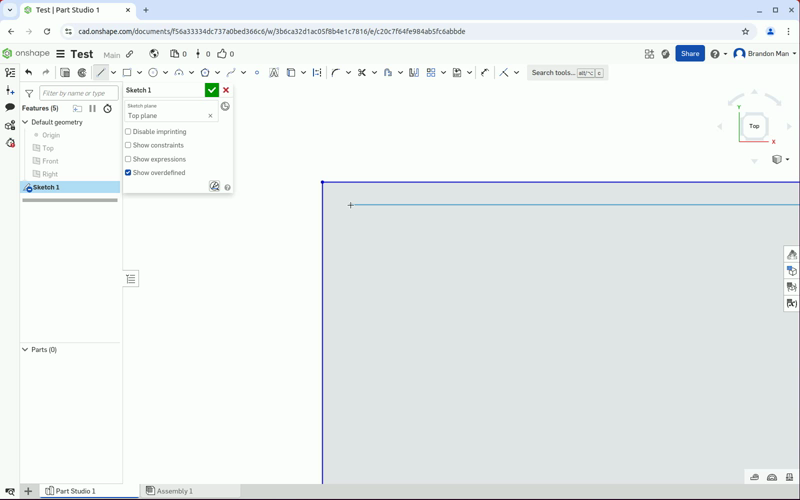
click(350, 204)
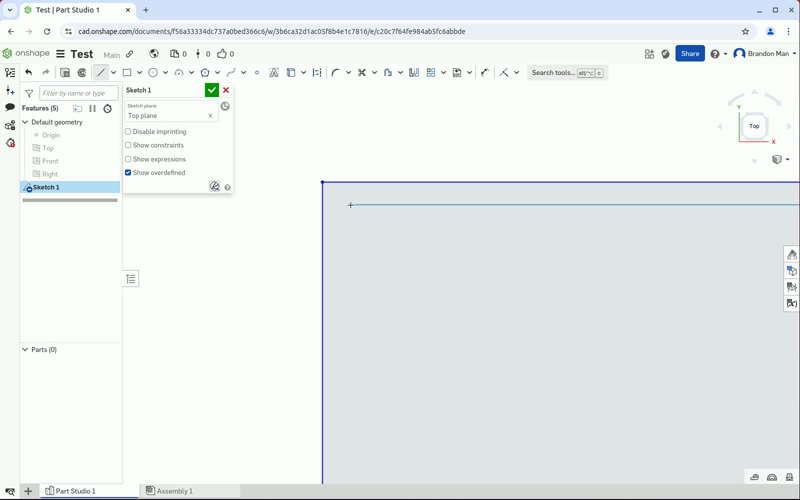
scroll(-6)
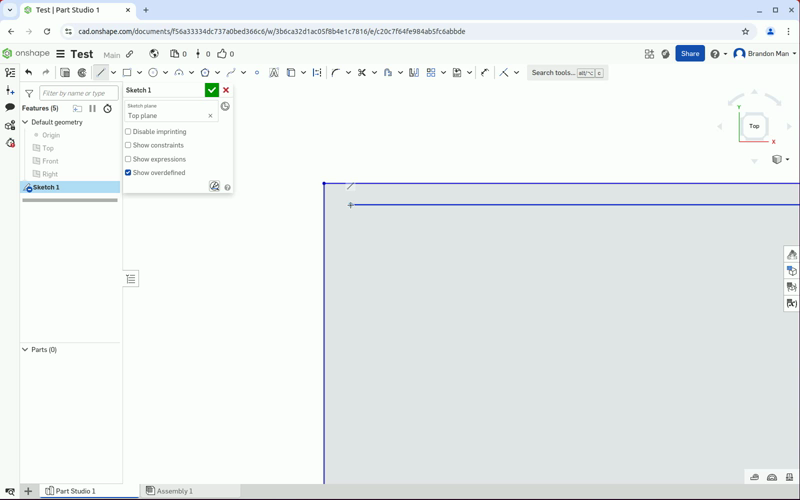
scroll(-6)
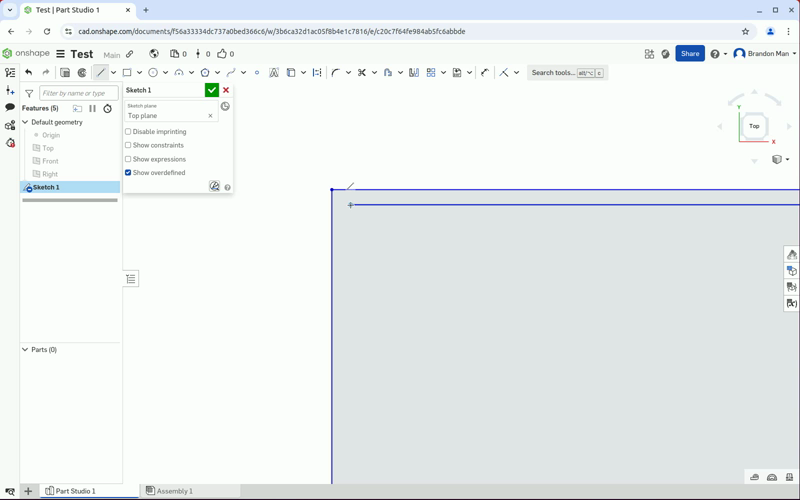
scroll(-6)
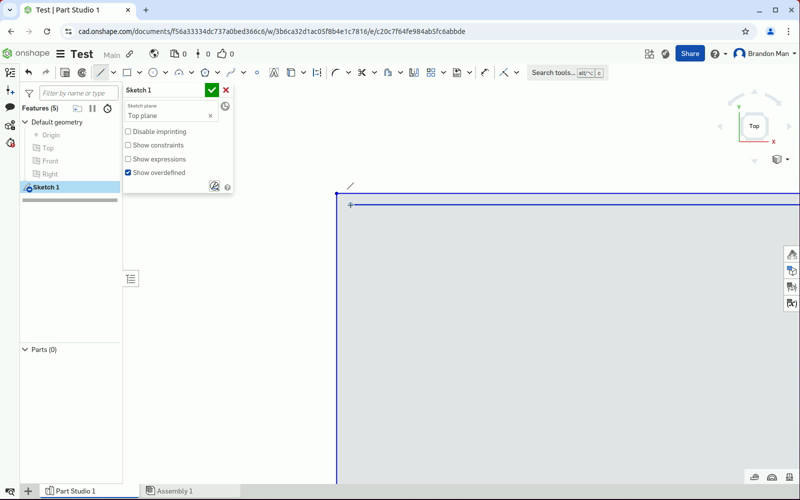
scroll(-6)
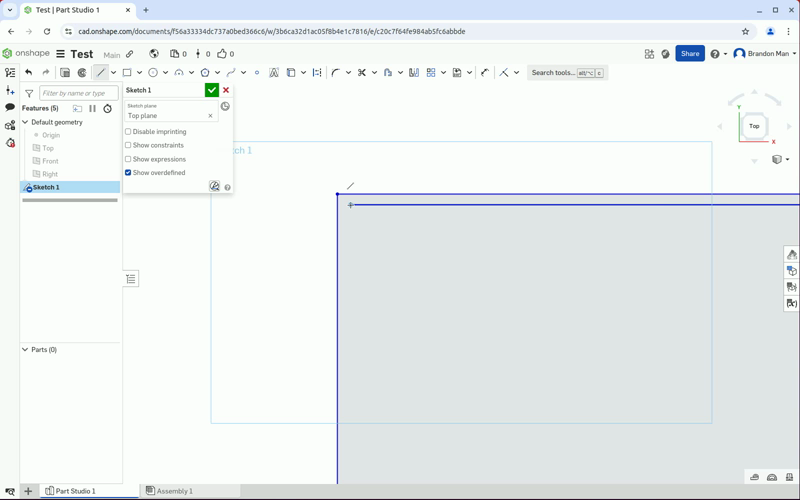
scroll(-6)
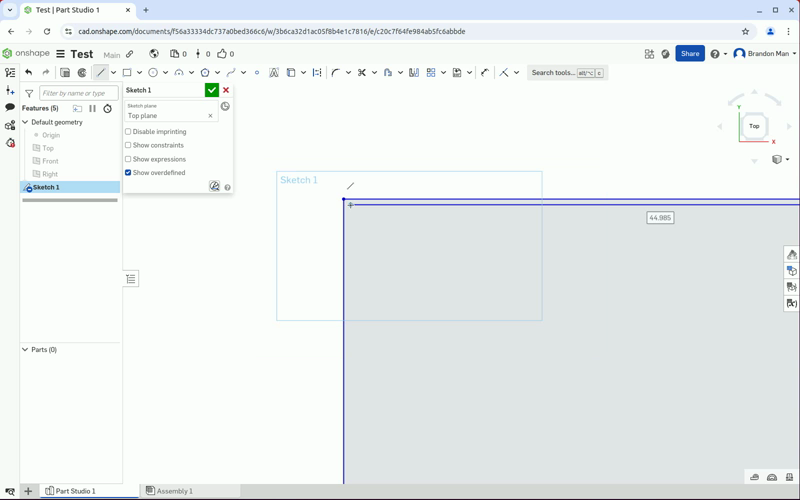
scroll(-6)
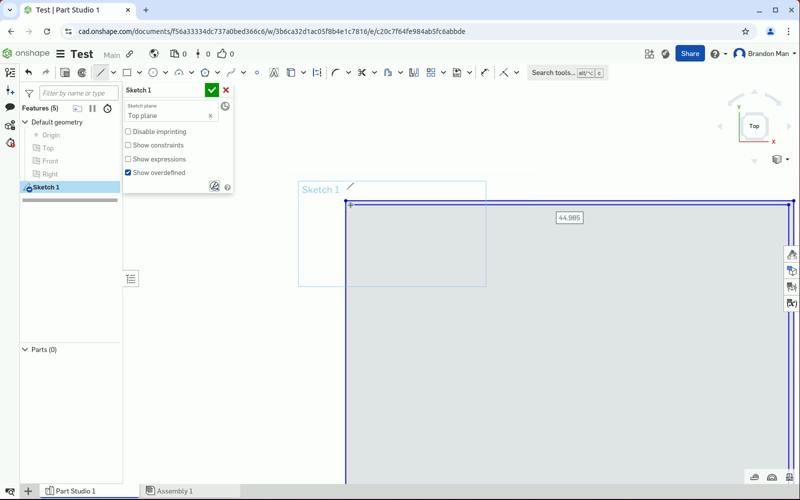
scroll(-6)
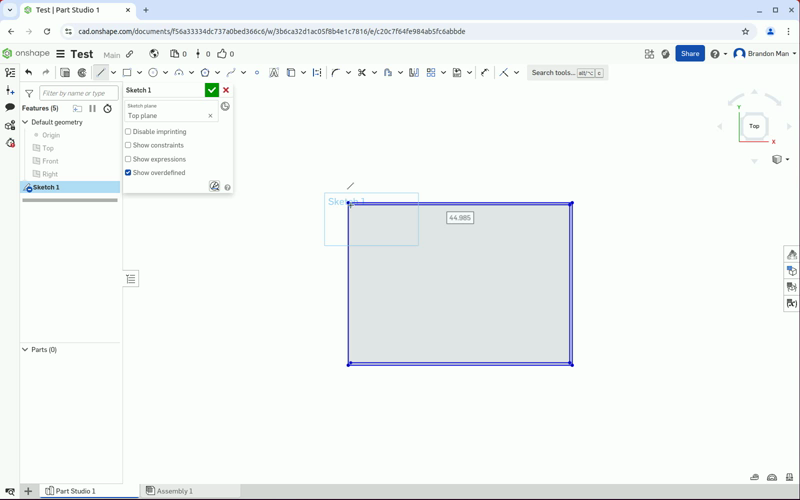
key_up(shift)
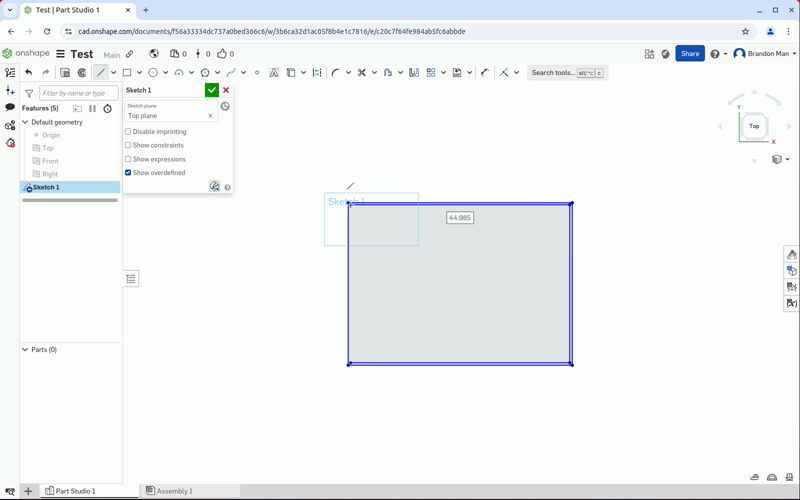
key_down(shift)
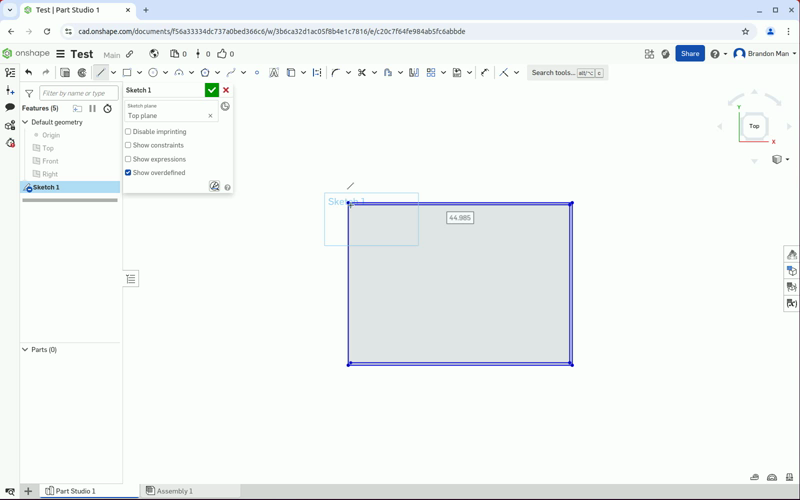
mouse_move(350, 362)
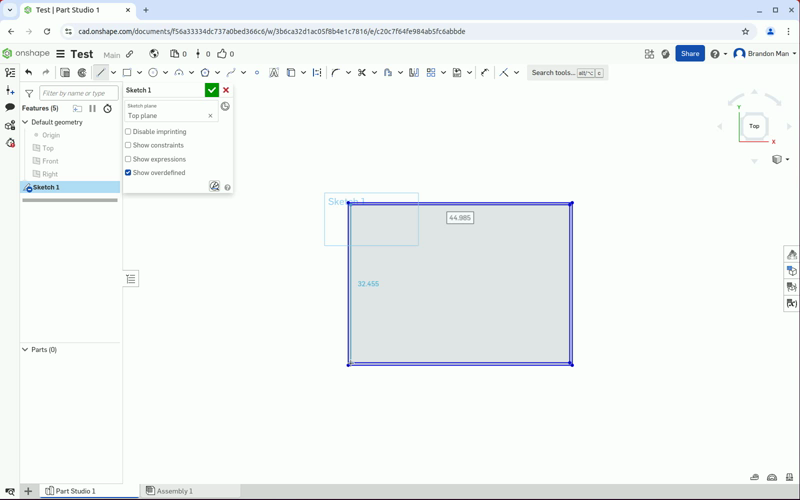
scroll(6)
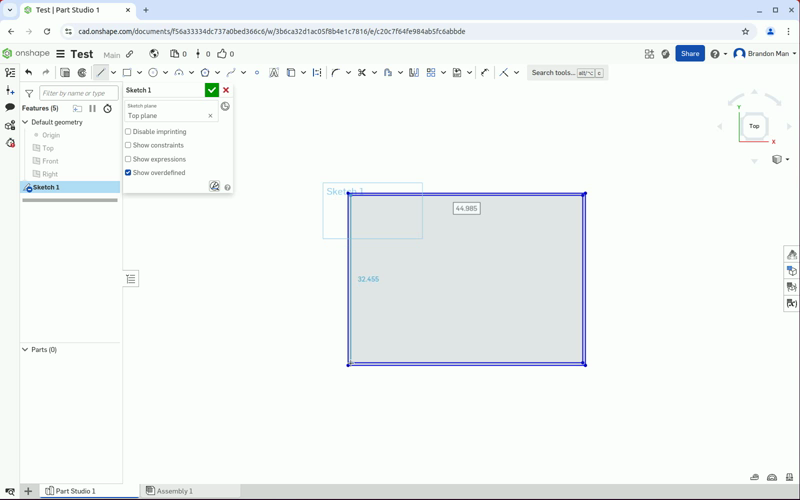
scroll(6)
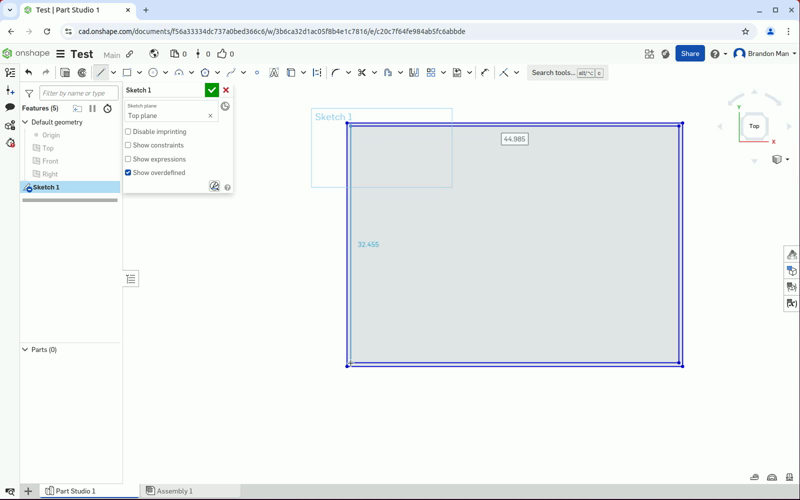
scroll(6)
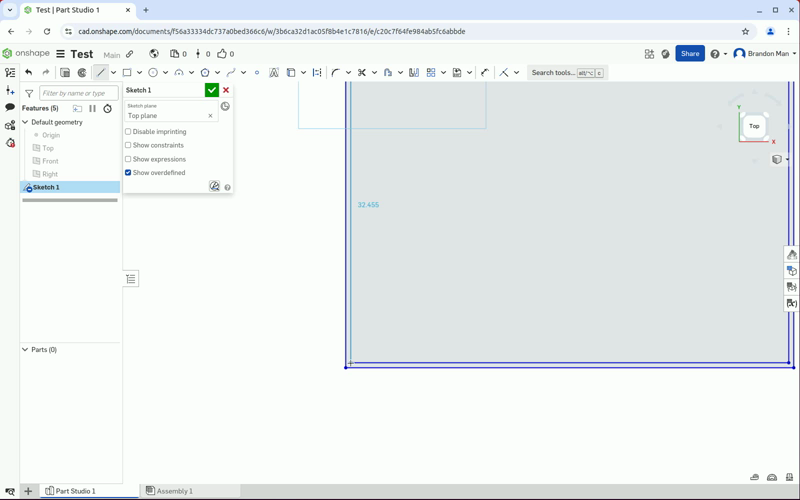
scroll(6)
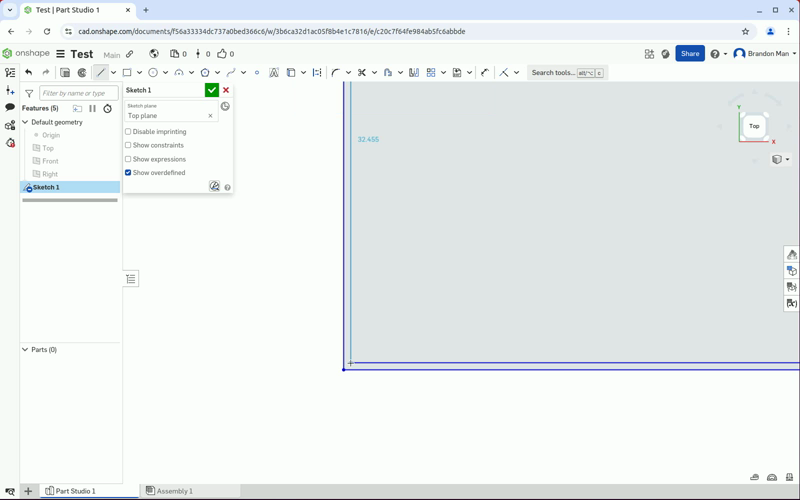
scroll(6)
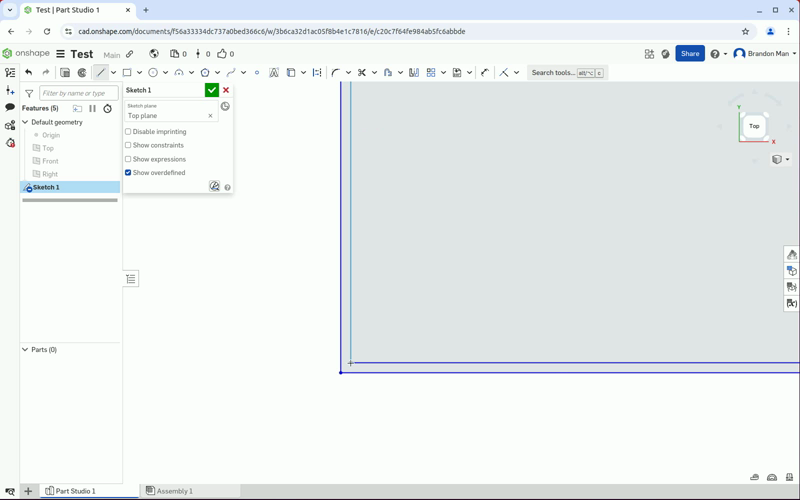
scroll(6)
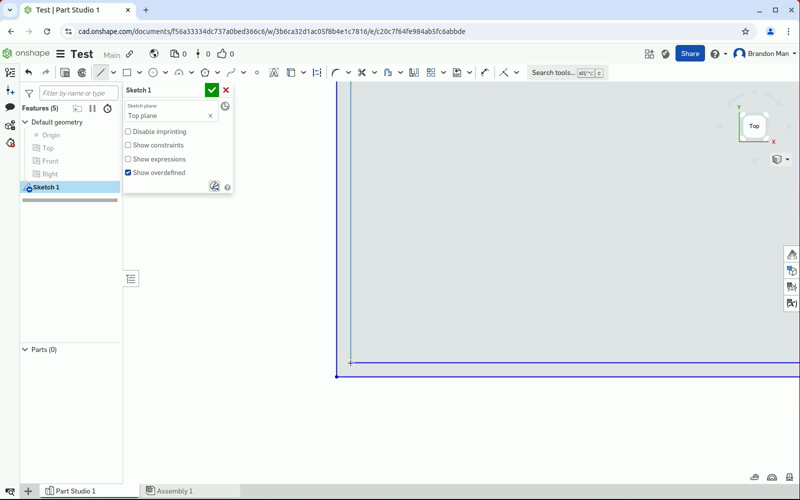
scroll(6)
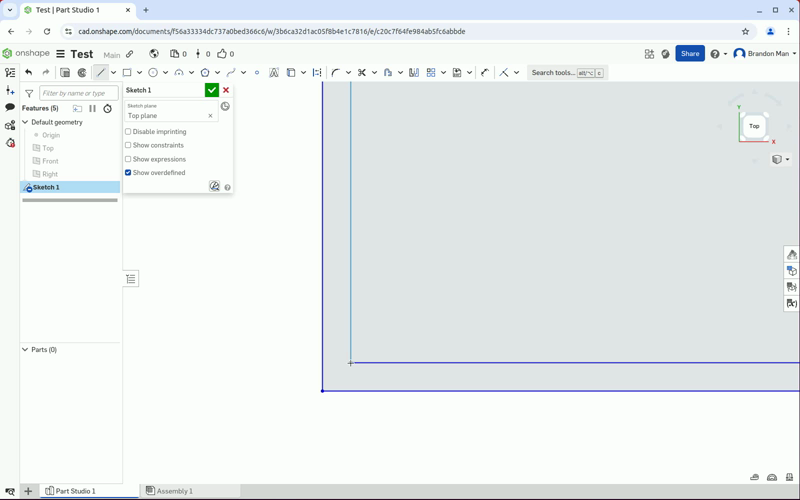
key_up(shift)
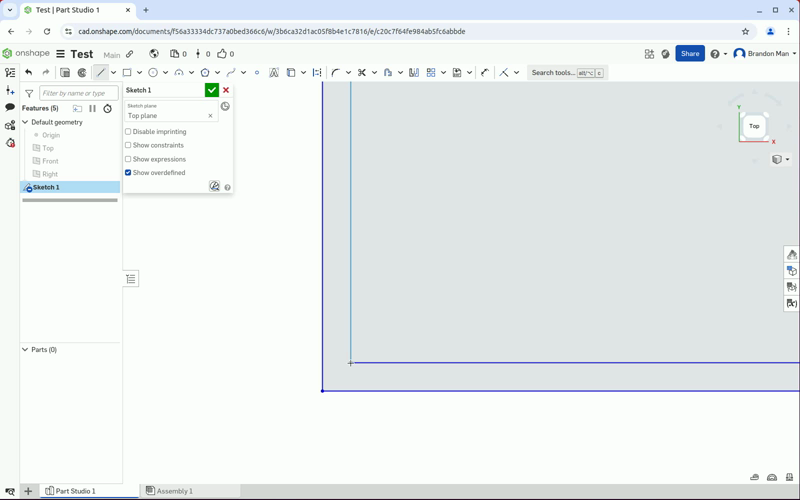
click(350, 362)
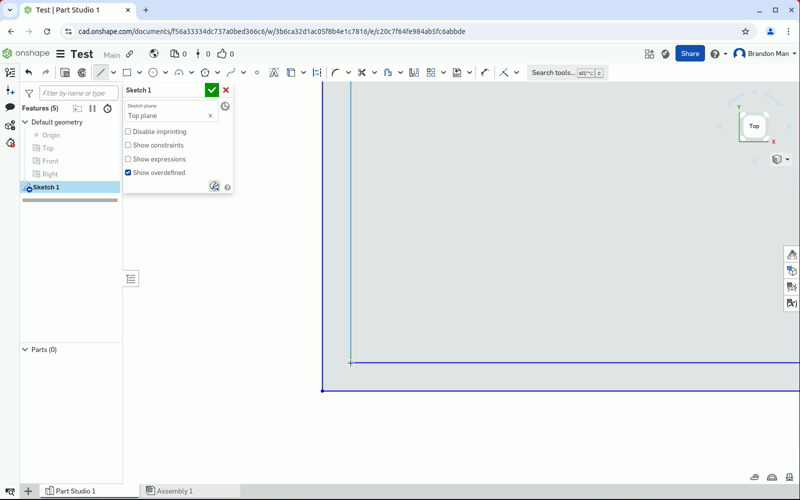
scroll(-6)
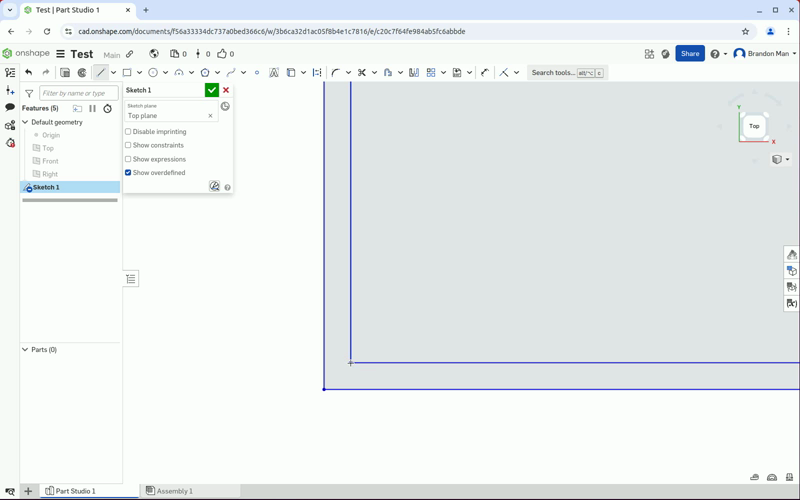
scroll(-6)
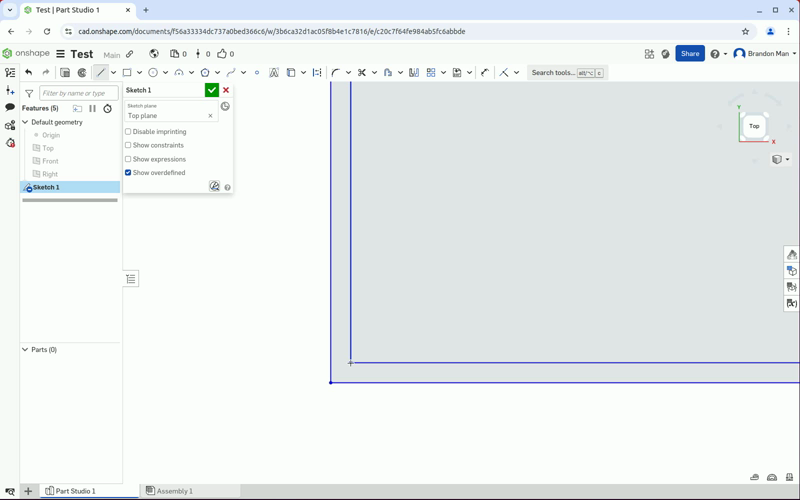
scroll(-6)
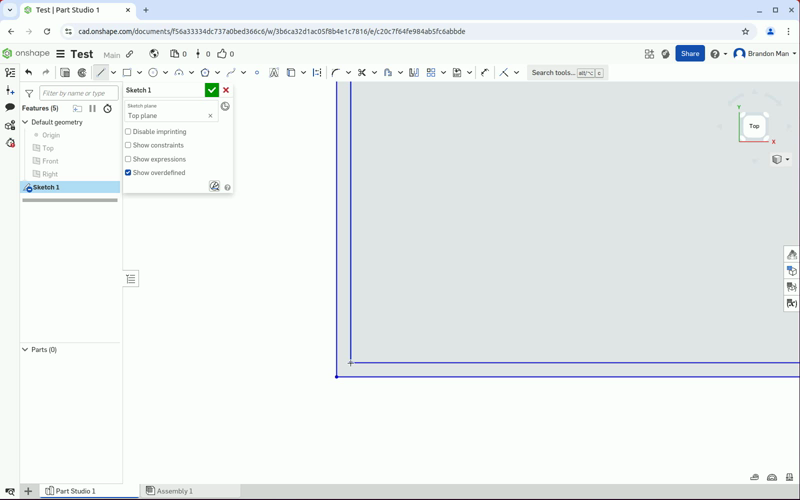
scroll(-6)
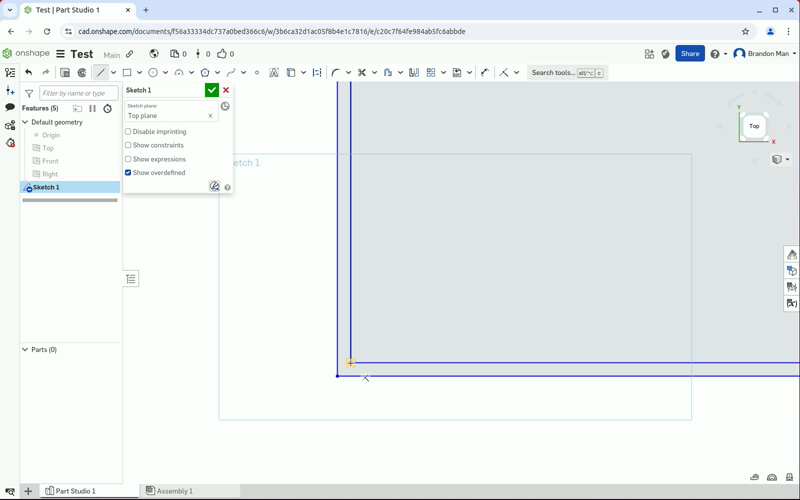
scroll(-6)
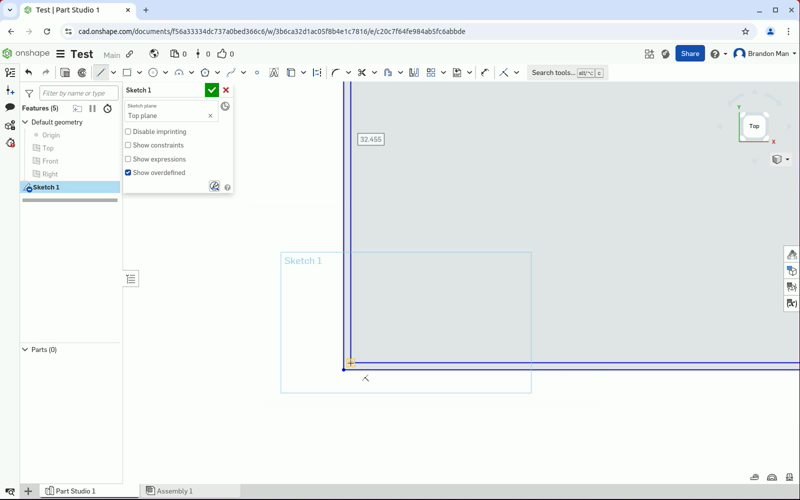
scroll(-6)
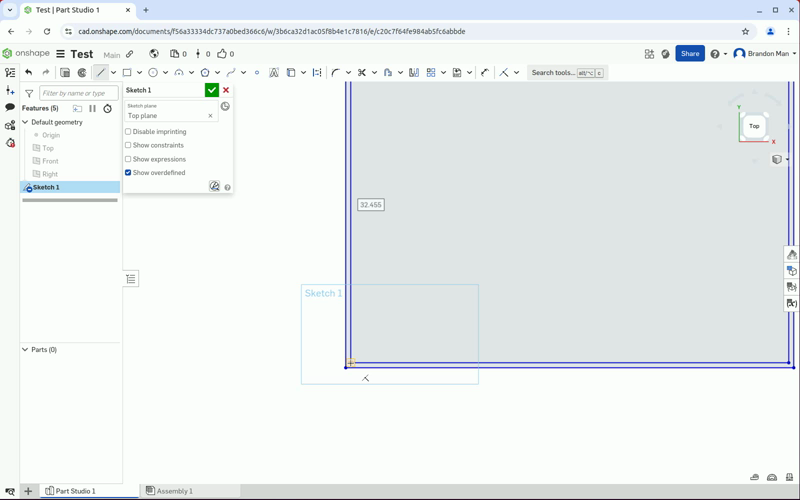
scroll(-6)
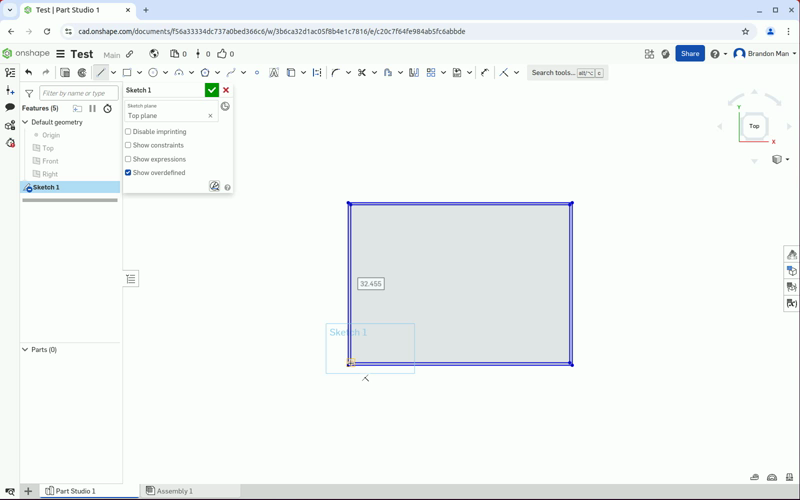
key(esc)
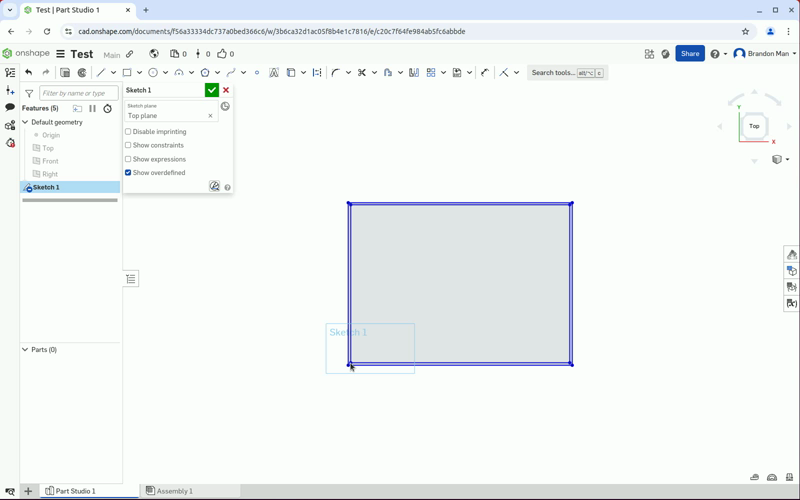
mouse_move(424, 363)
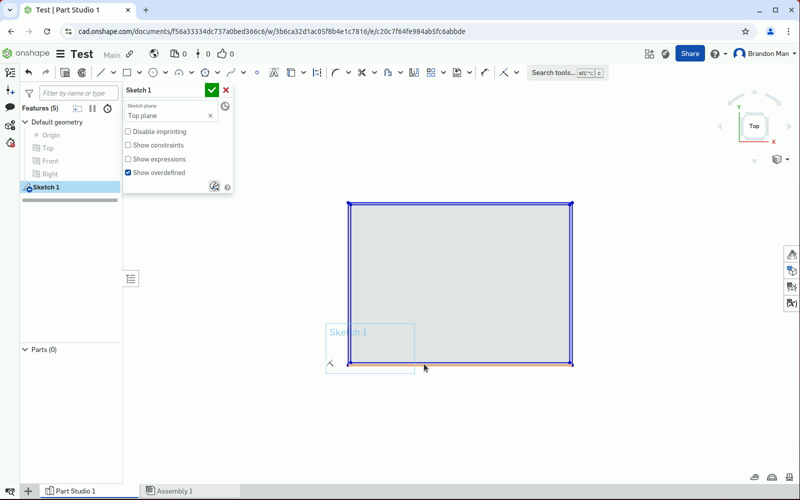
scroll(6)
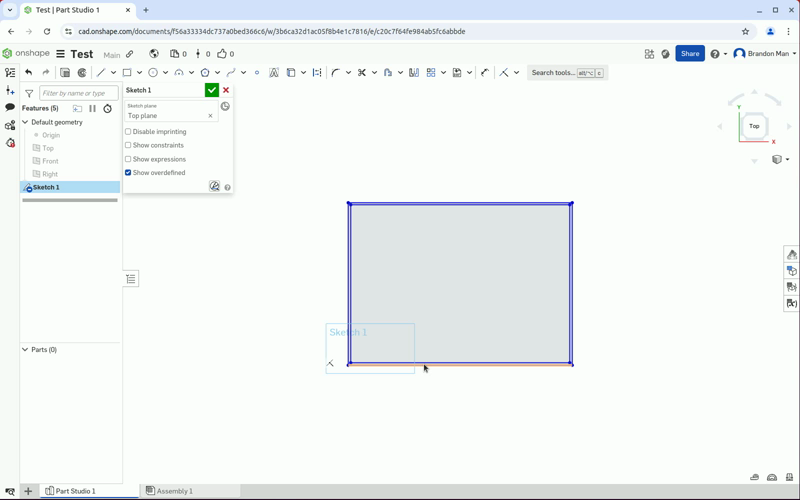
scroll(6)
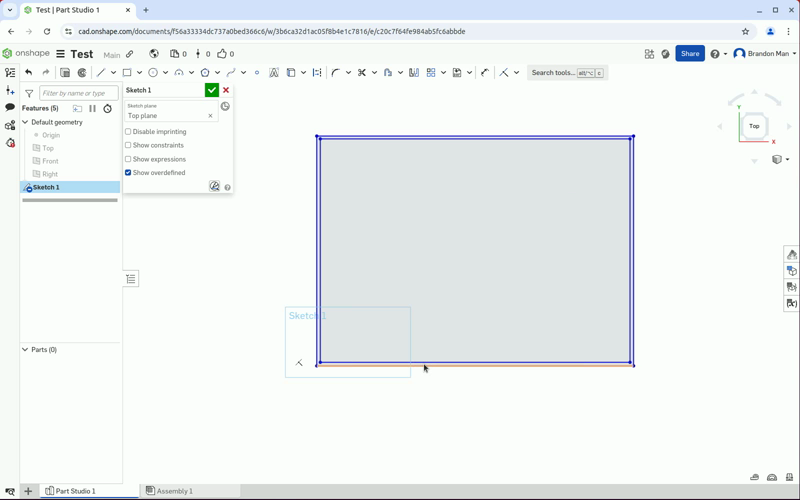
scroll(6)
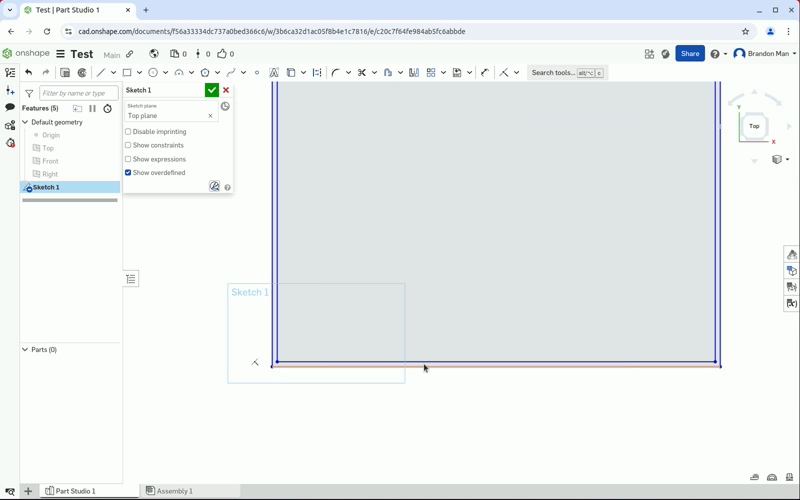
scroll(6)
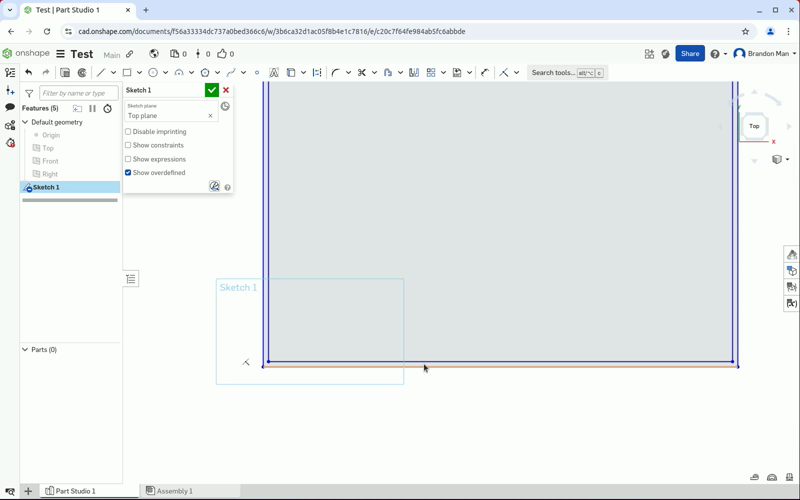
scroll(6)
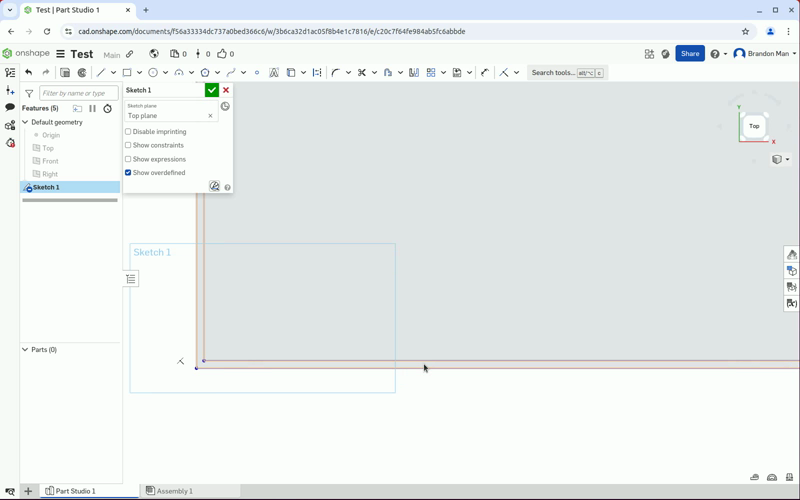
scroll(6)
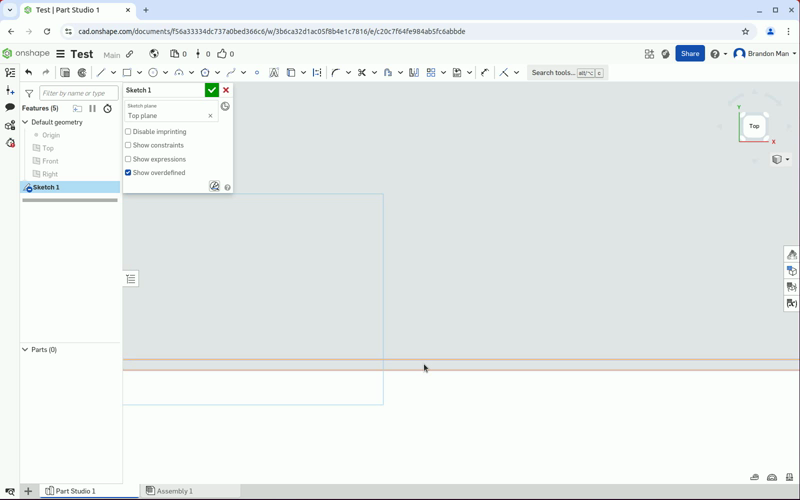
scroll(6)
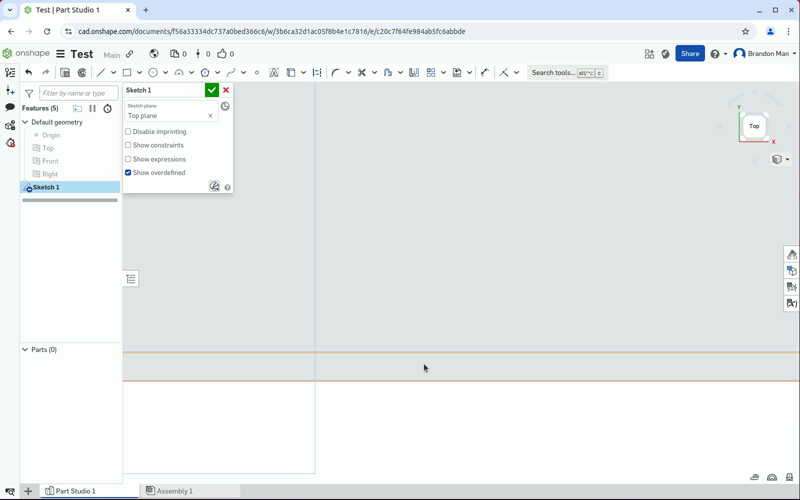
click(424, 363)
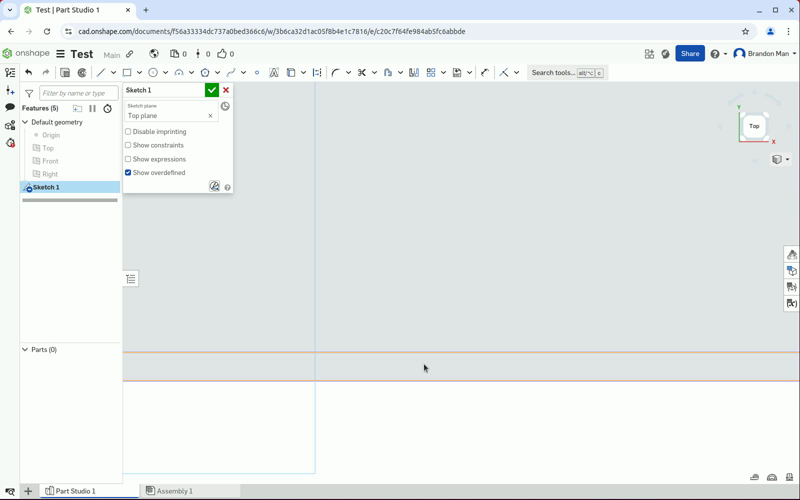
scroll(-6)
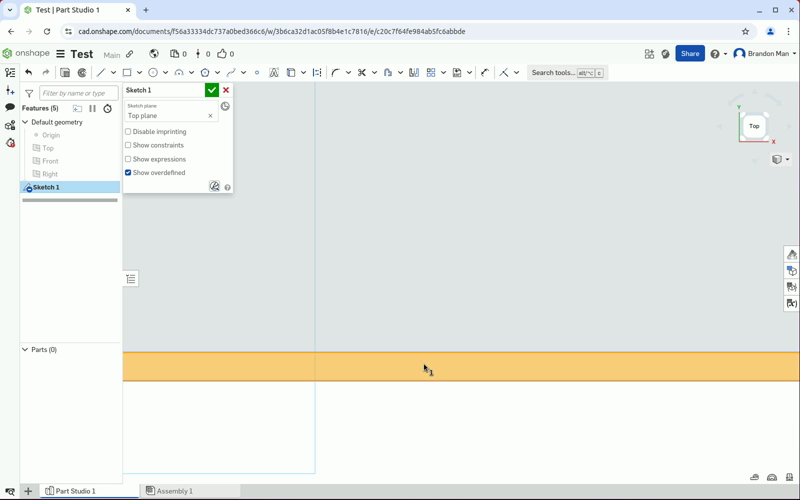
scroll(-6)
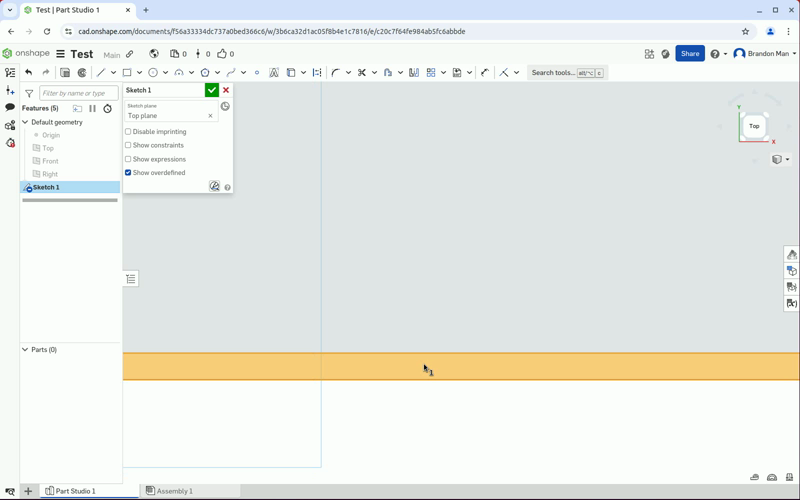
scroll(-6)
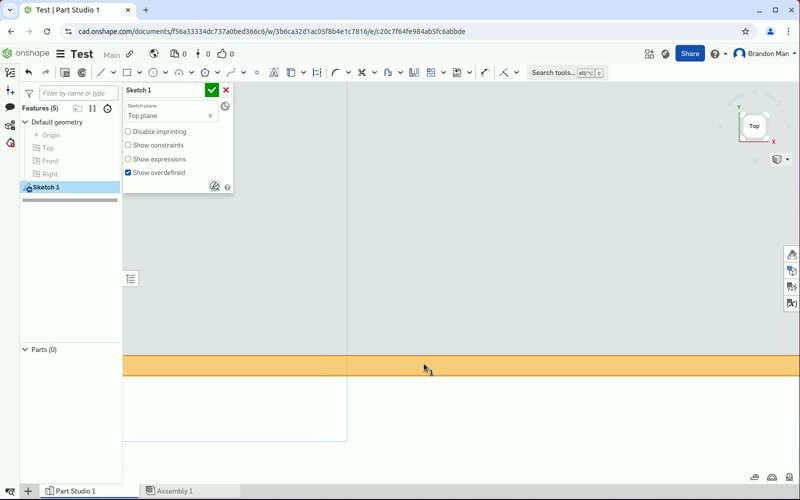
scroll(-6)
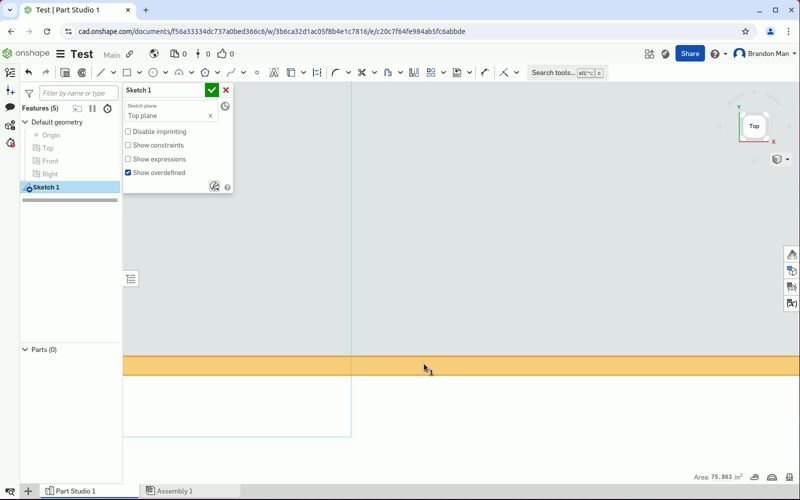
scroll(-6)
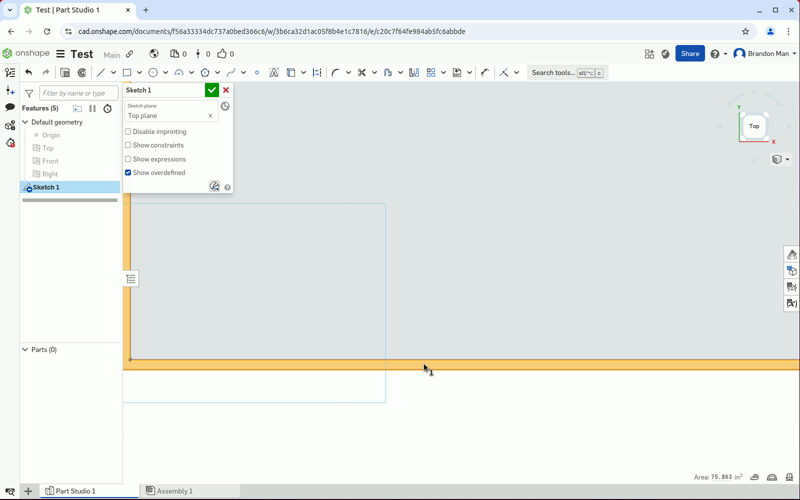
scroll(-6)
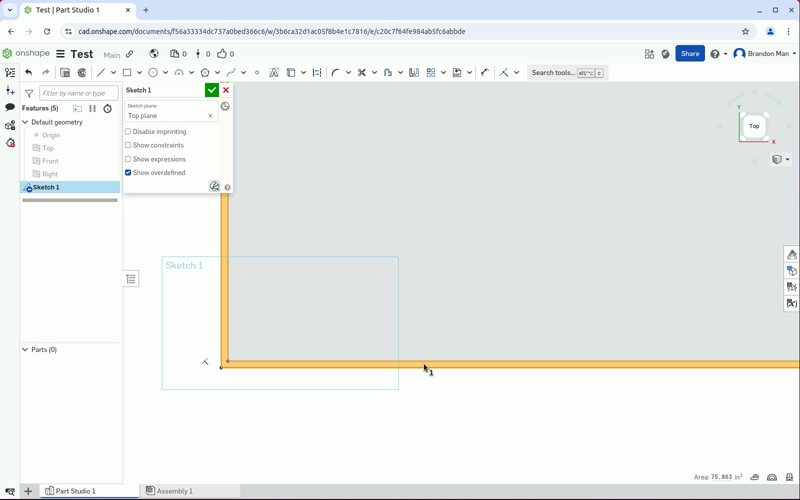
scroll(-6)
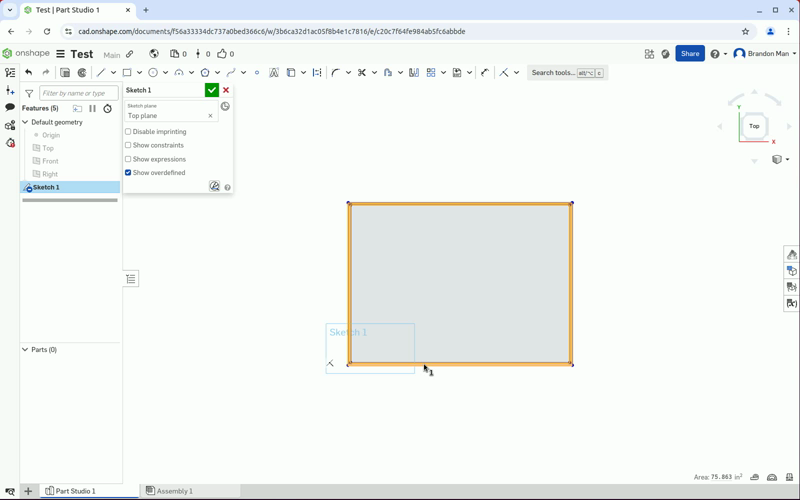
mouse_move(73, 352)
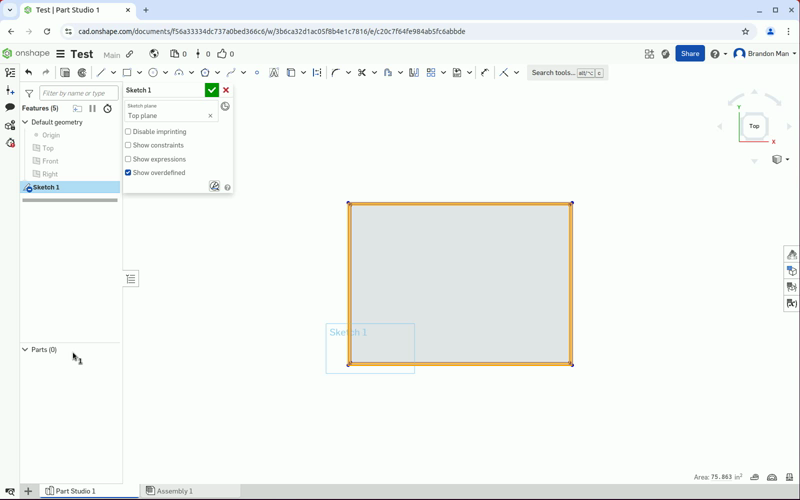
key(shift+y)
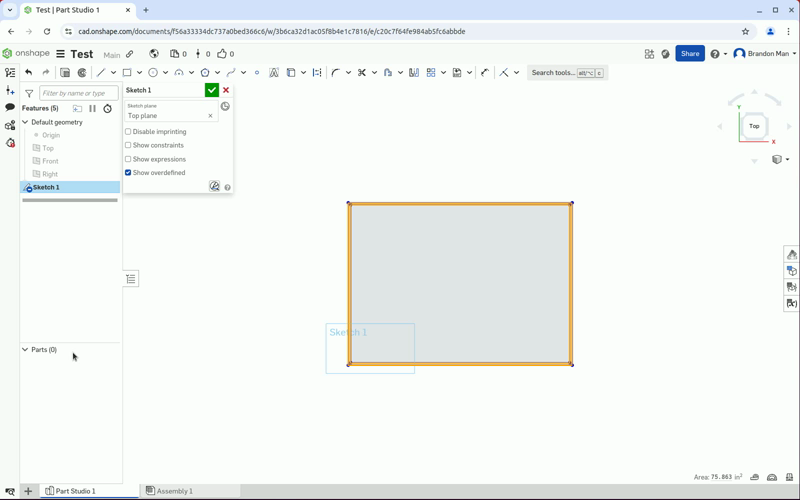
key(shift+e)
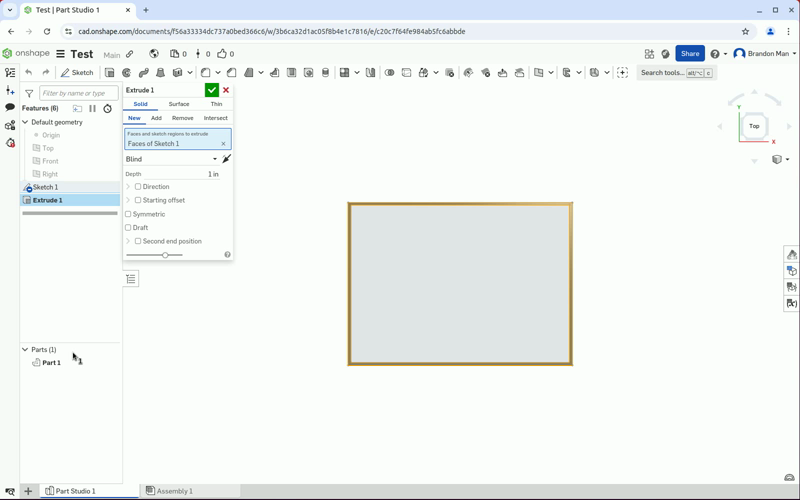
mouse_move(143, 106)
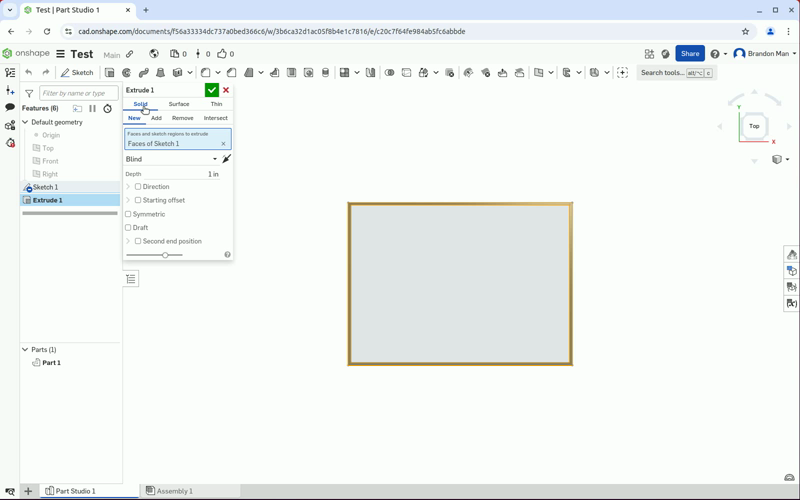
click(143, 106)
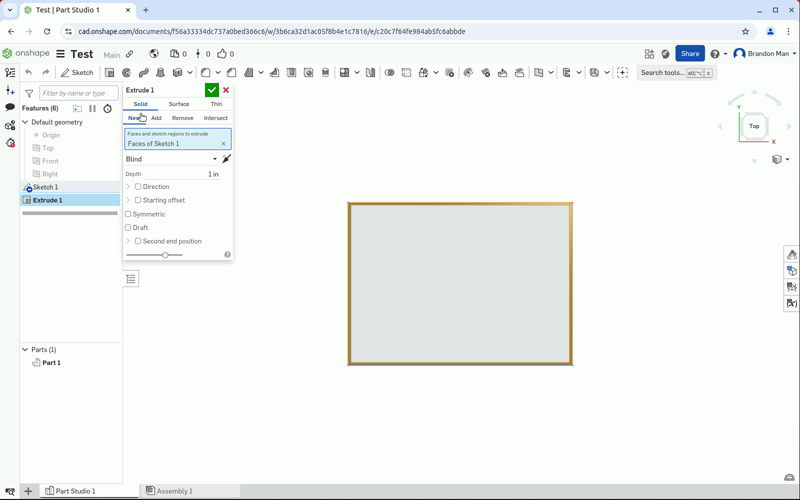
mouse_move(137, 120)
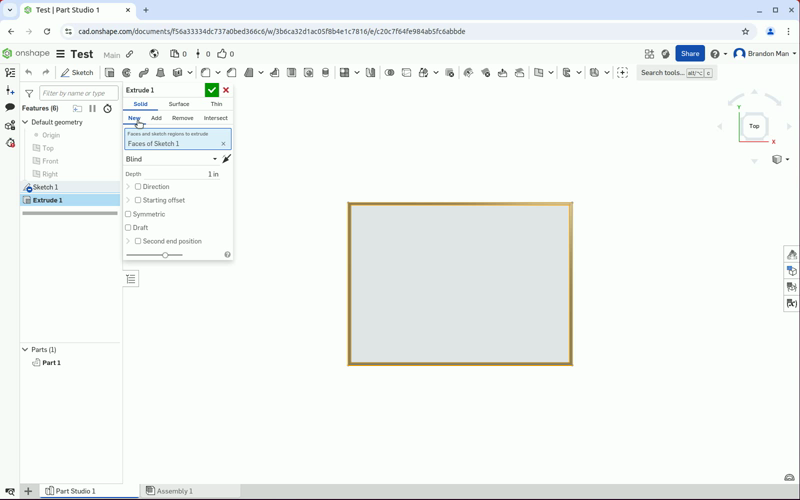
click(137, 120)
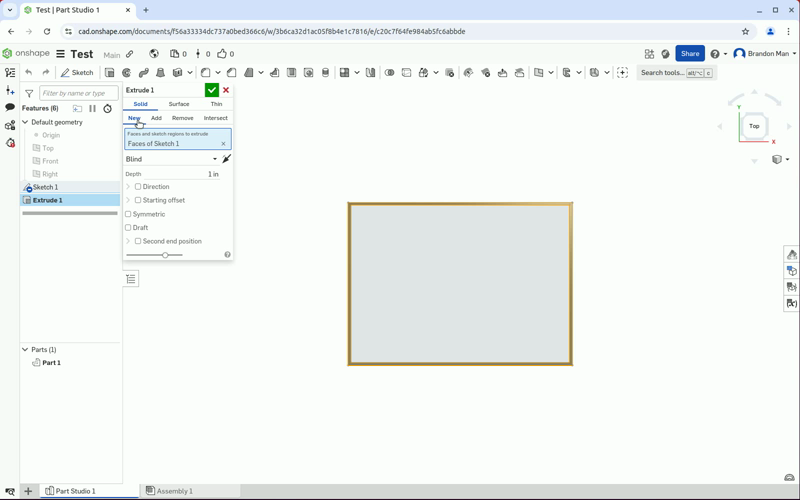
key(tab, 4)
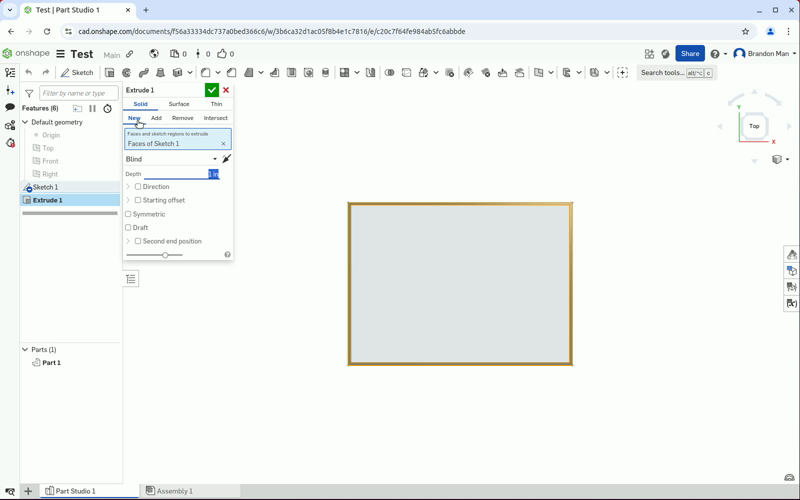
text(6.74)
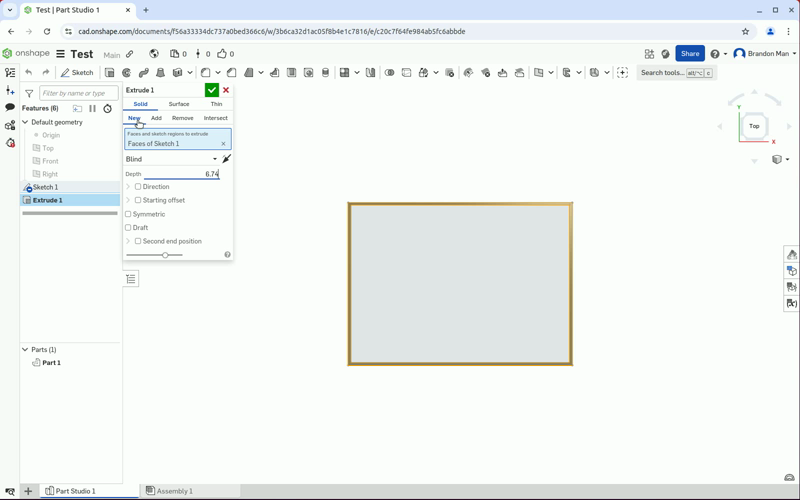
key(enter)
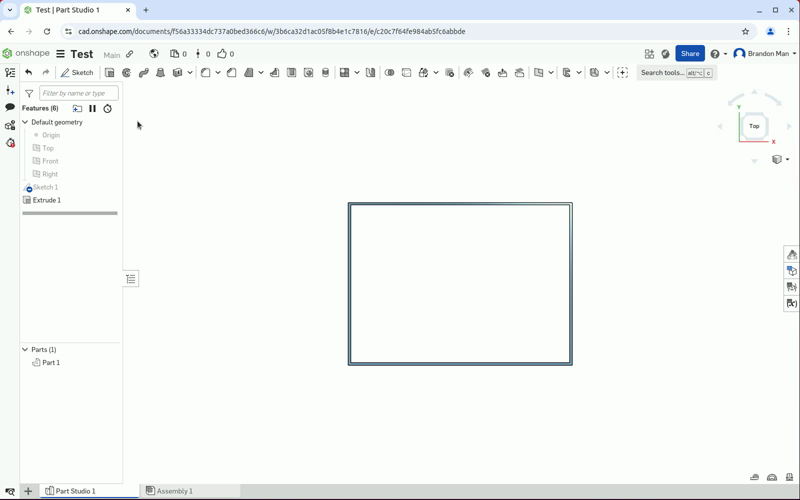
key(shift+h)
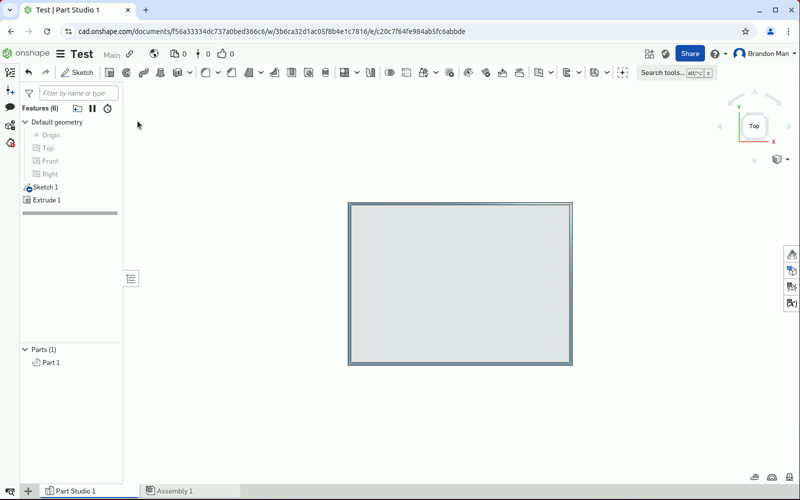
key(shift+h)
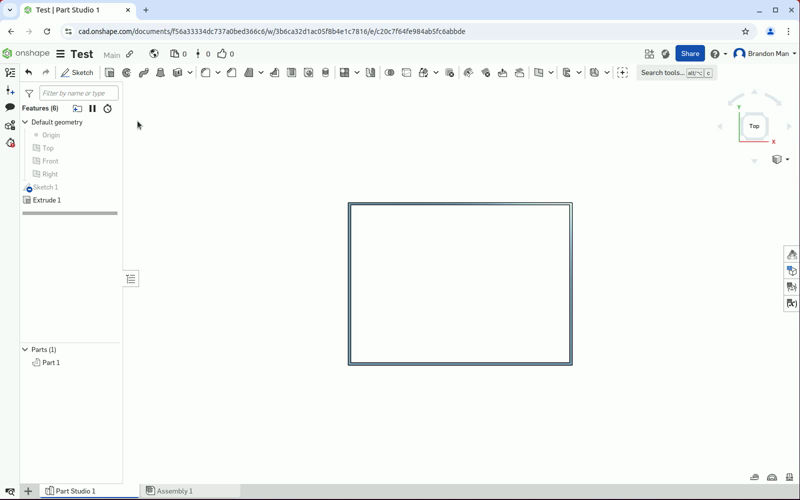
mouse_move(73, 189)
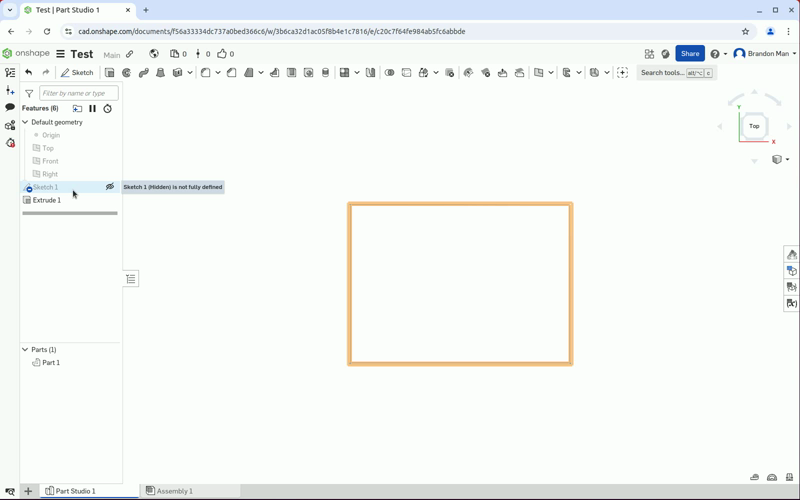
click(73, 189)
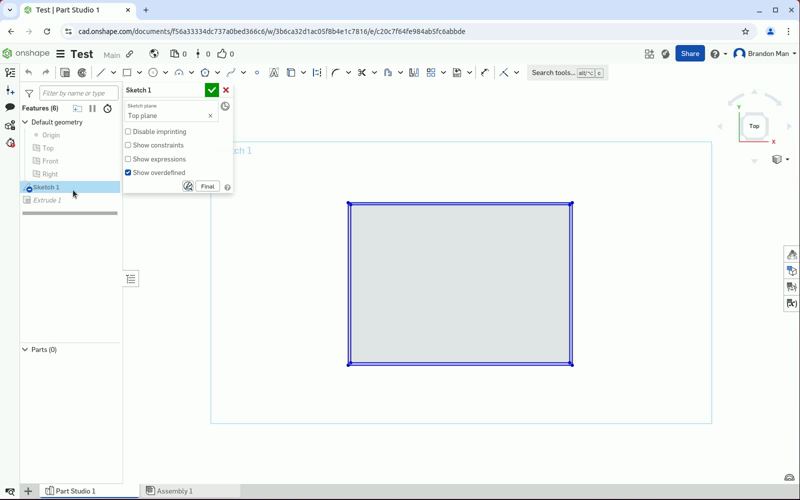
mouse_move(229, 92)
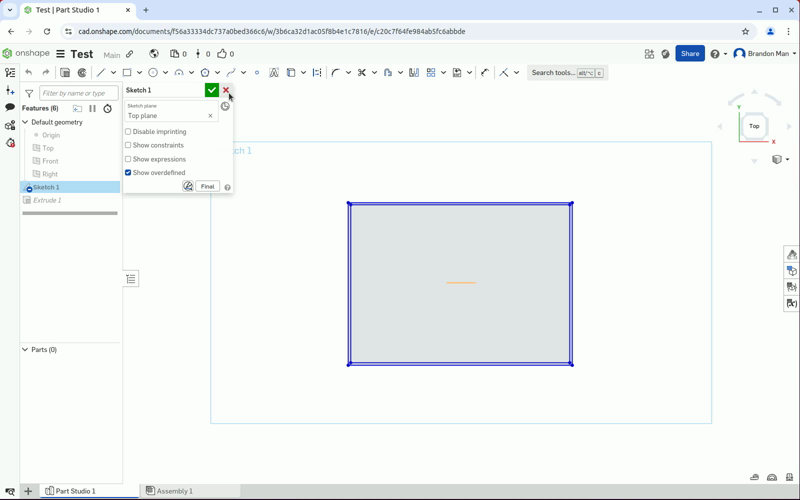
click(229, 92)
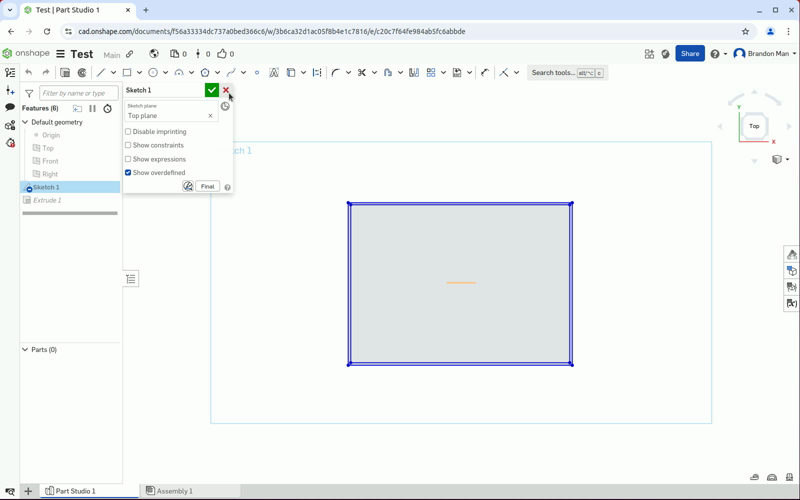
key(shift+s)
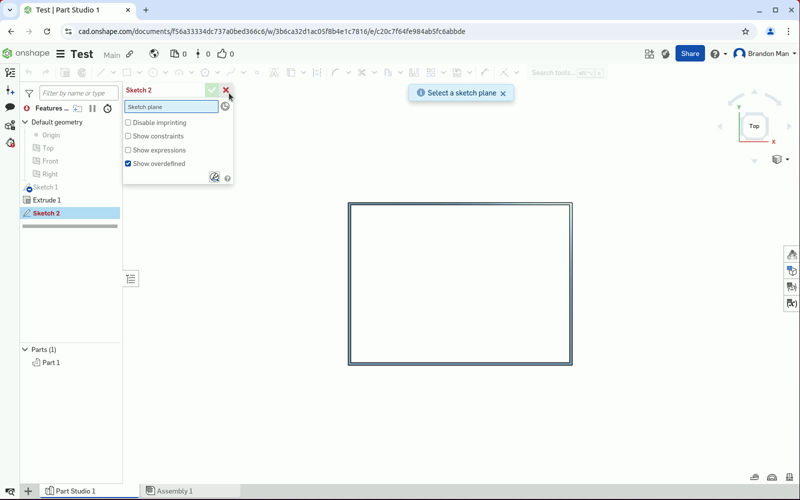
mouse_move(73, 150)
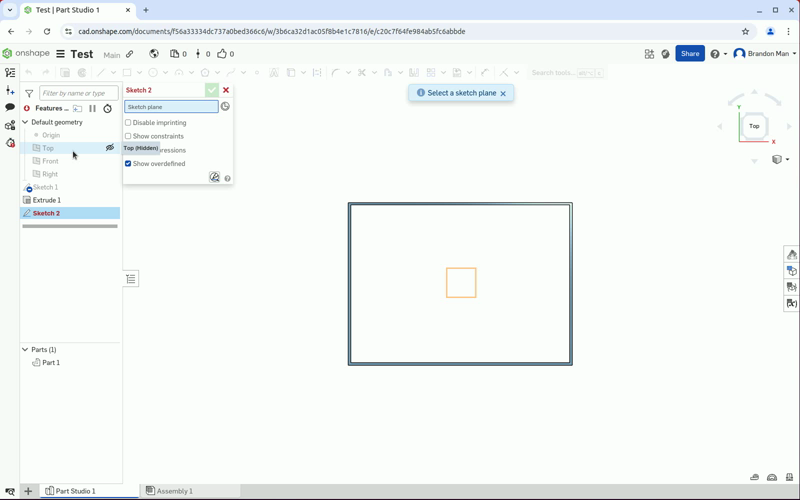
click(73, 150)
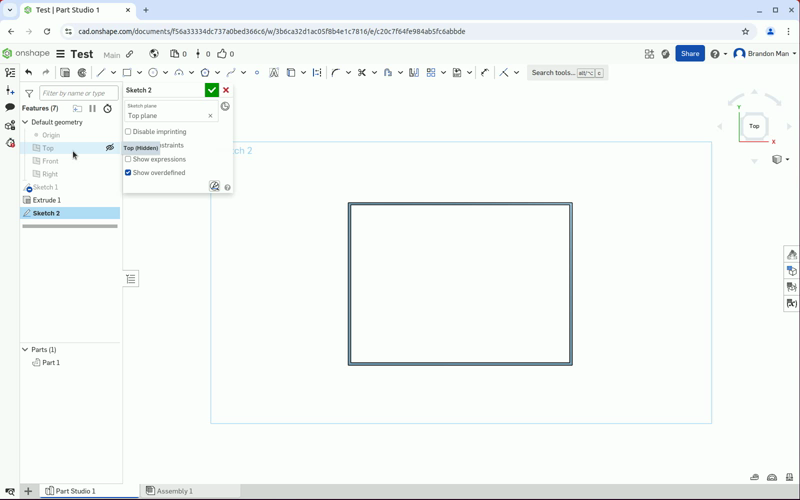
mouse_move(73, 352)
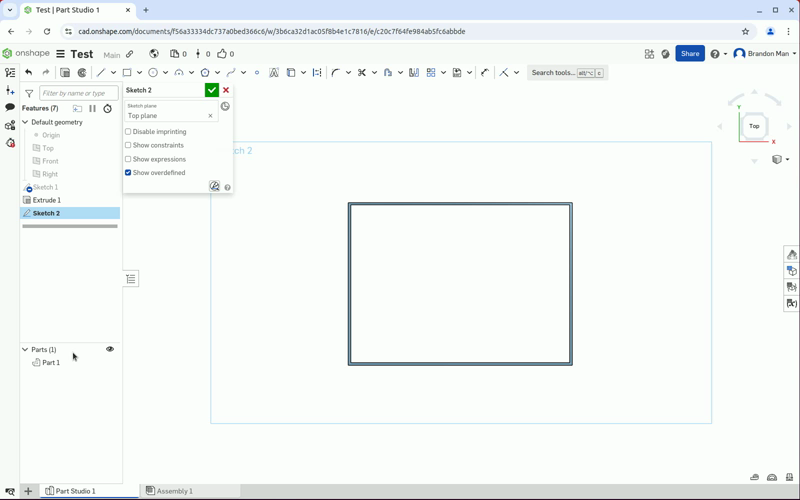
key(y)
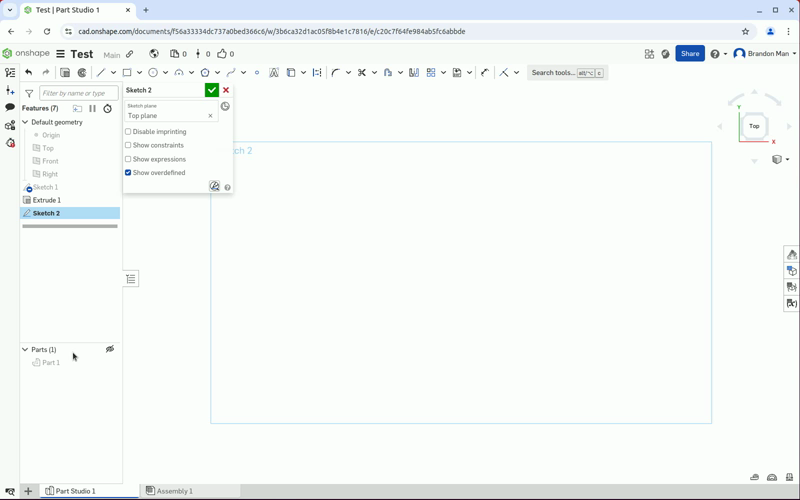
key(l)
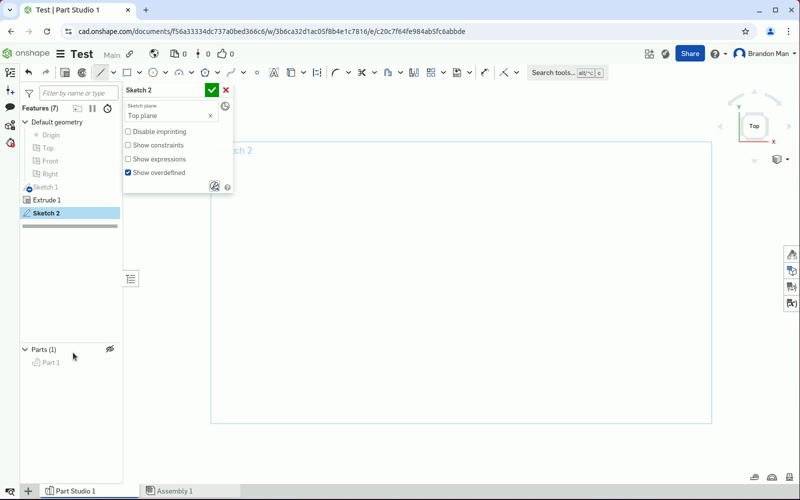
key_down(shift)
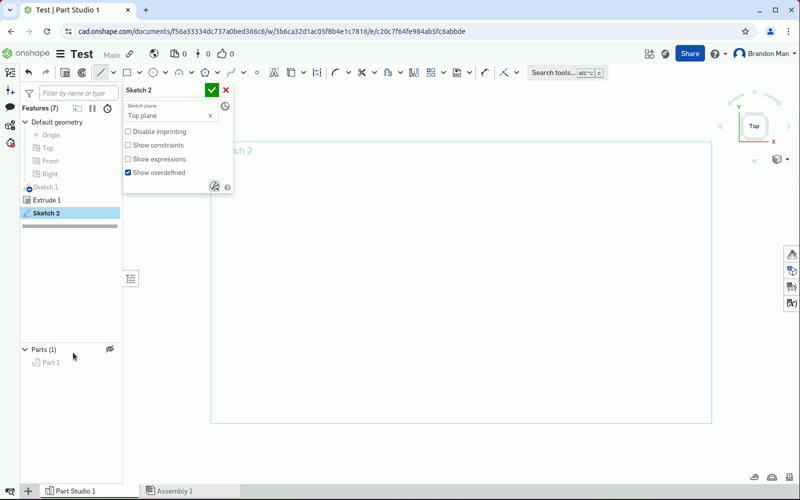
mouse_move(350, 362)
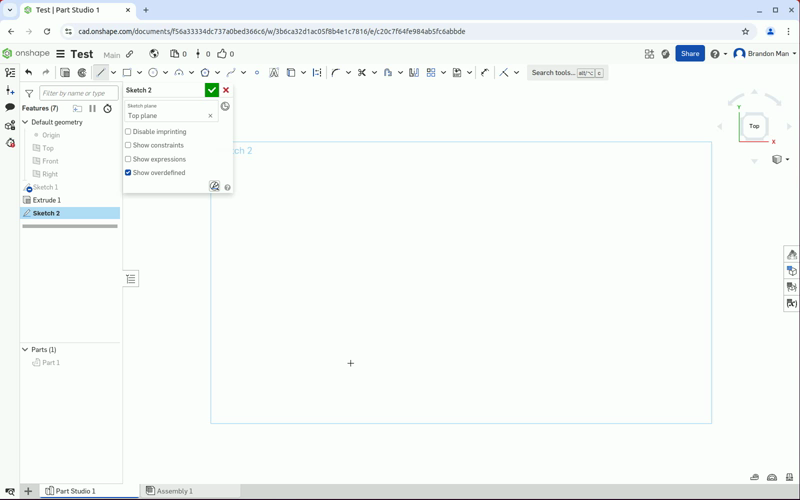
click(350, 362)
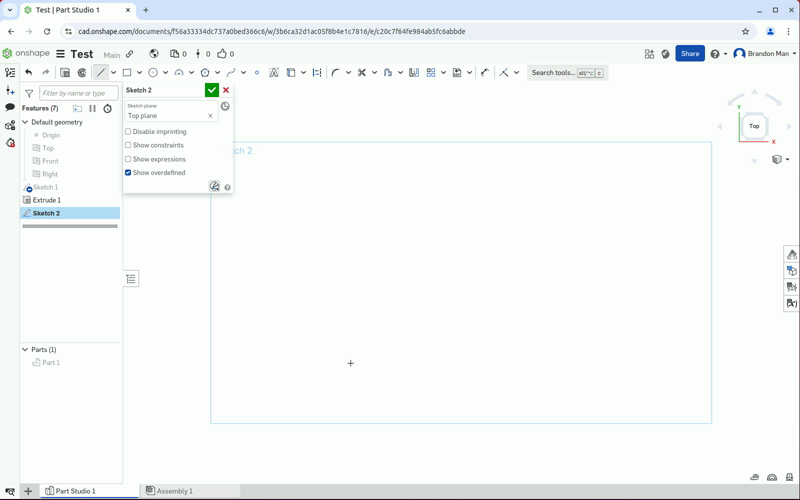
key_up(shift)
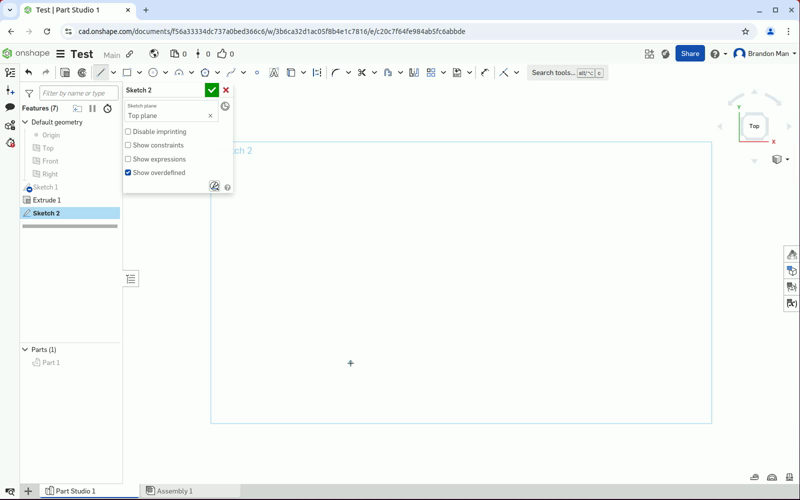
key_down(shift)
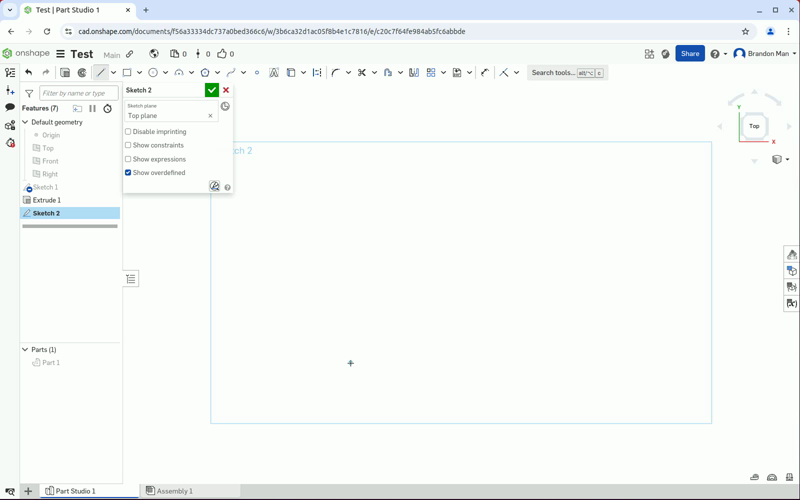
mouse_move(570, 362)
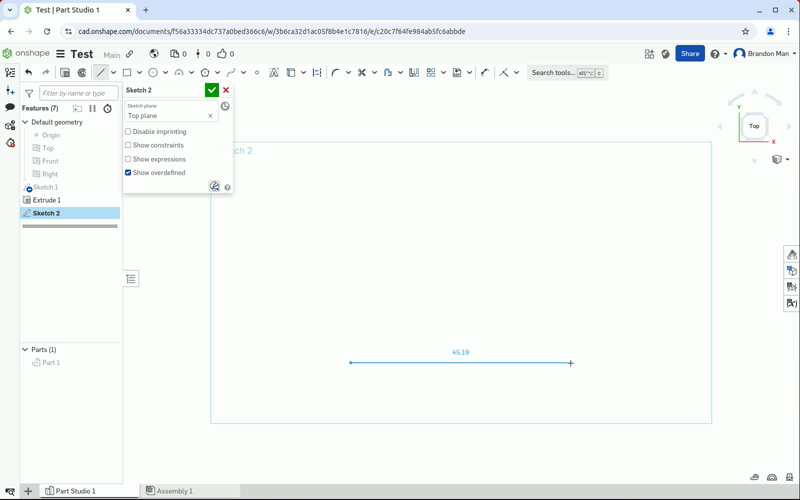
click(570, 362)
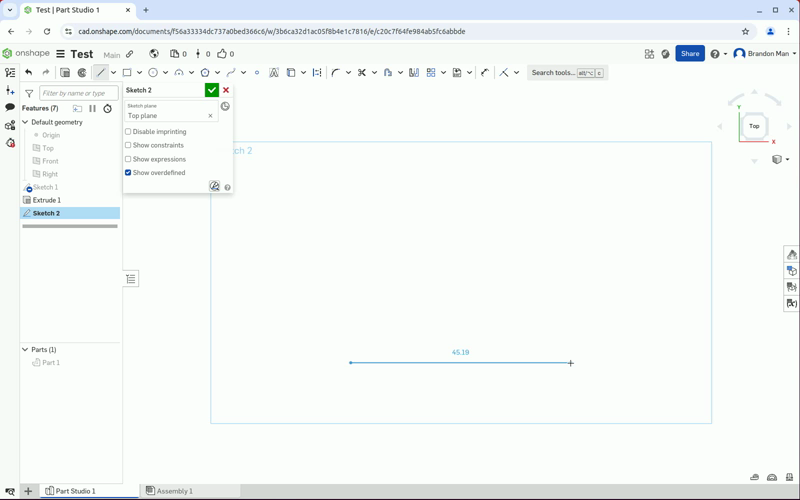
key_up(shift)
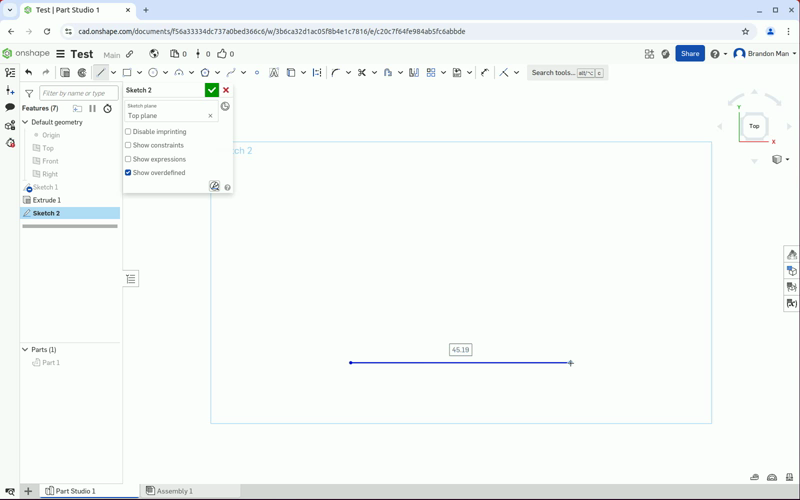
key_down(shift)
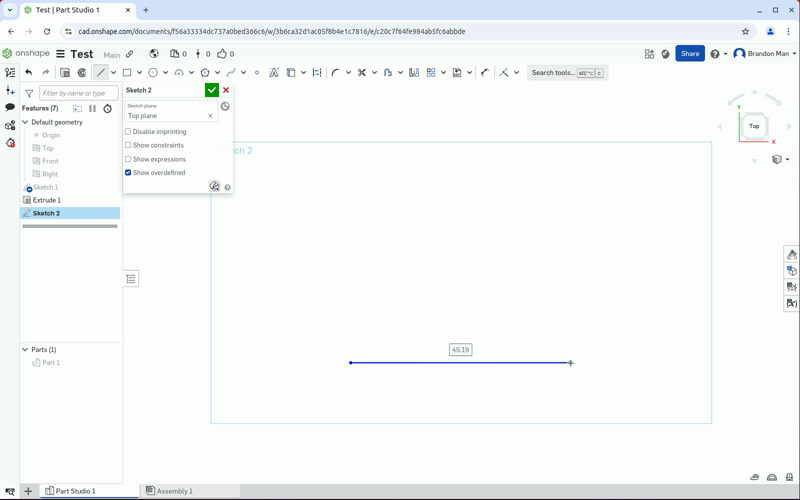
mouse_move(570, 202)
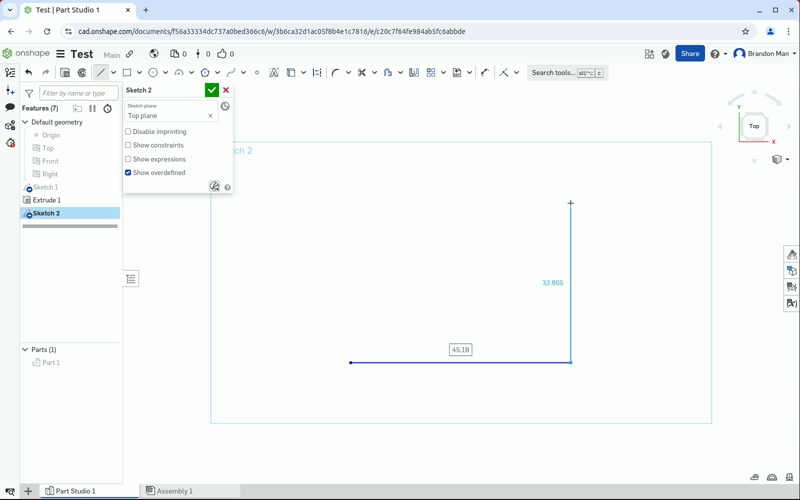
click(570, 202)
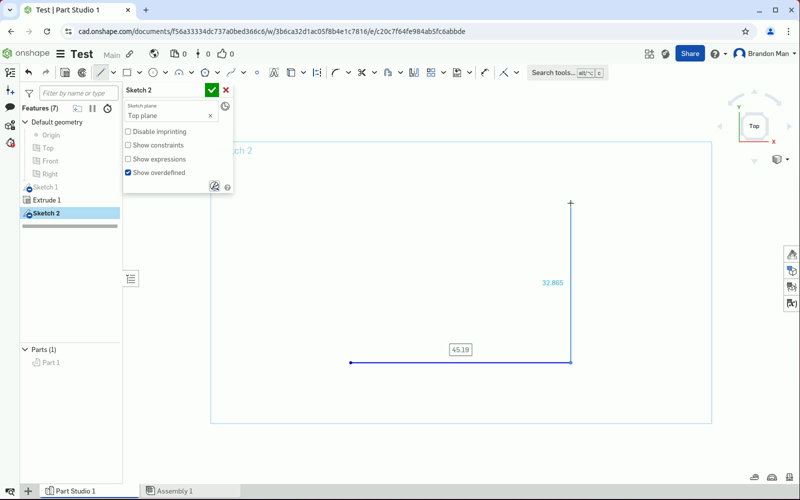
key_up(shift)
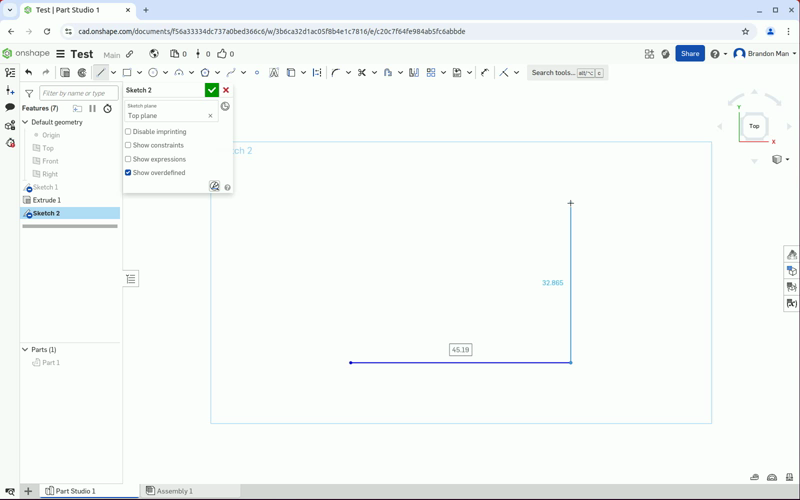
key_down(shift)
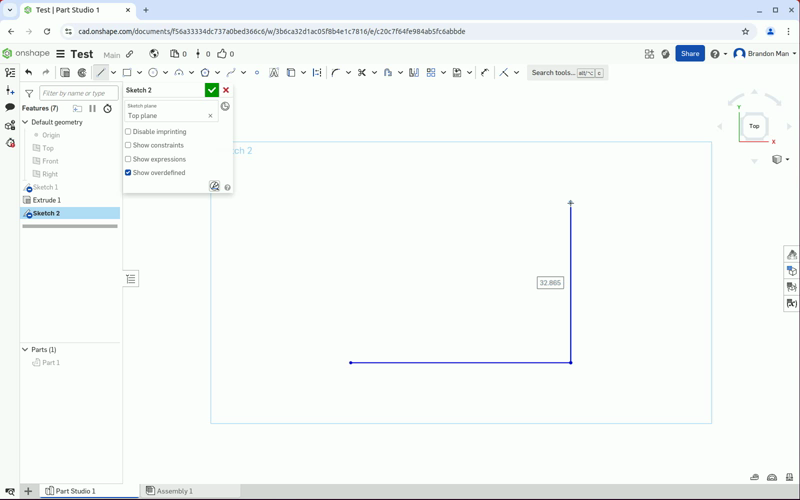
mouse_move(350, 202)
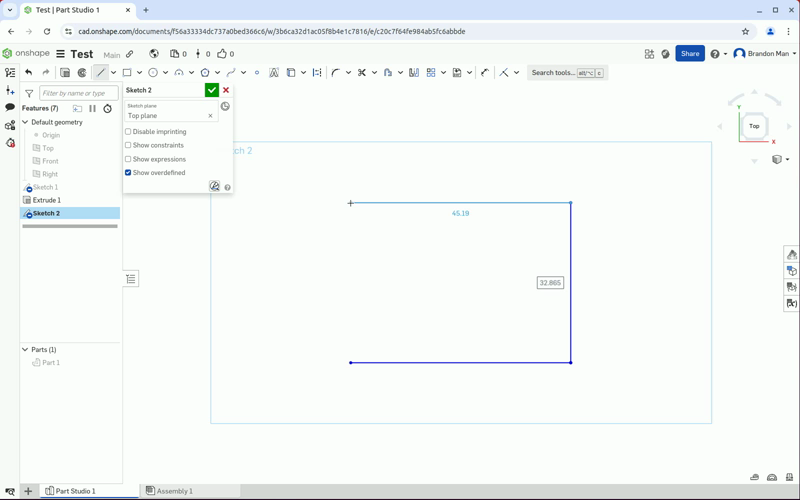
click(350, 202)
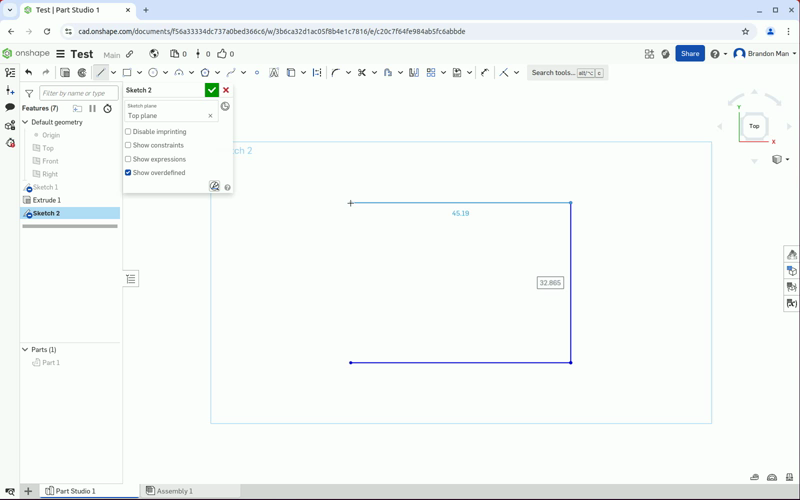
key_up(shift)
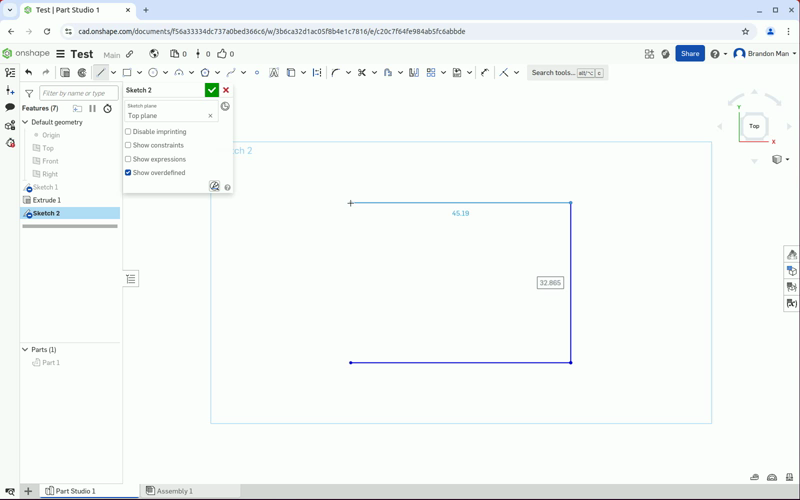
key_down(shift)
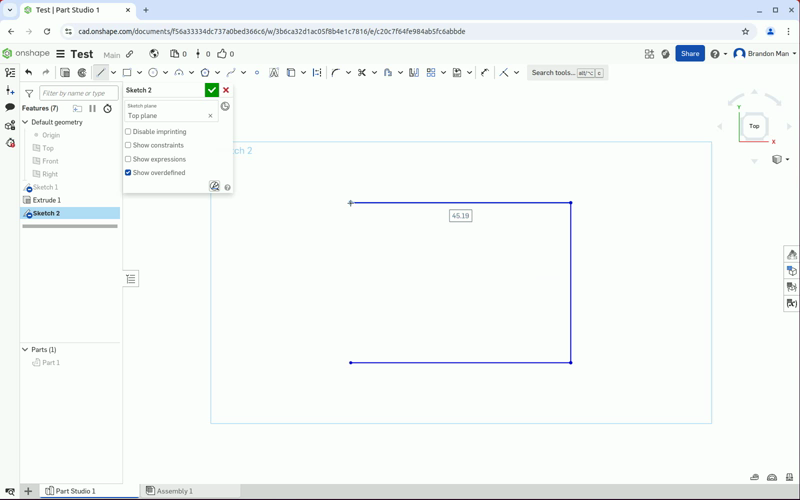
mouse_move(350, 362)
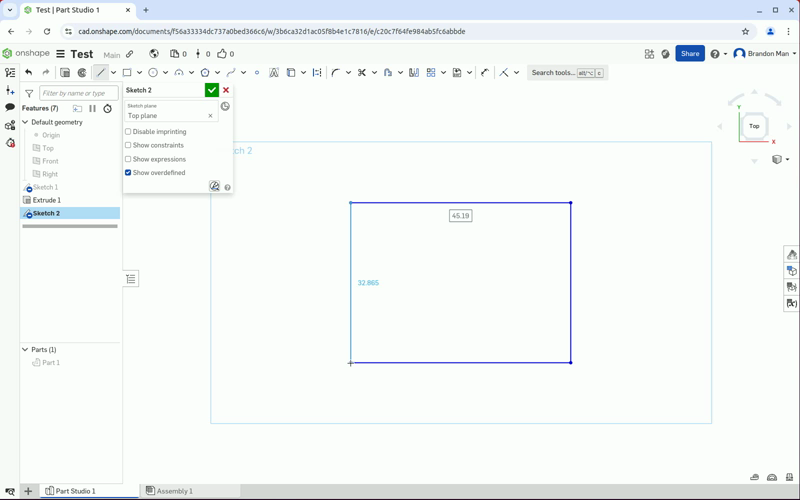
key_up(shift)
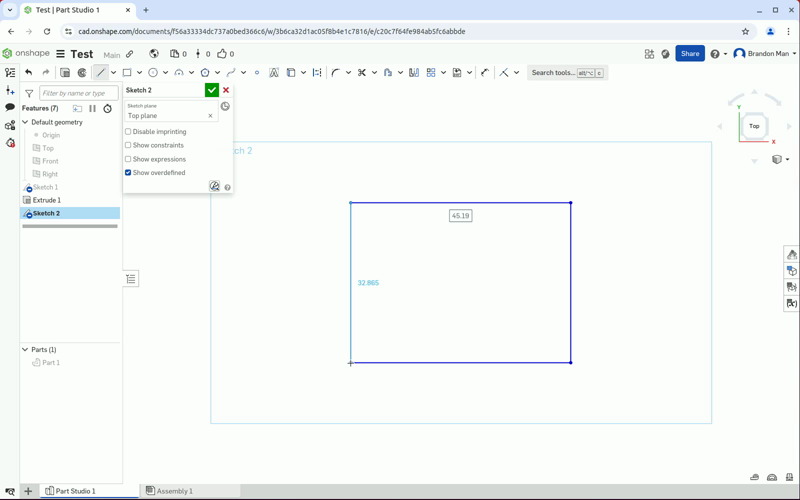
click(350, 362)
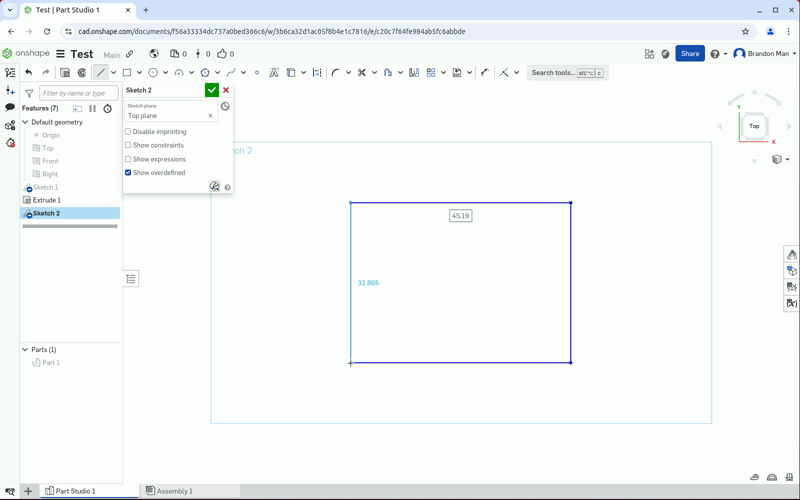
key(esc)
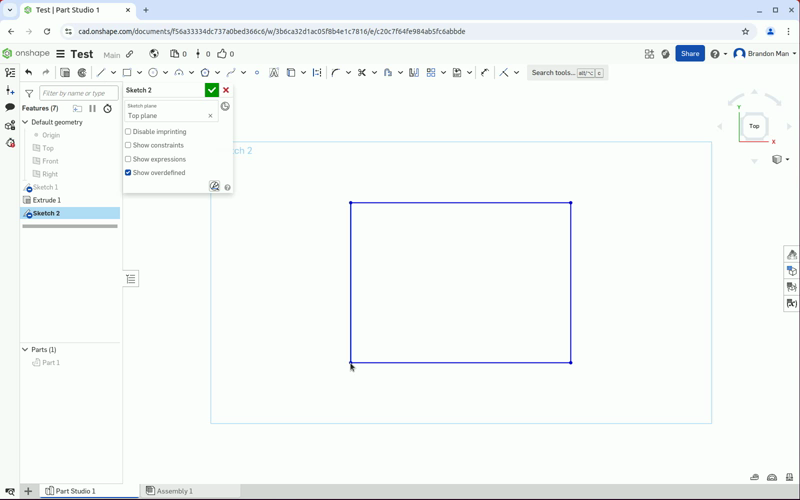
mouse_move(428, 321)
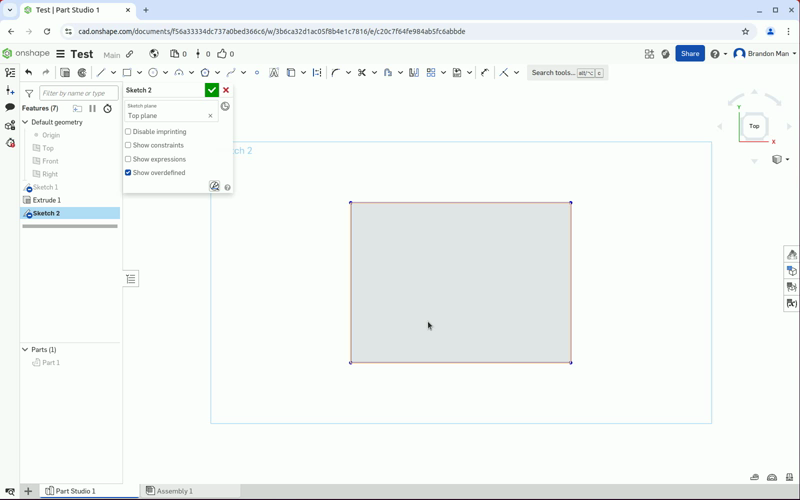
click(428, 321)
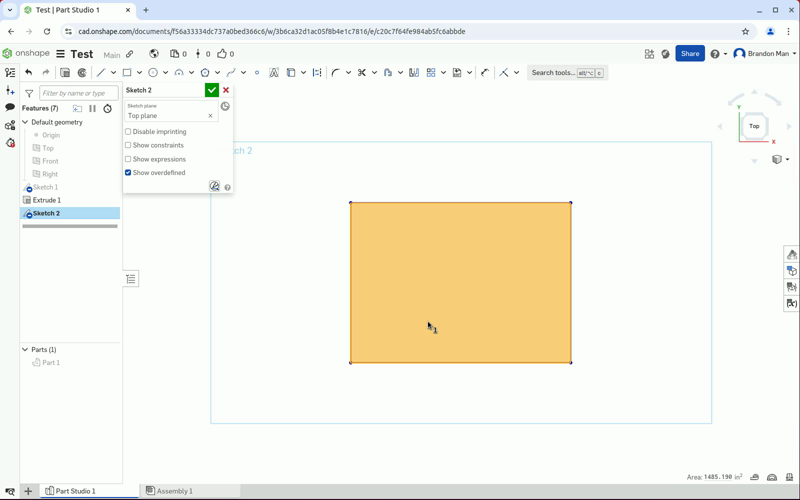
mouse_move(73, 352)
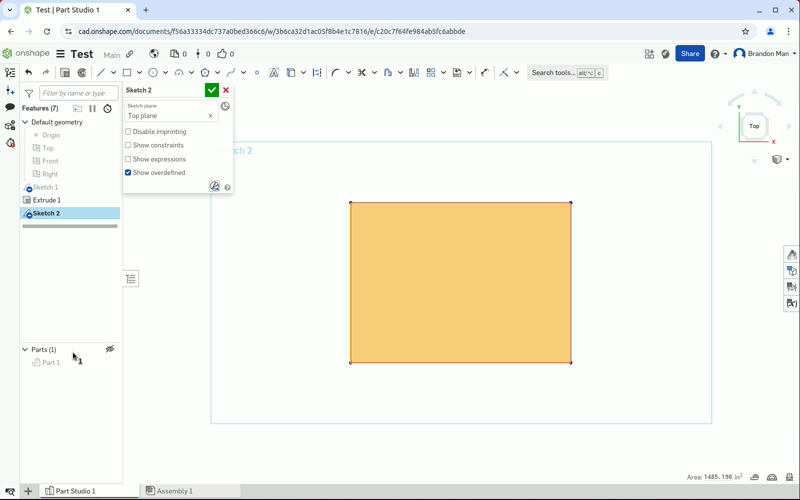
key(shift+y)
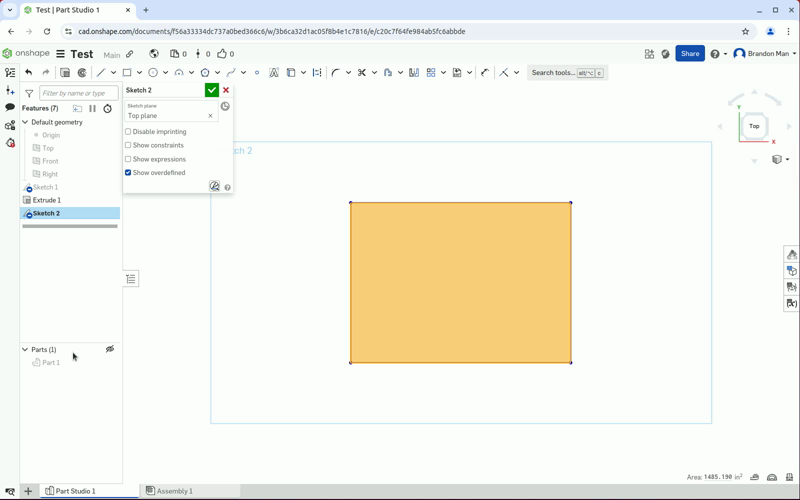
key(shift+e)
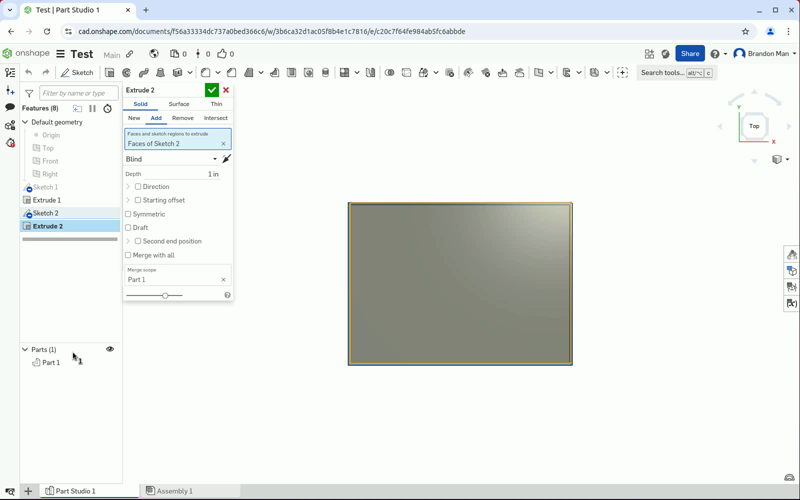
mouse_move(143, 106)
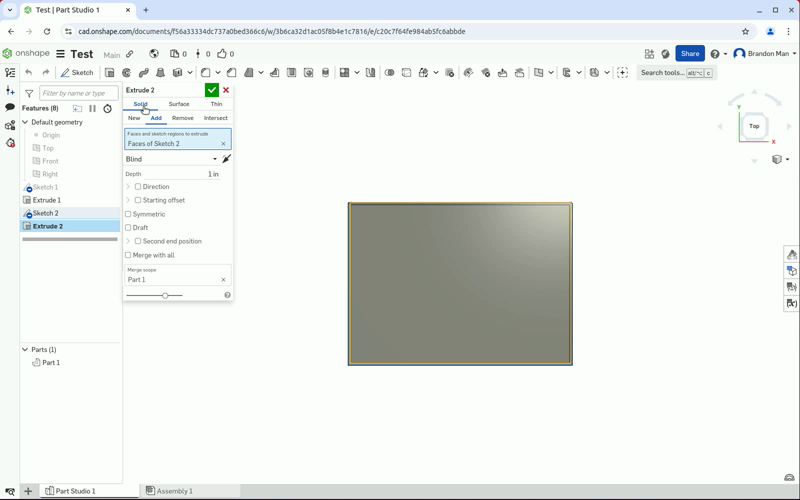
click(143, 106)
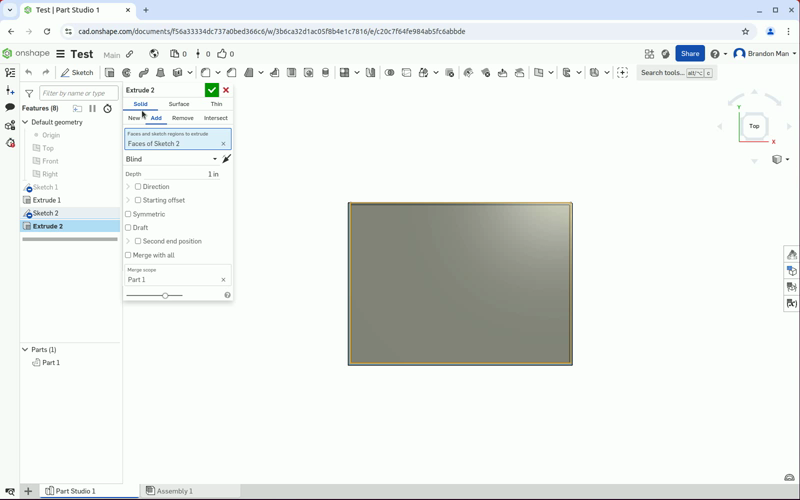
mouse_move(137, 120)
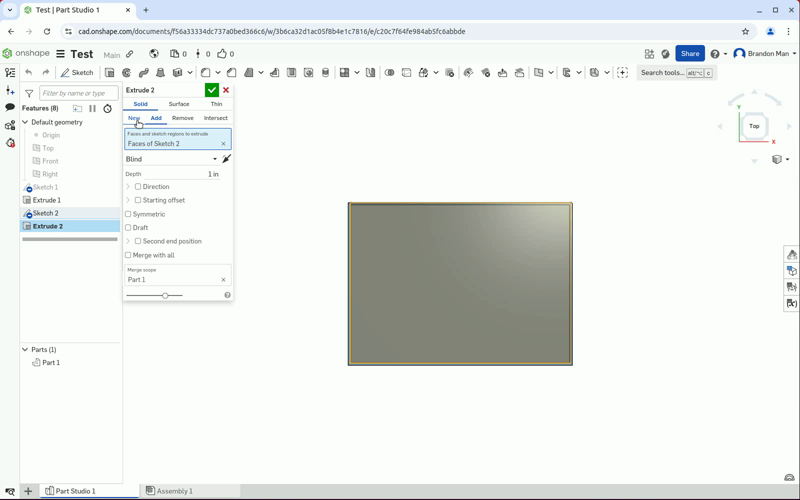
click(137, 120)
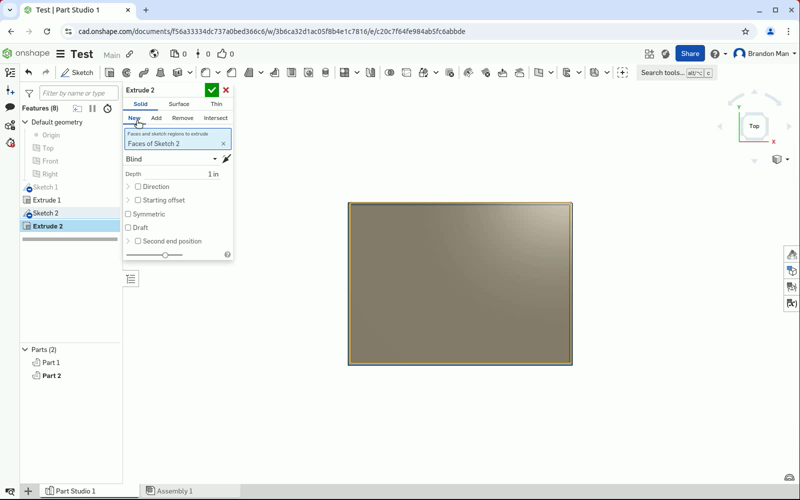
key(tab, 4)
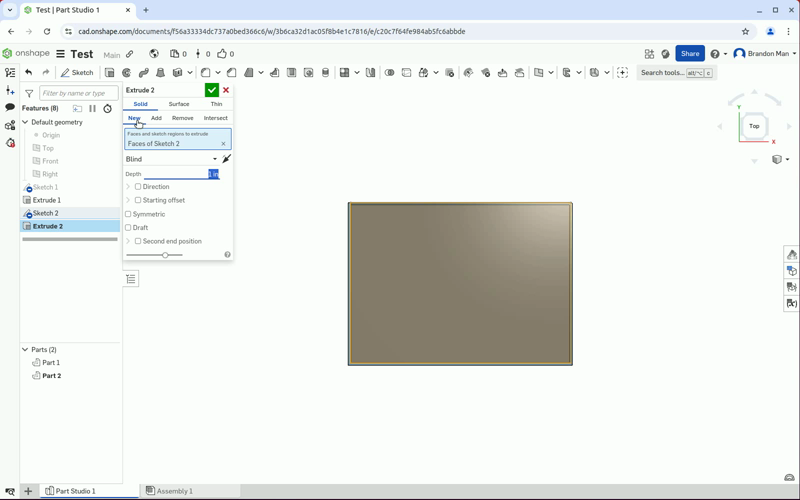
text(0.481)
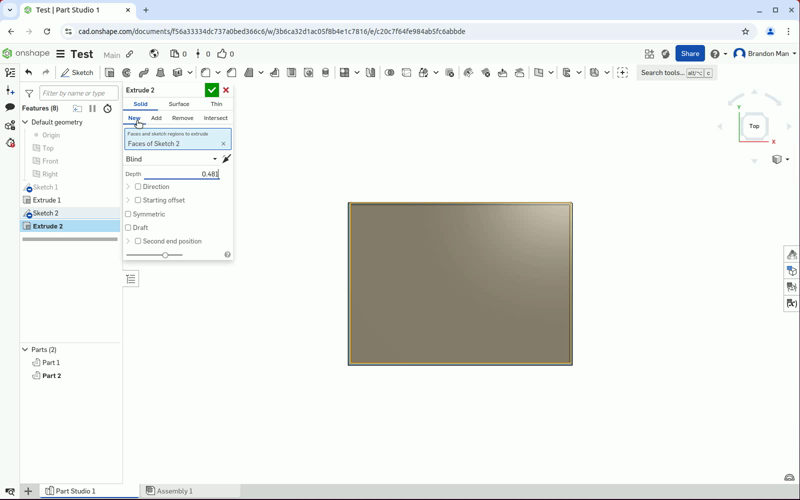
key(enter)
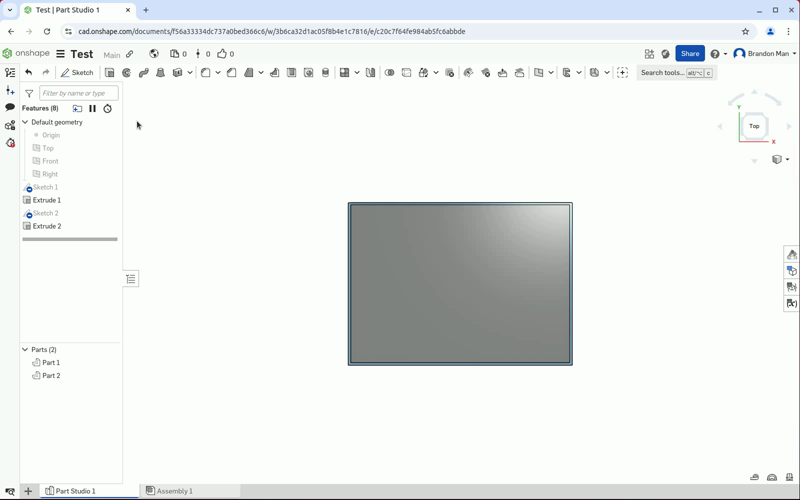
key(shift+h)
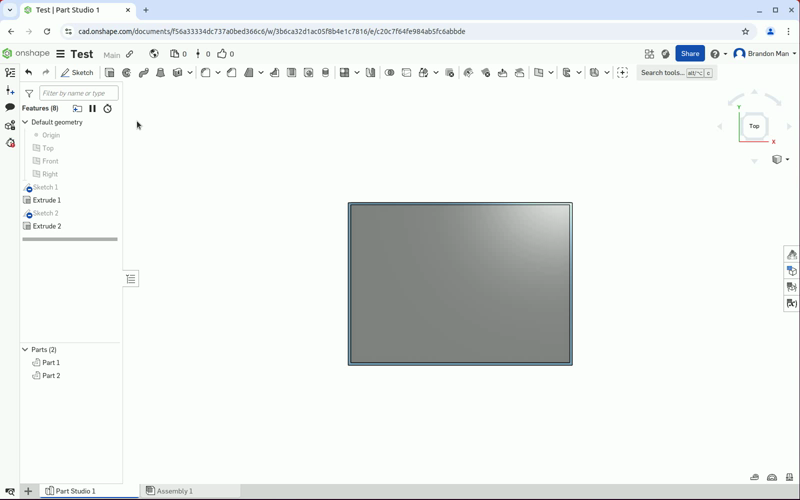
key(shift+h)
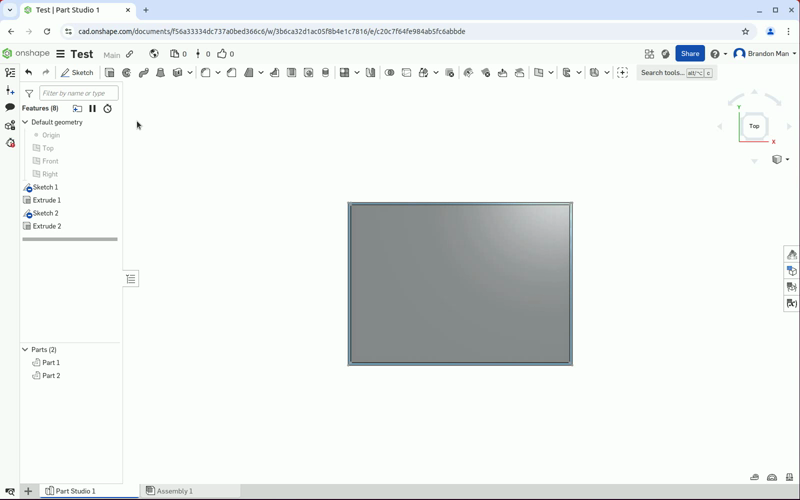
key(shift+7)
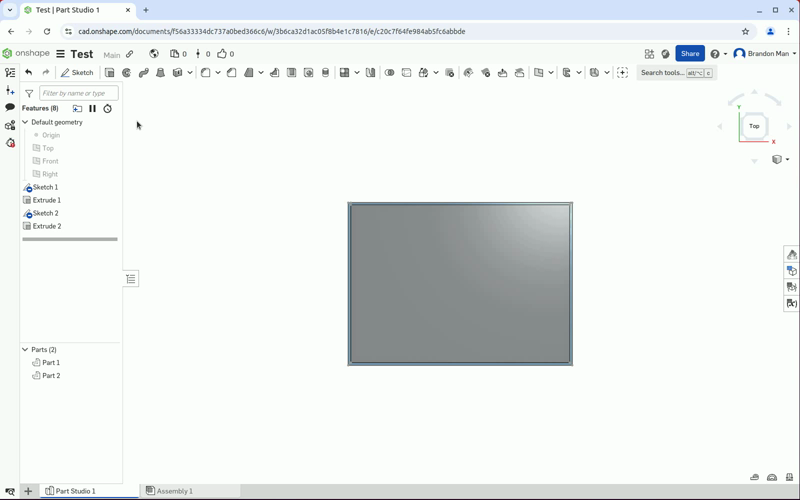
key(up, 3)
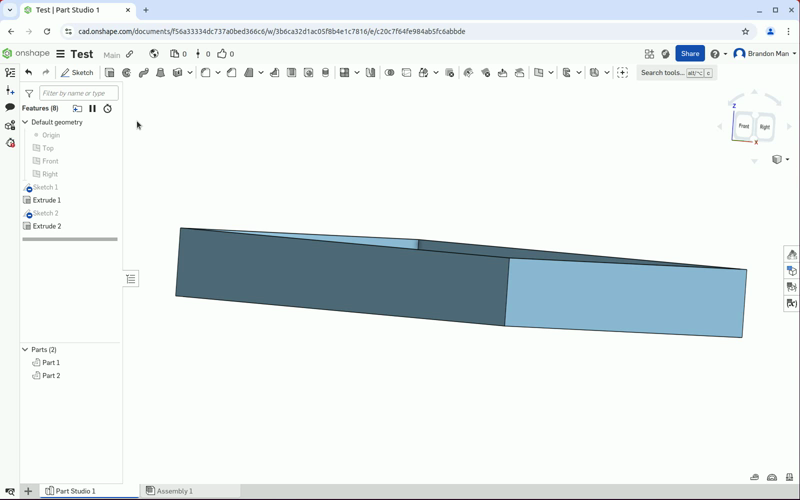
key(left, 3)
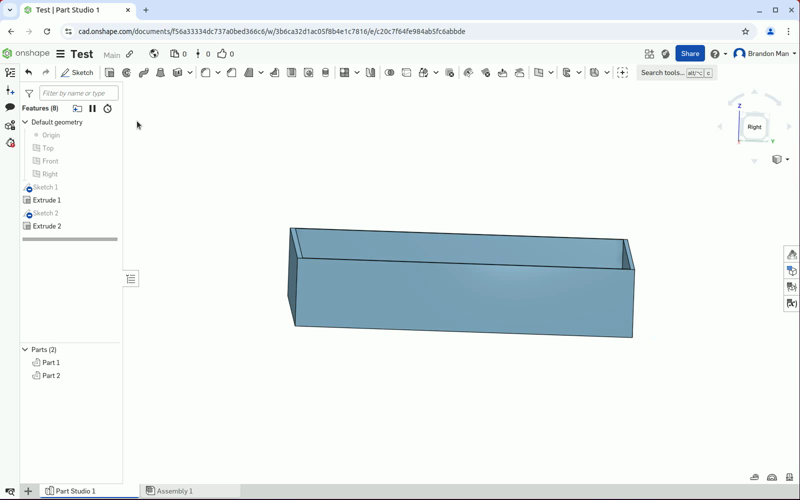
key(right, 3)
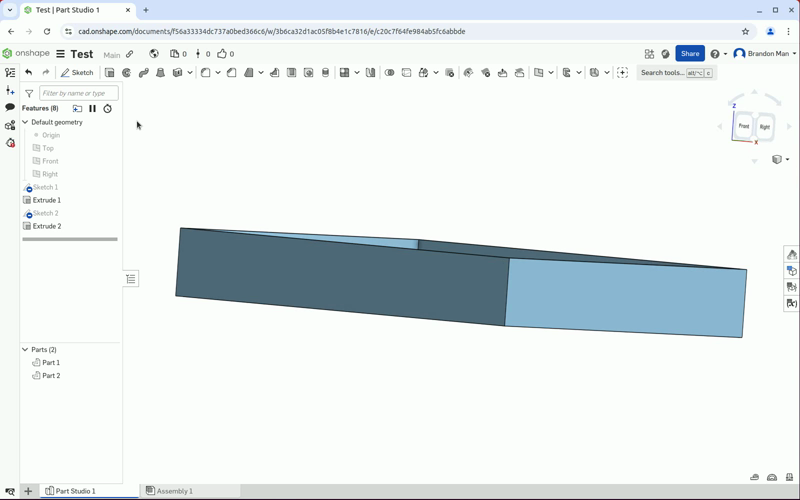
key(down, 3)
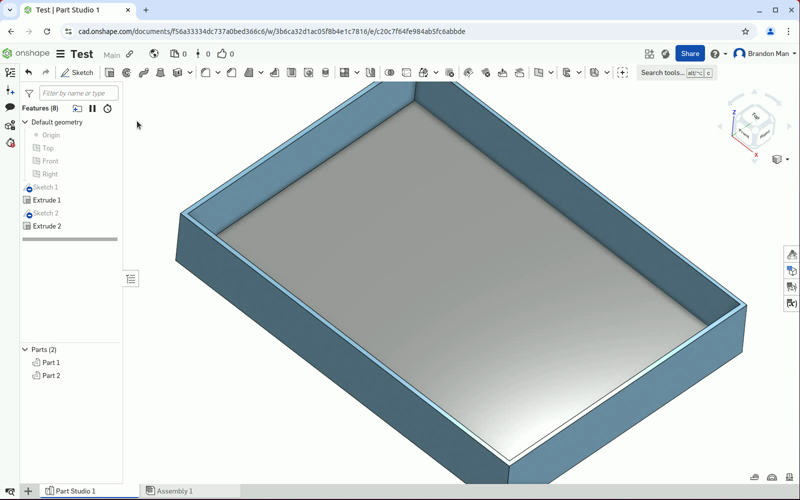
mouse_move(73, 189)
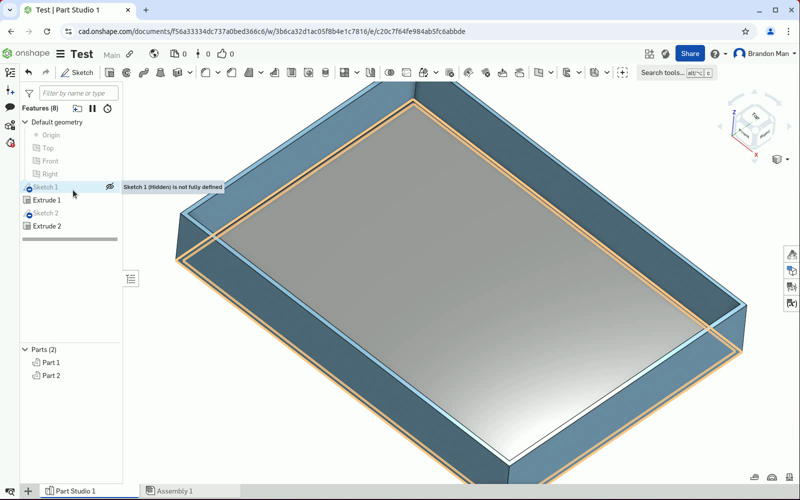
click(73, 189)